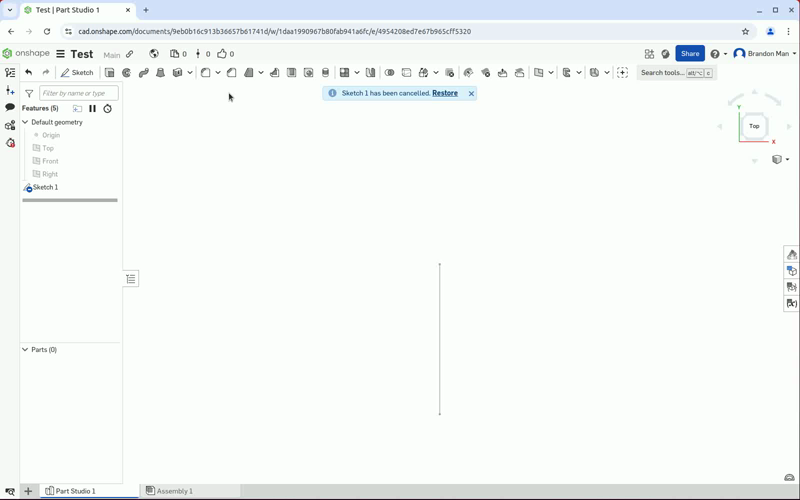
key(shift+h)
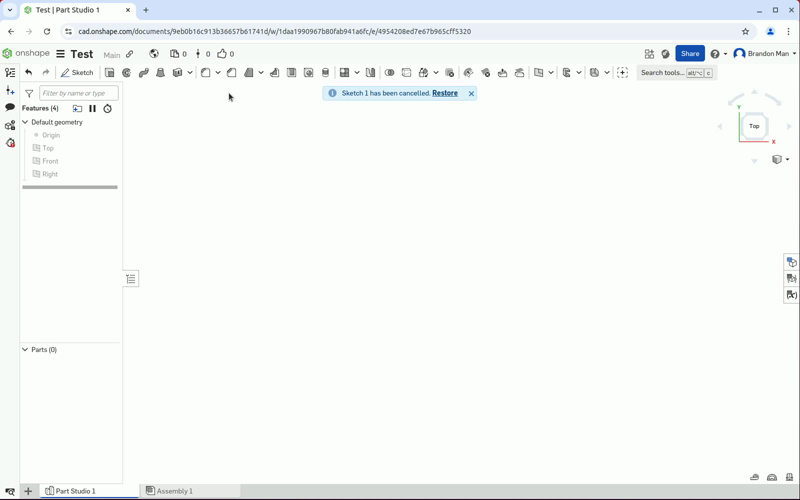
mouse_move(73, 352)
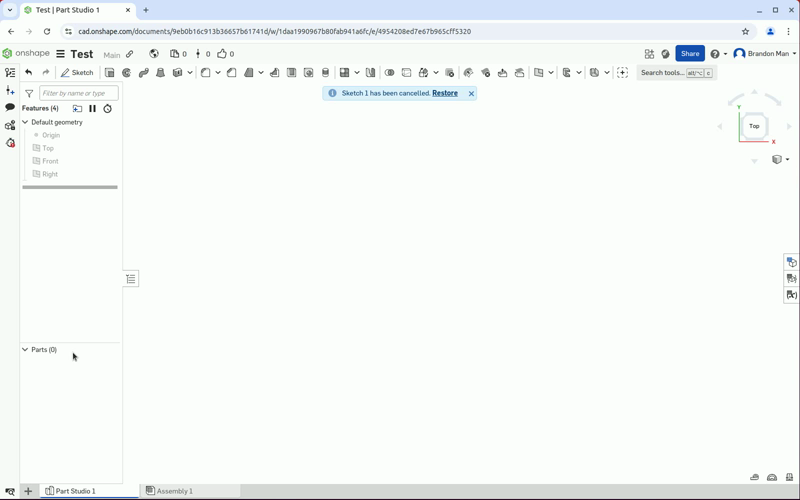
key(y)
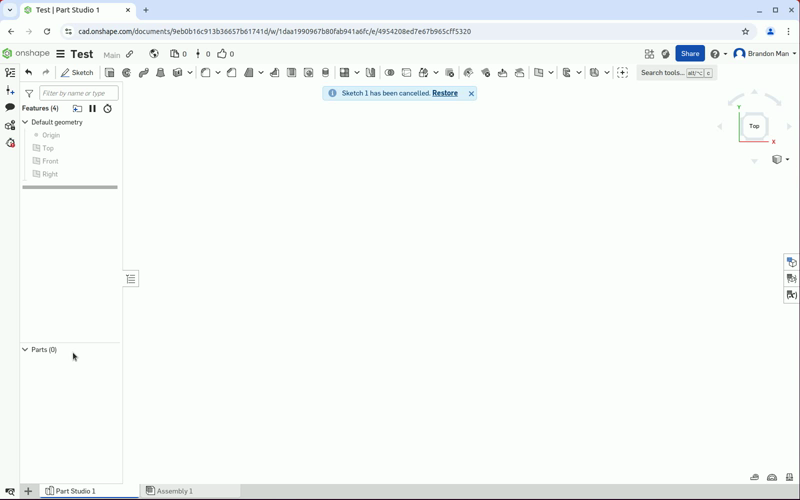
key(shift+p)
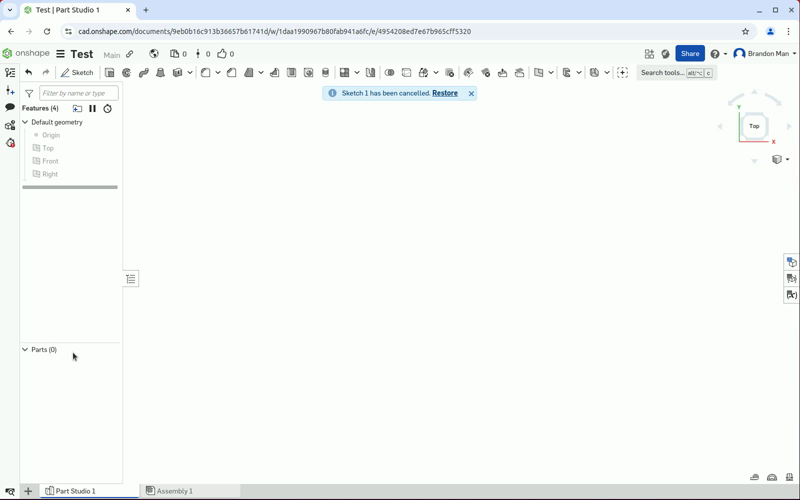
key(space)
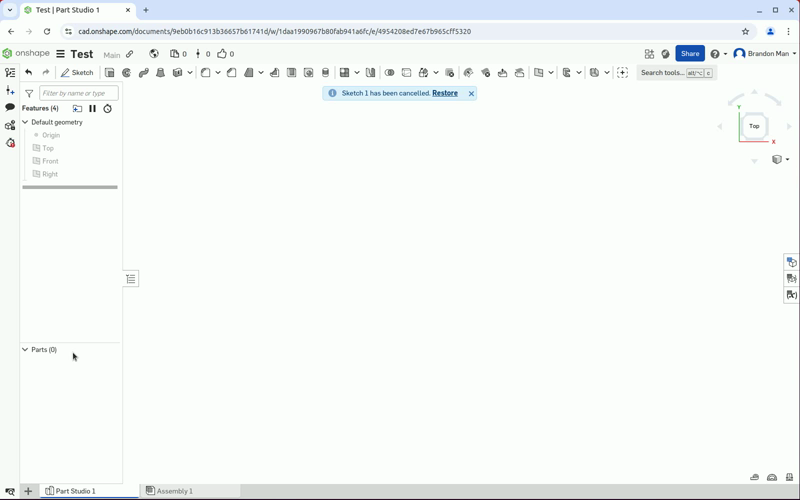
key_down(shift)
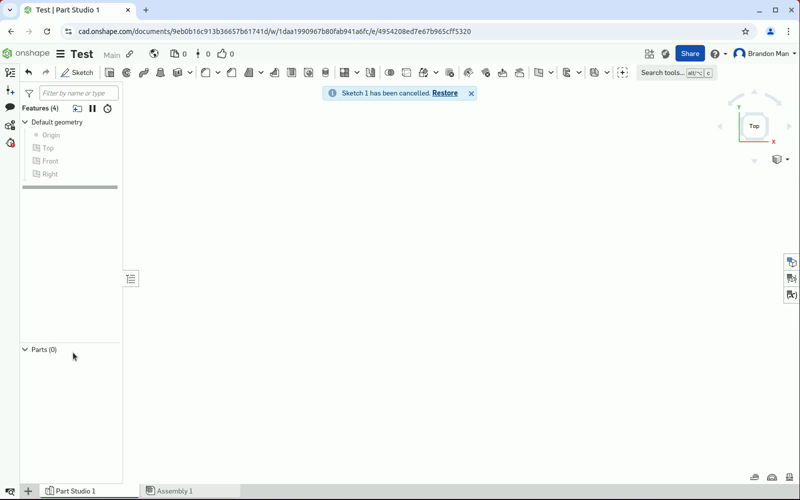
key(up)
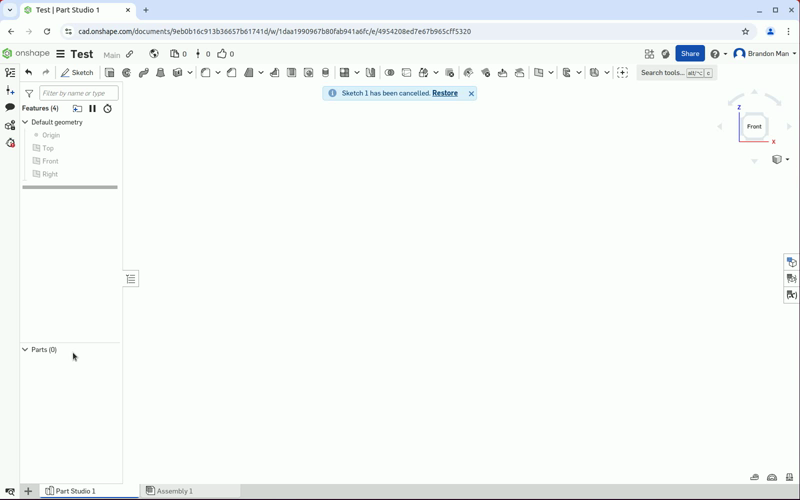
key_up(shift)
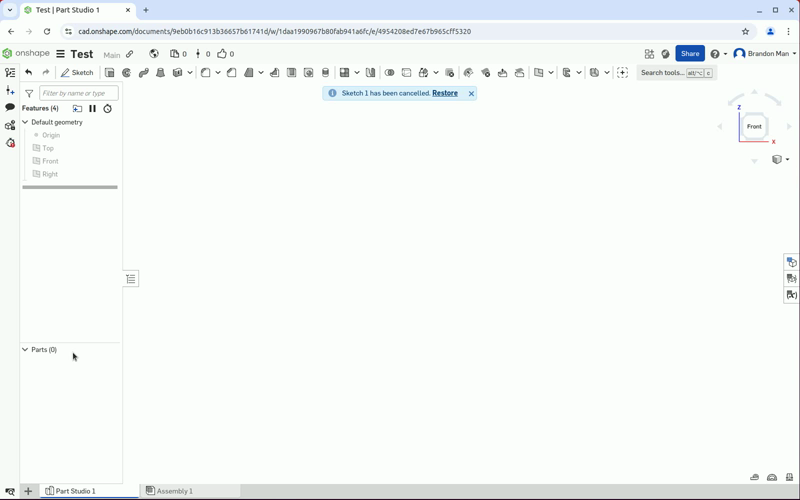
mouse_move(73, 352)
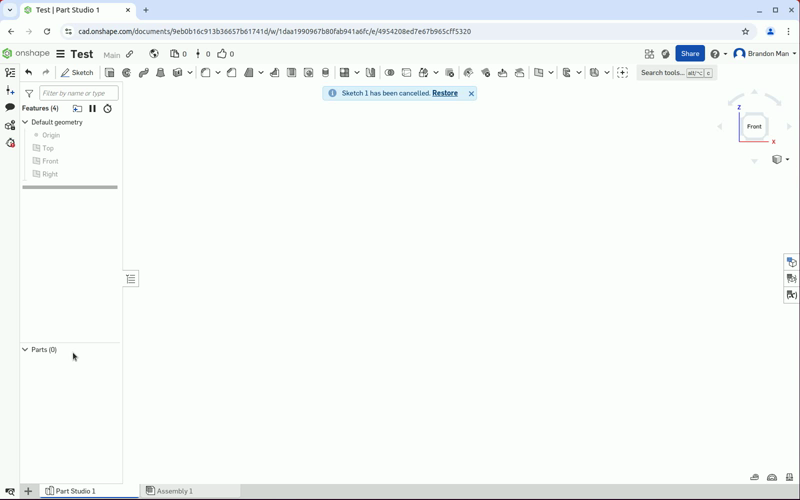
key(shift+y)
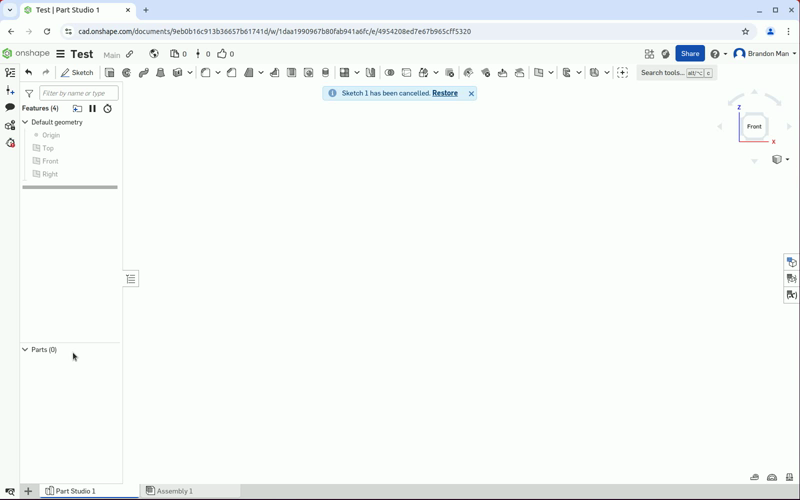
key(shift+s)
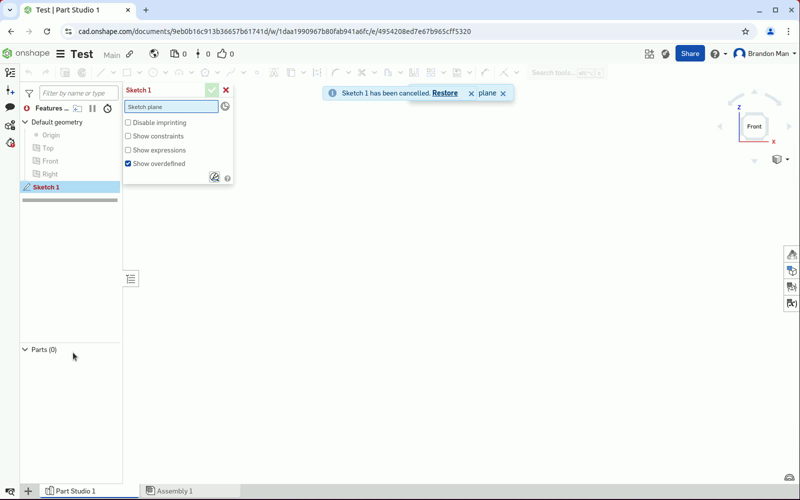
mouse_move(73, 163)
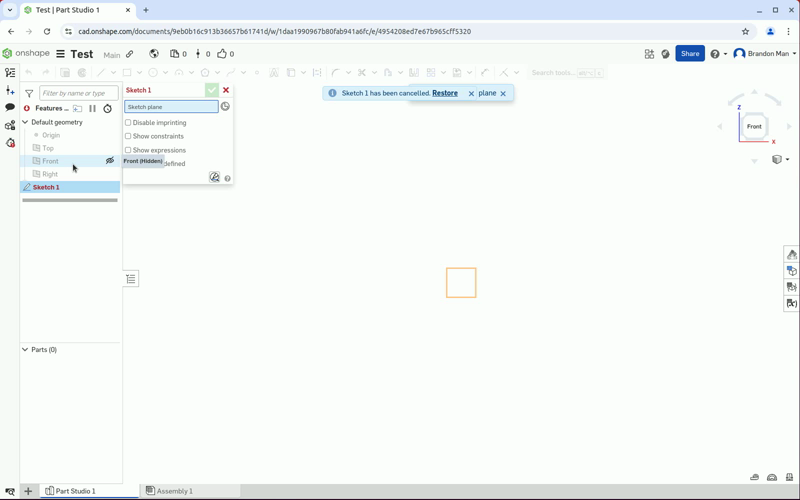
click(73, 163)
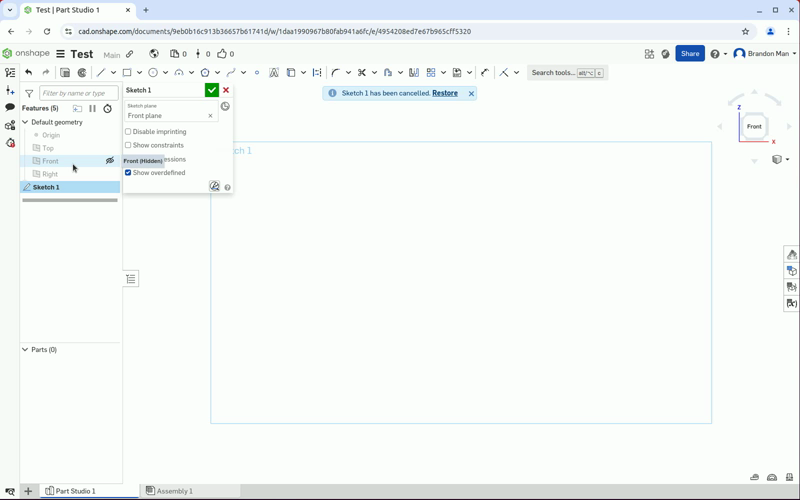
mouse_move(73, 352)
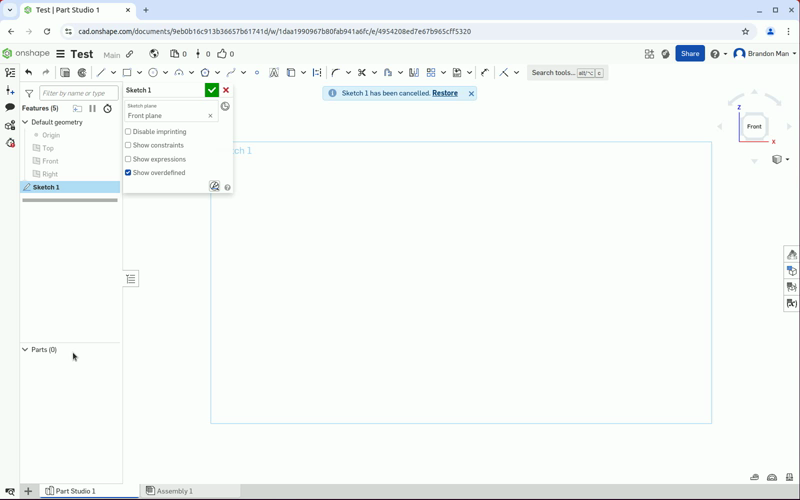
key(y)
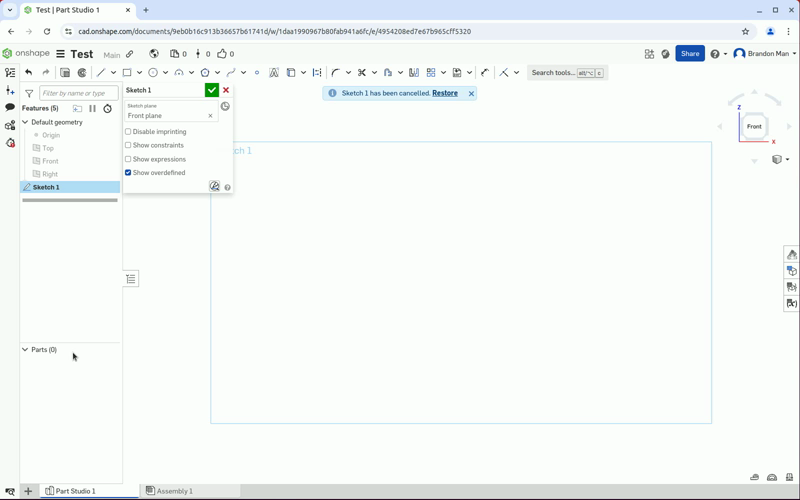
key(l)
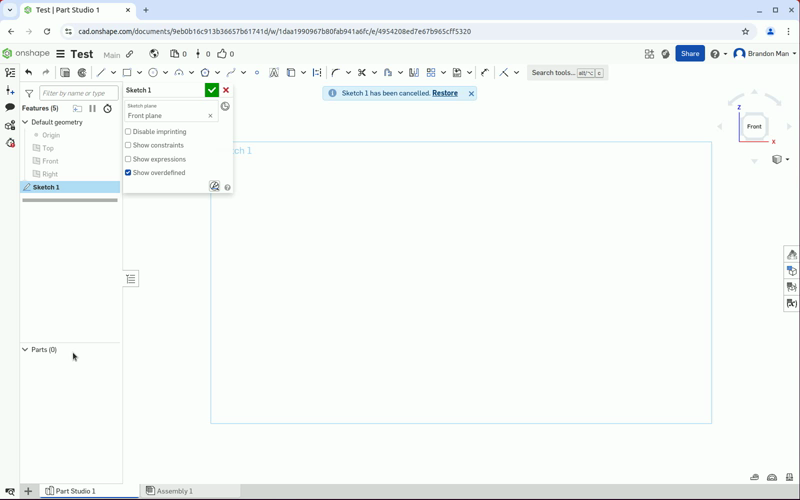
key_down(shift)
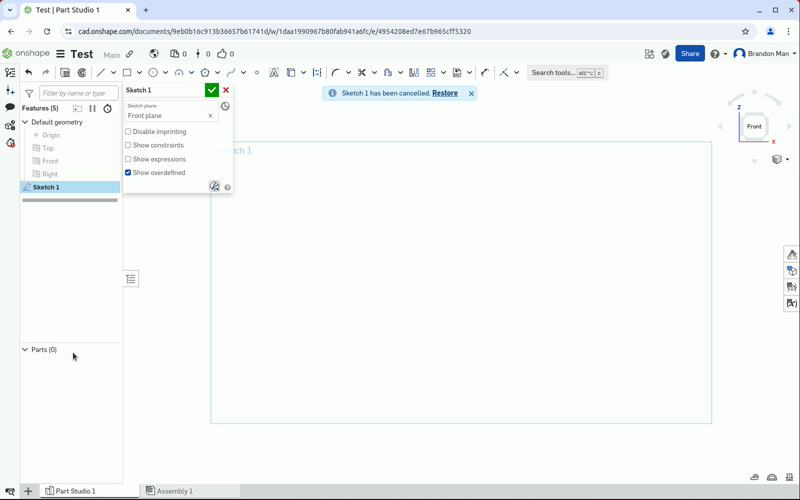
mouse_move(348, 252)
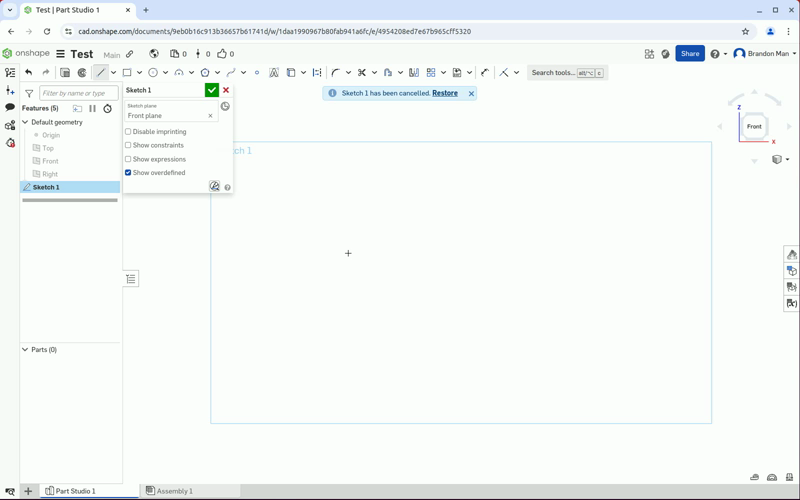
click(348, 252)
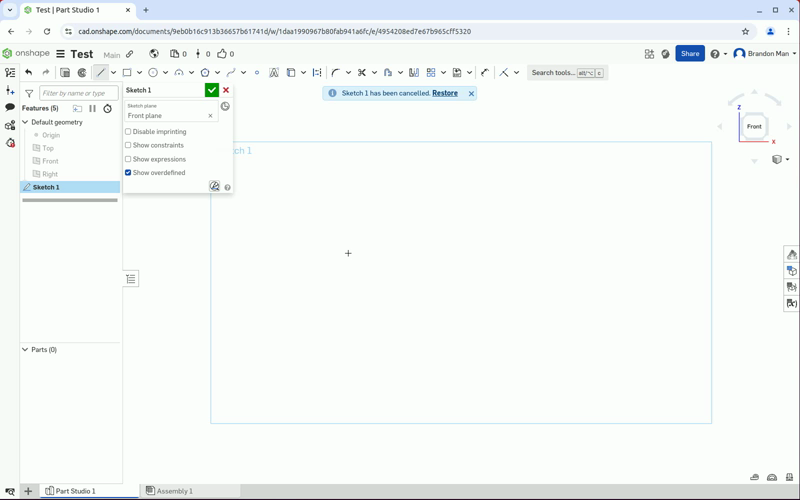
key_up(shift)
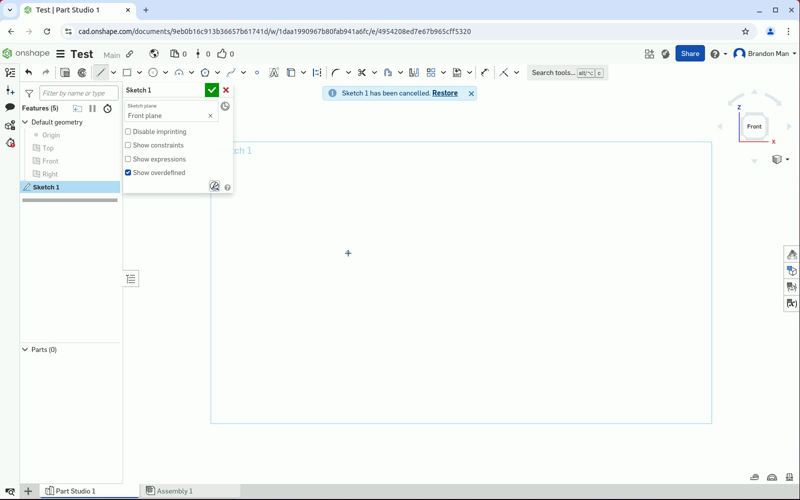
key_down(shift)
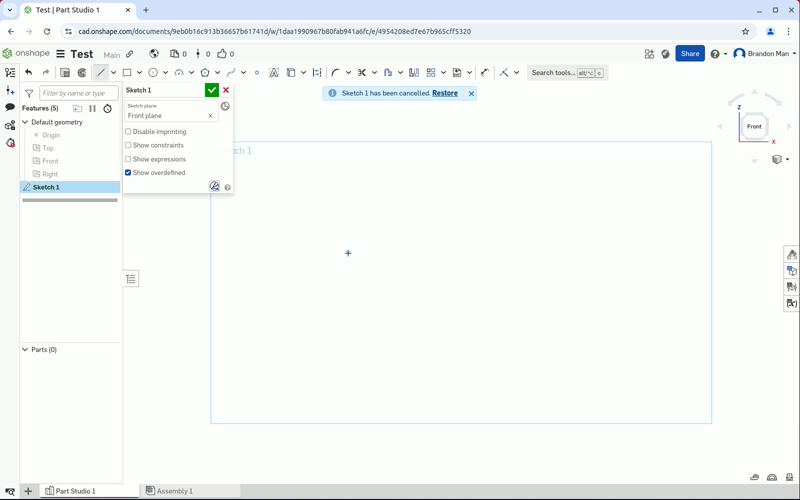
mouse_move(378, 252)
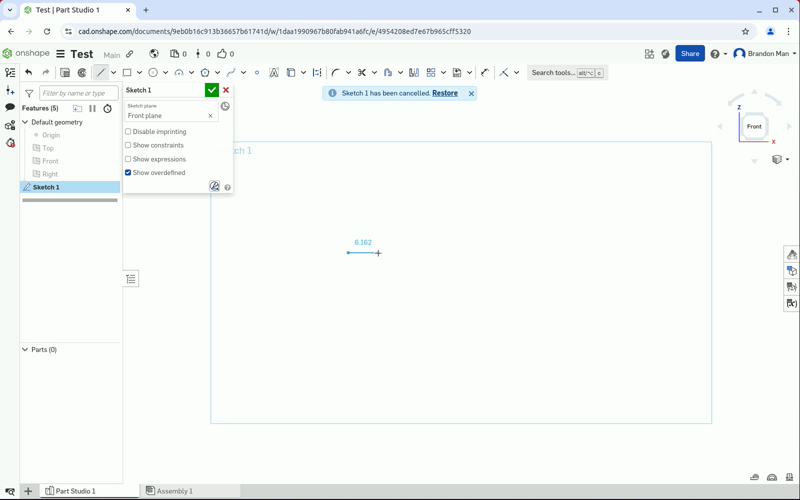
mouse_move(369, 252)
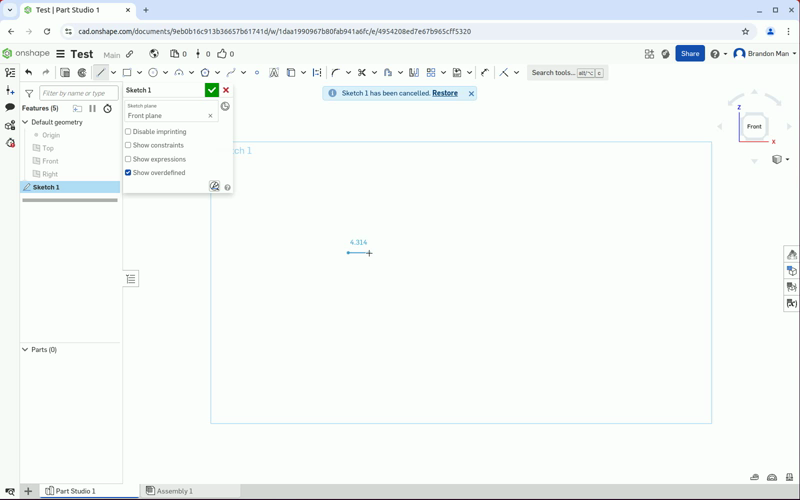
click(369, 252)
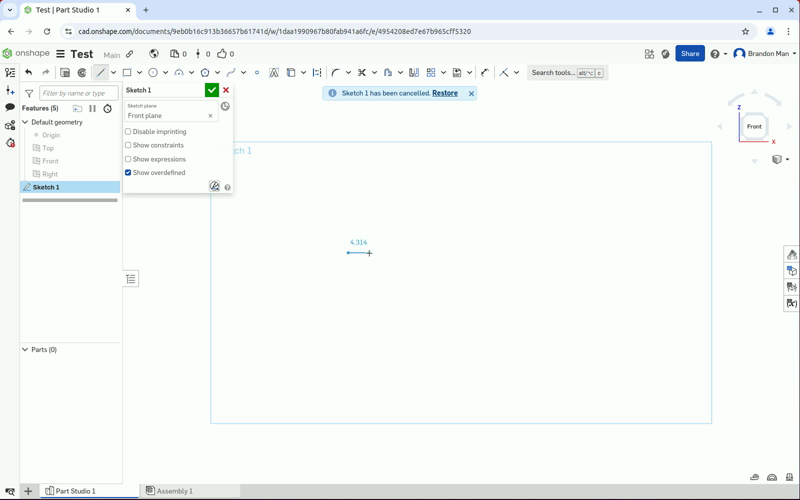
key_up(shift)
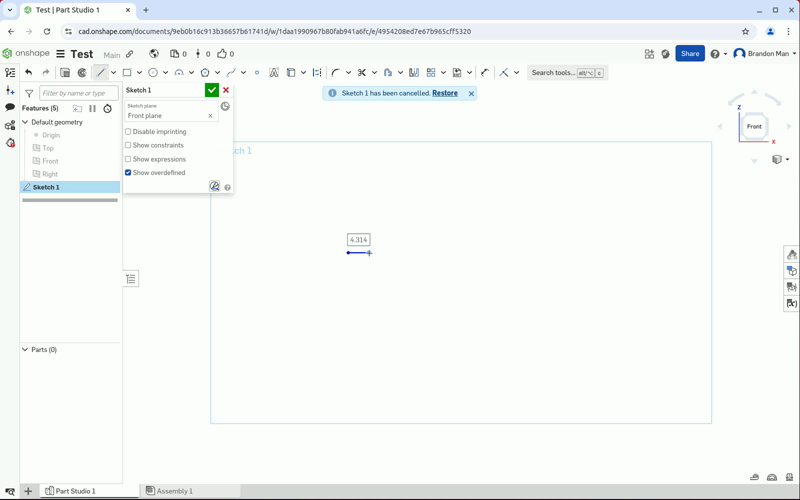
key_down(shift)
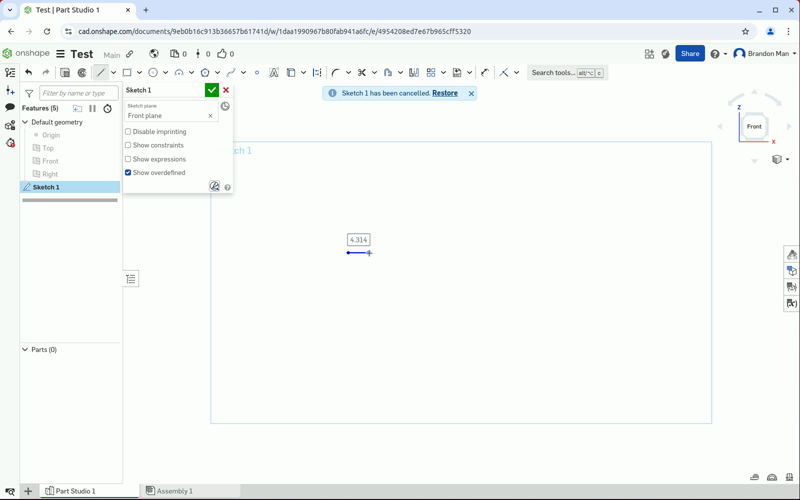
mouse_move(399, 252)
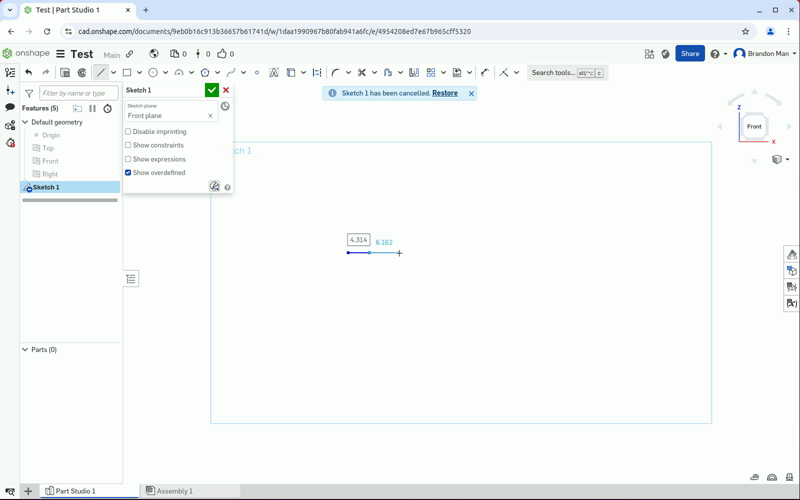
mouse_move(377, 226)
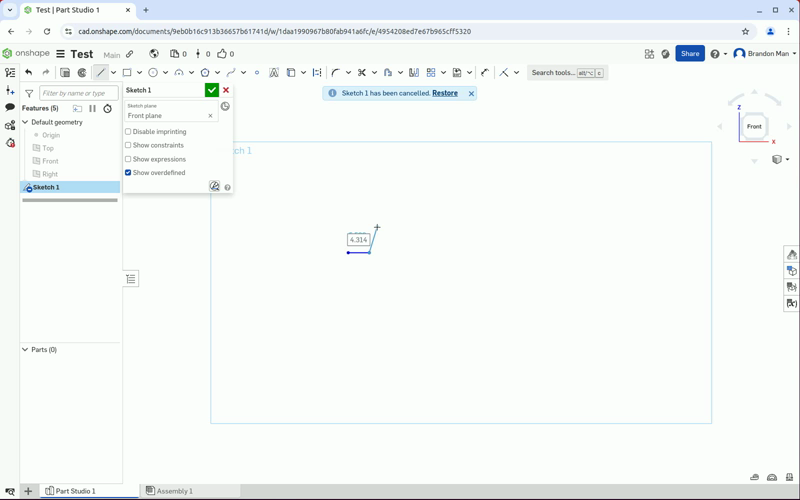
click(377, 226)
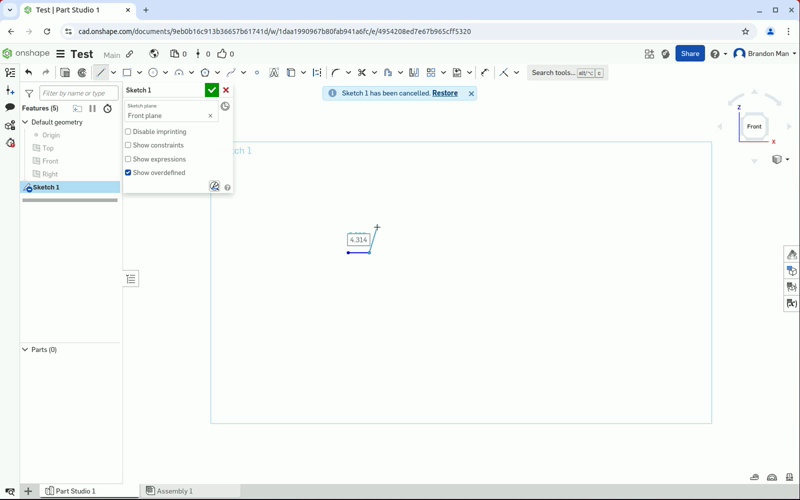
key_up(shift)
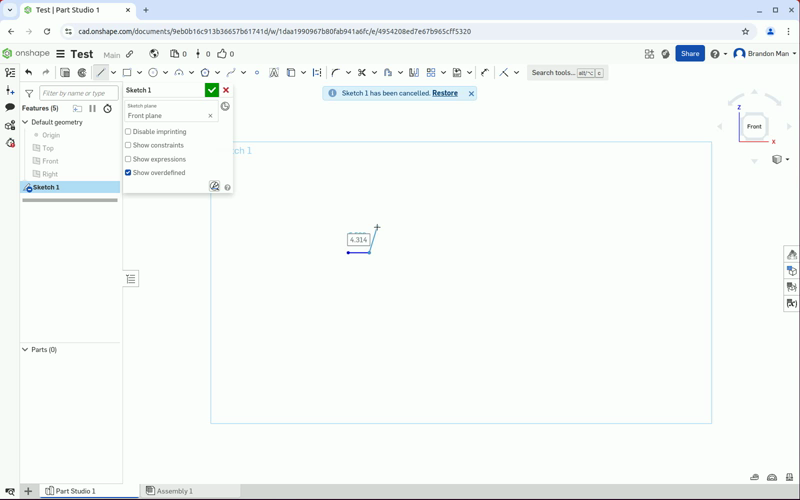
key_down(shift)
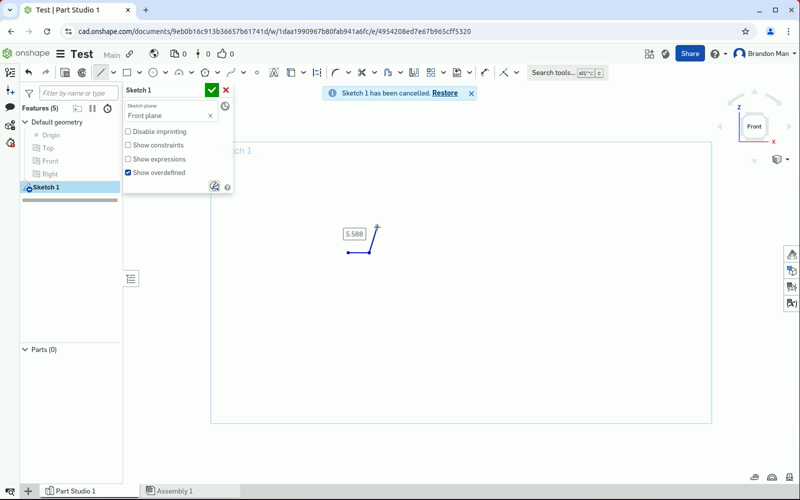
mouse_move(407, 226)
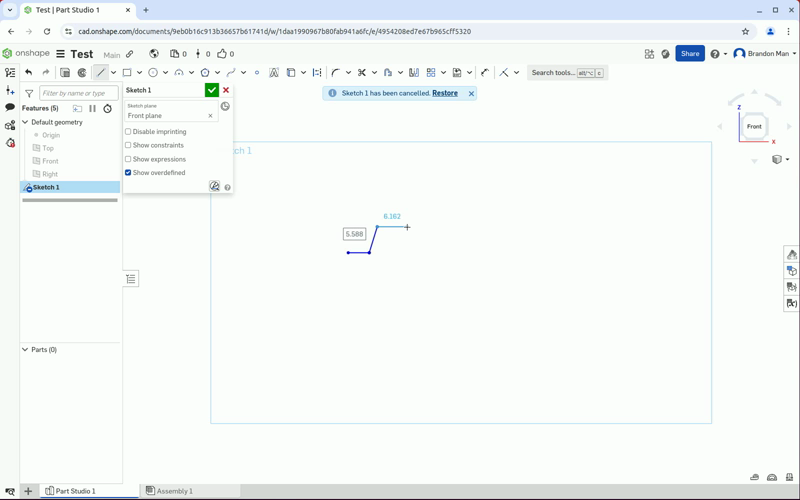
mouse_move(383, 226)
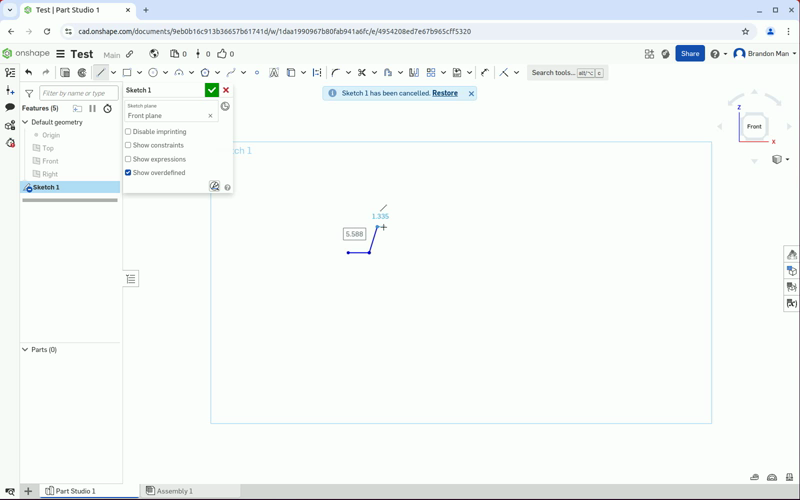
scroll(6)
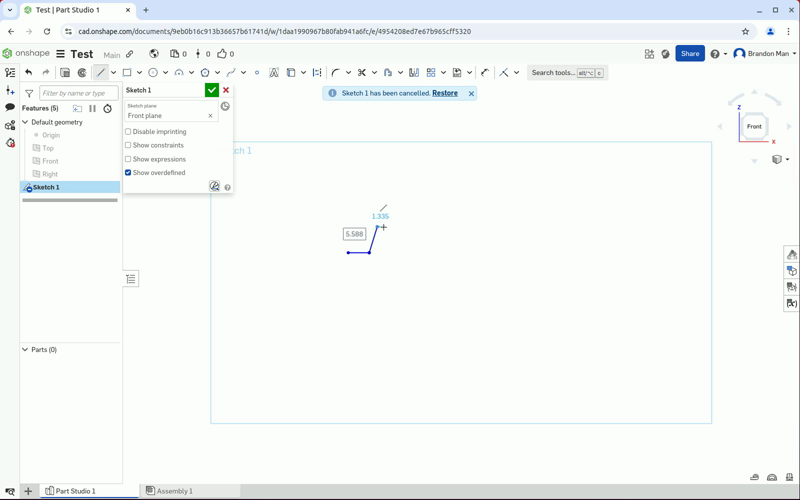
scroll(6)
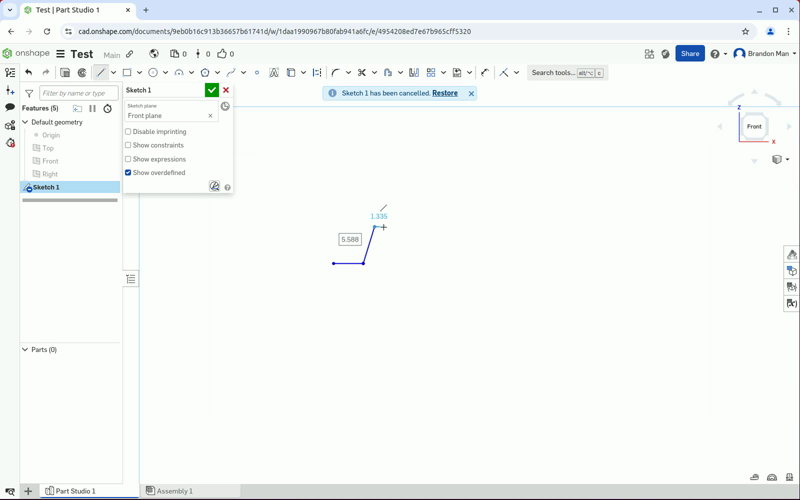
scroll(6)
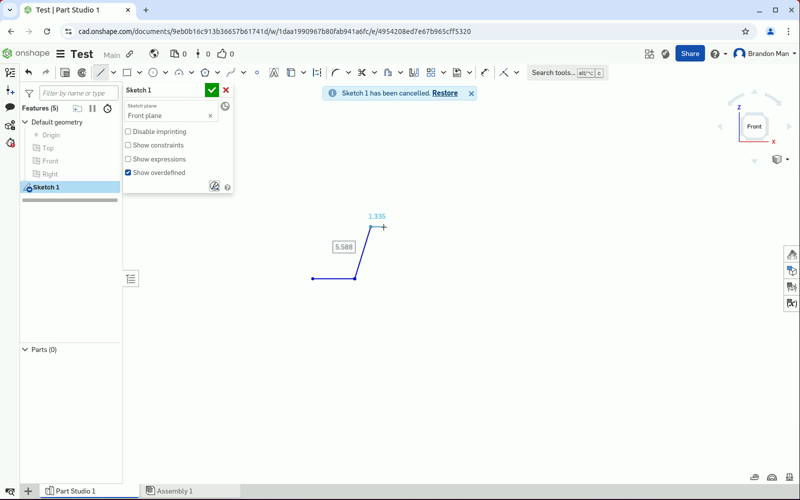
scroll(6)
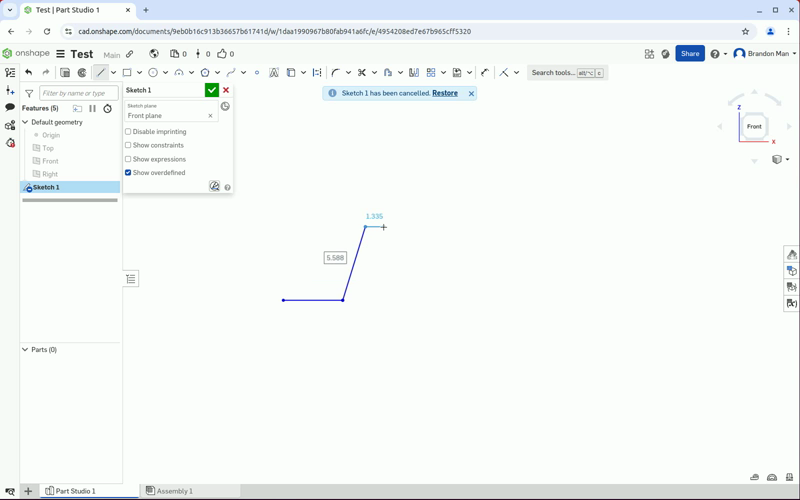
scroll(6)
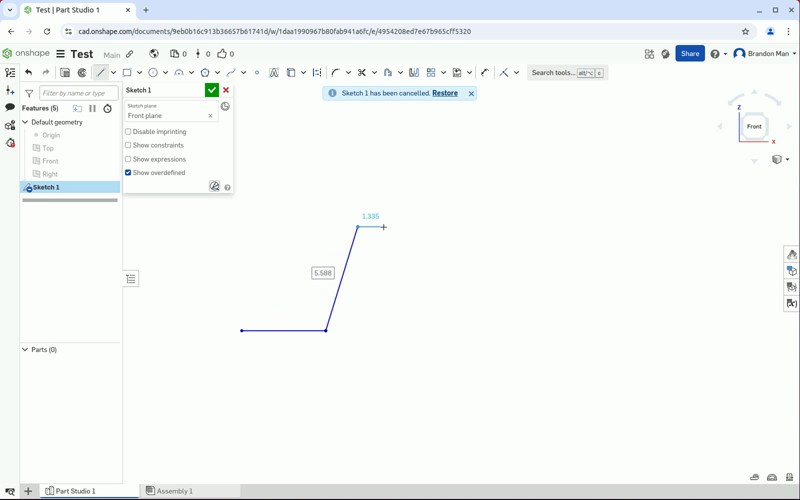
scroll(6)
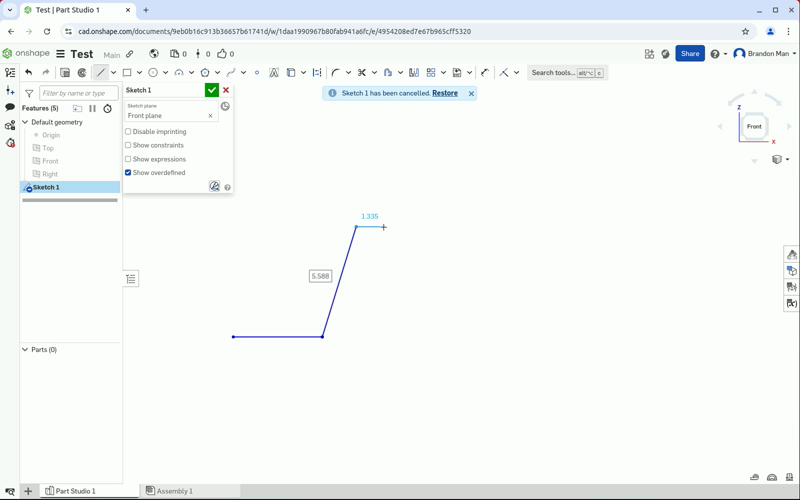
scroll(6)
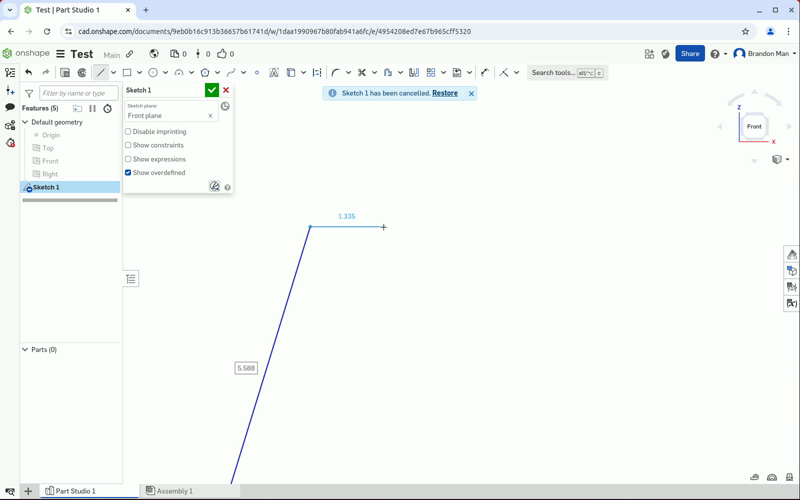
click(383, 226)
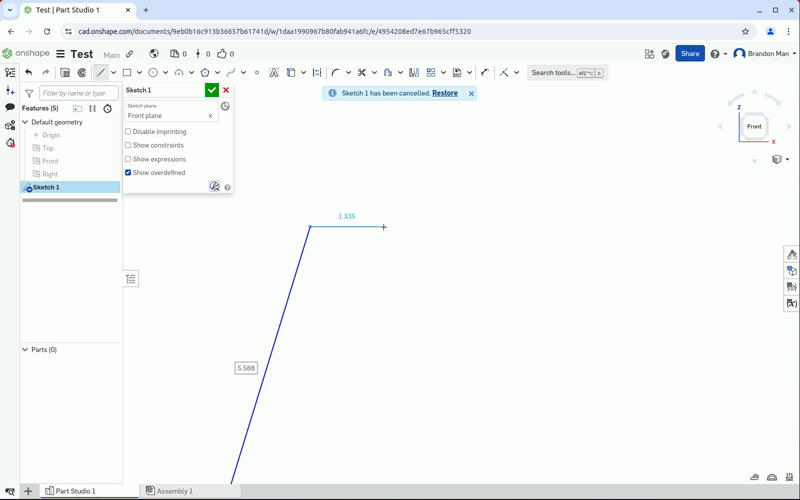
scroll(-6)
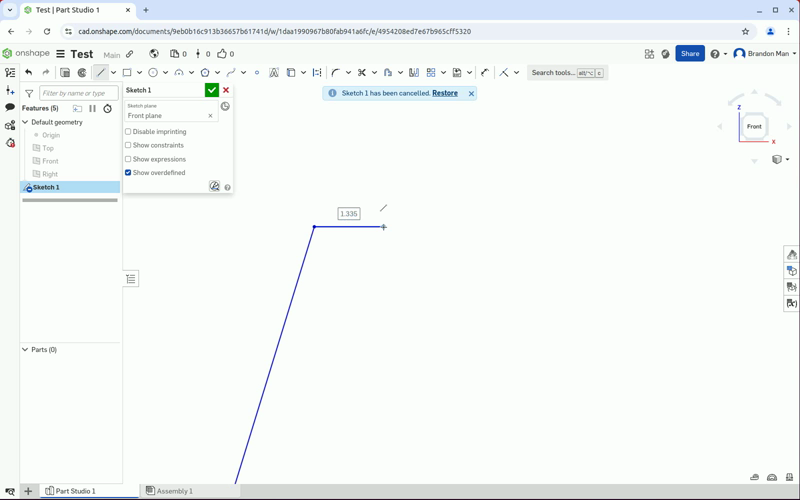
scroll(-6)
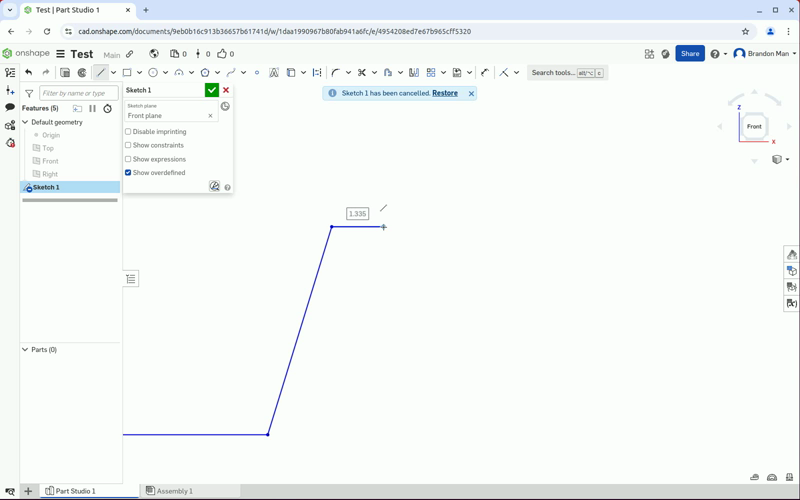
scroll(-6)
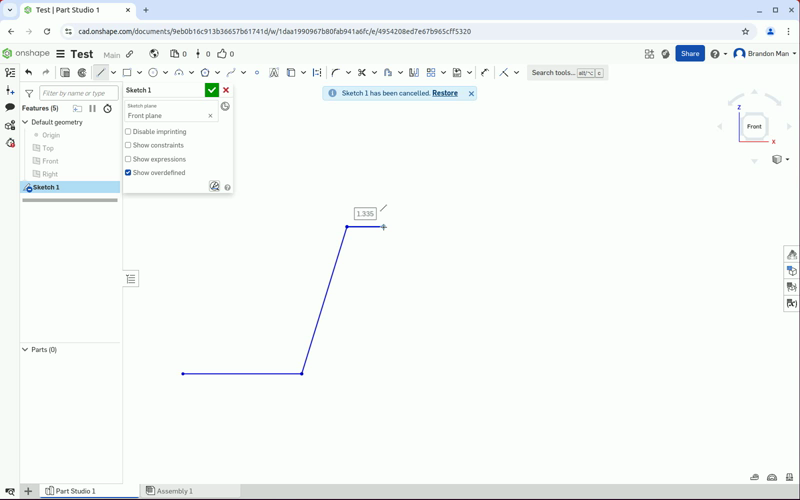
scroll(-6)
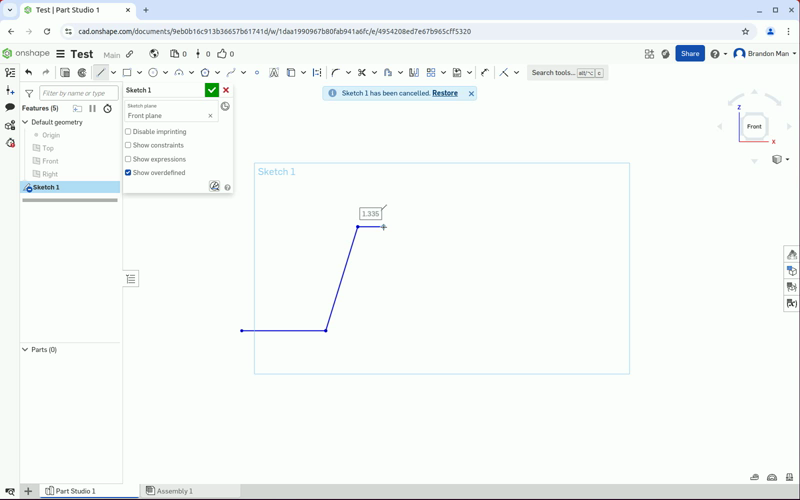
scroll(-6)
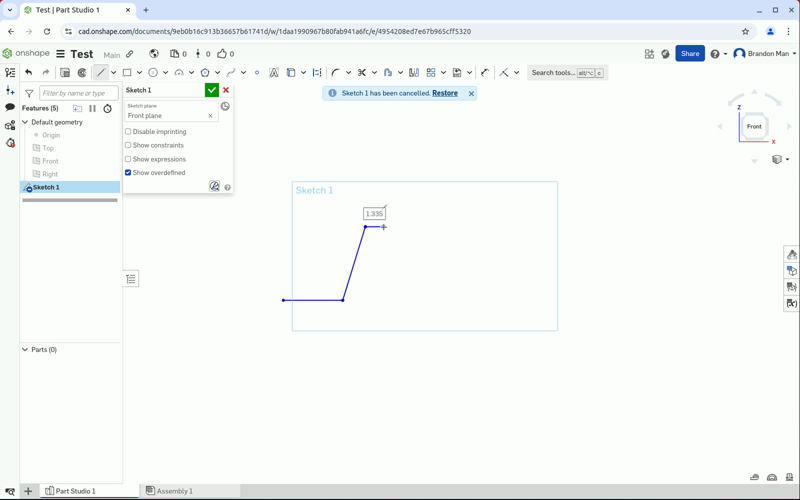
scroll(-6)
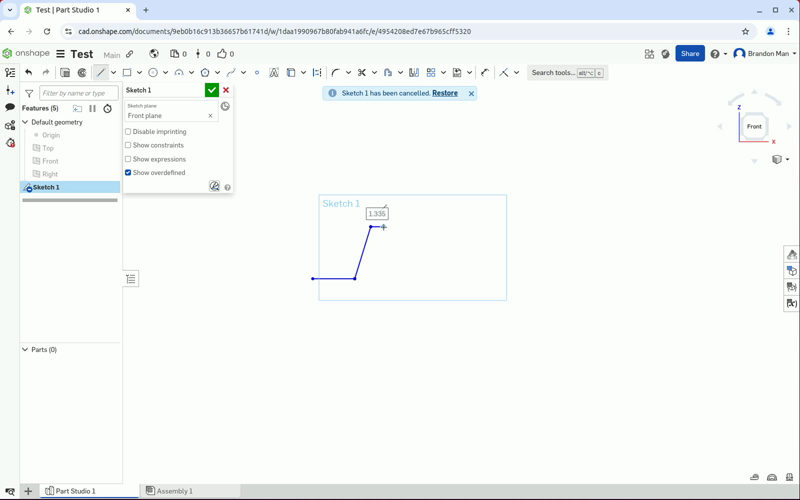
scroll(-6)
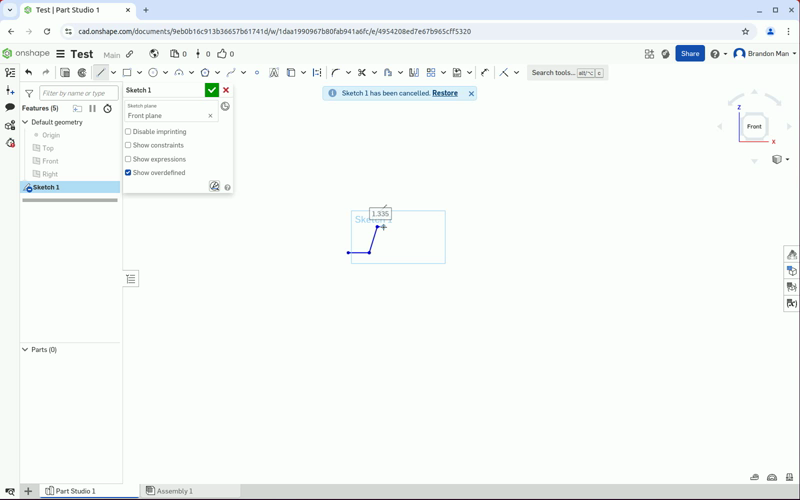
key_up(shift)
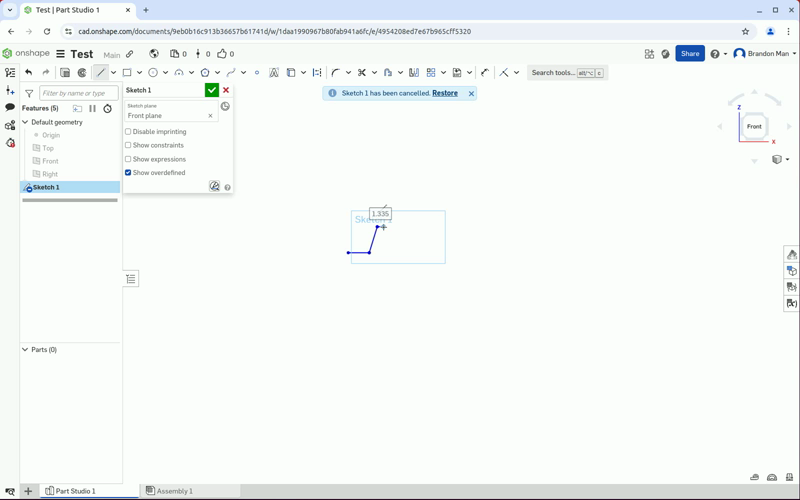
key_down(shift)
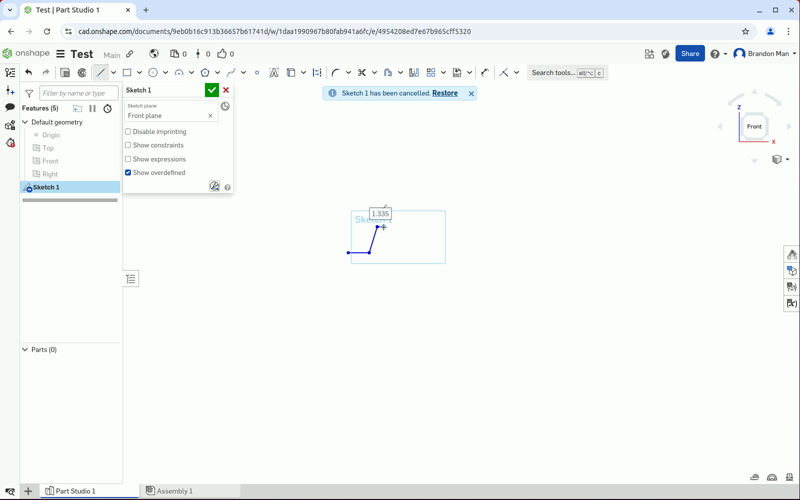
mouse_move(413, 226)
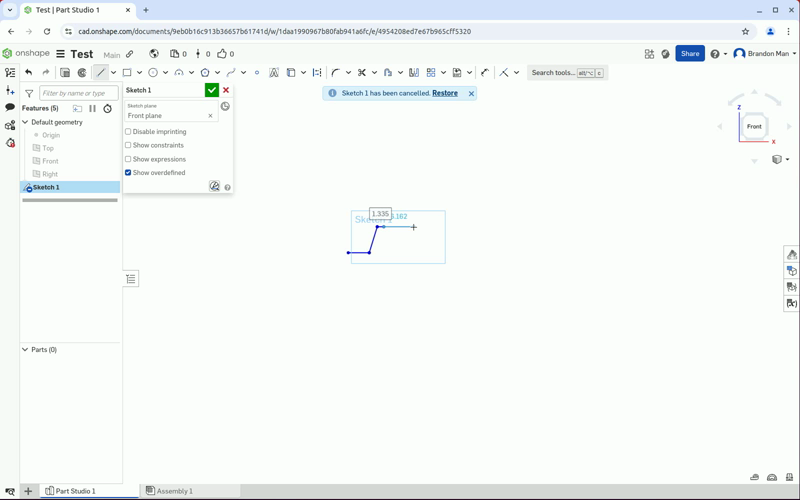
mouse_move(397, 253)
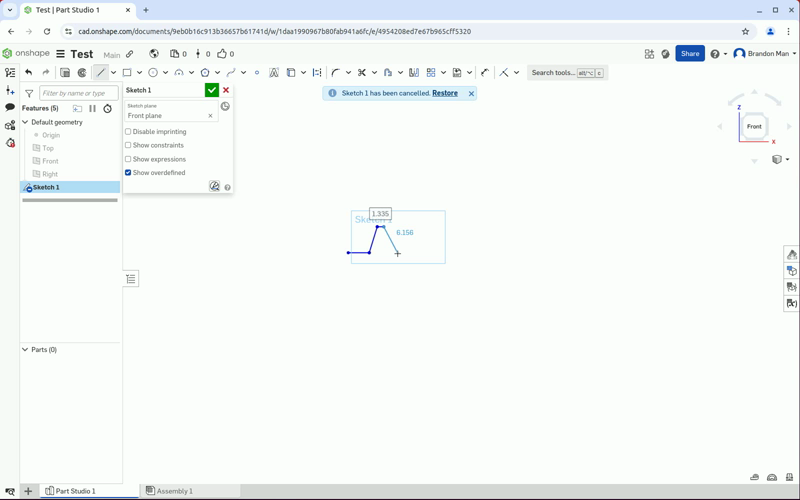
click(397, 253)
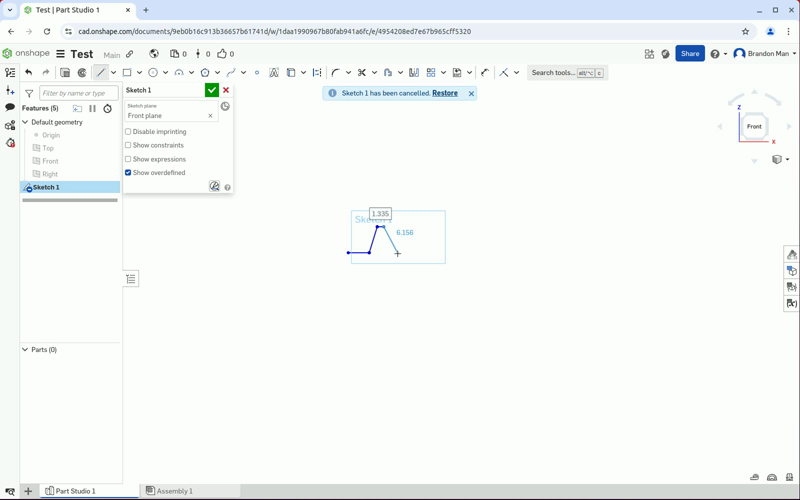
key_up(shift)
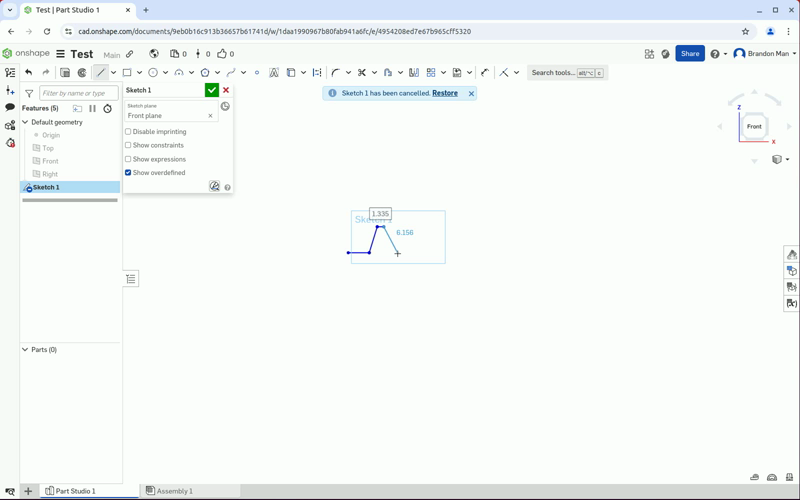
key_down(shift)
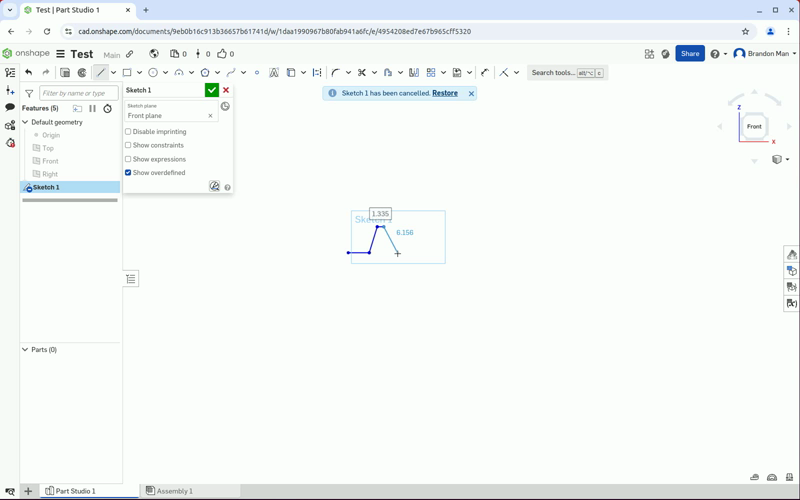
mouse_move(427, 253)
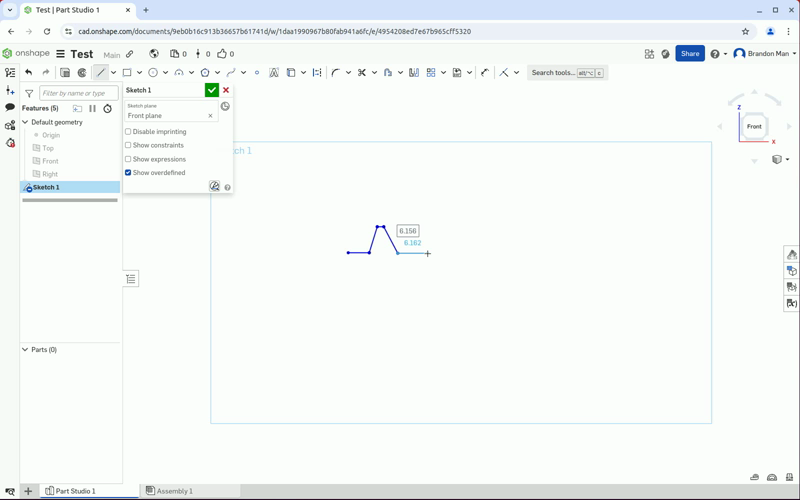
mouse_move(414, 253)
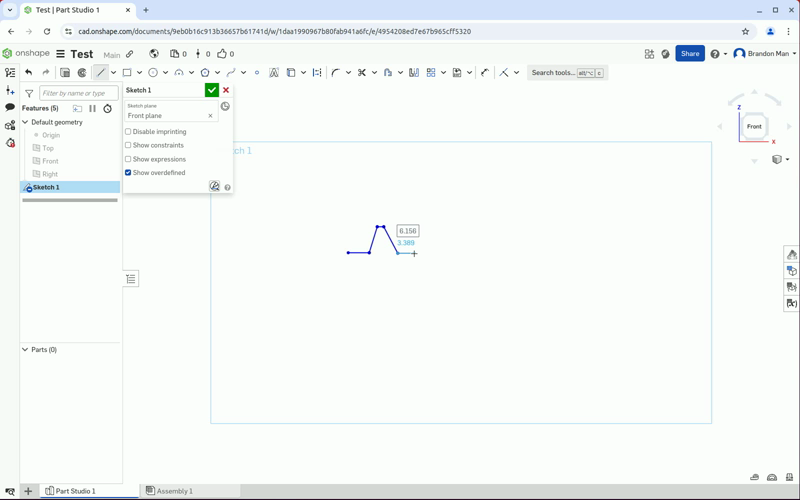
click(414, 253)
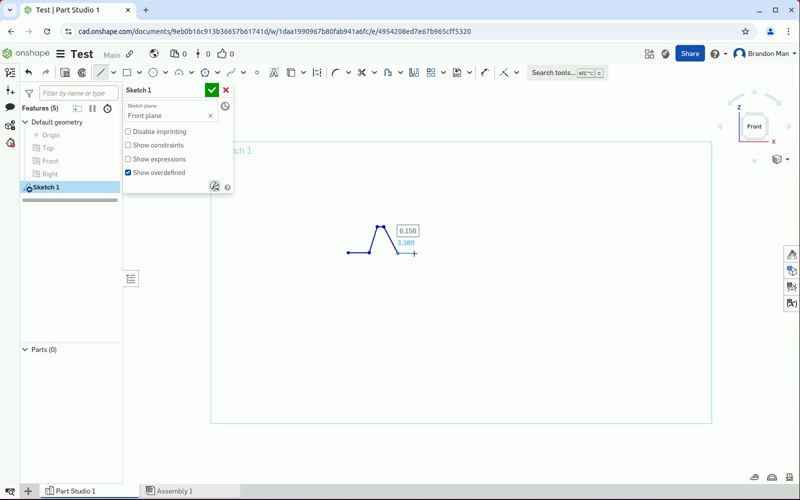
key_up(shift)
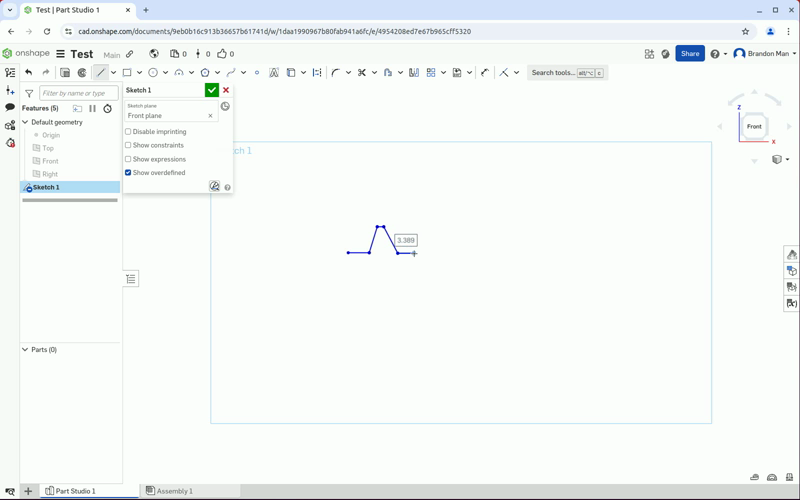
key_down(shift)
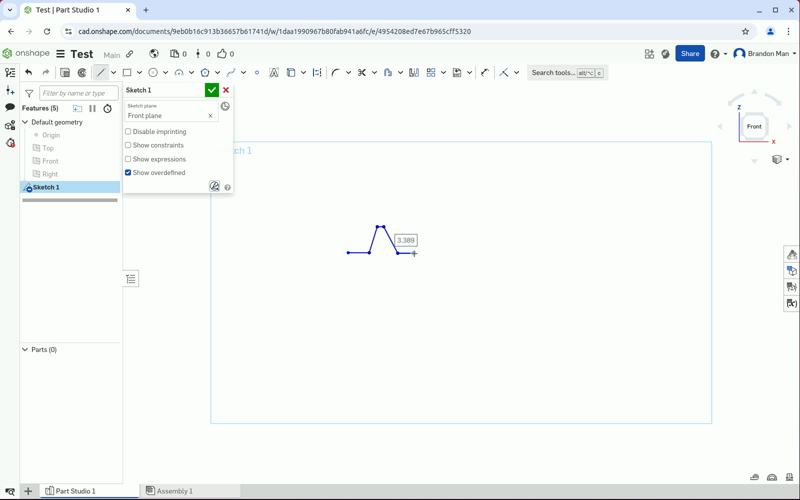
mouse_move(397, 188)
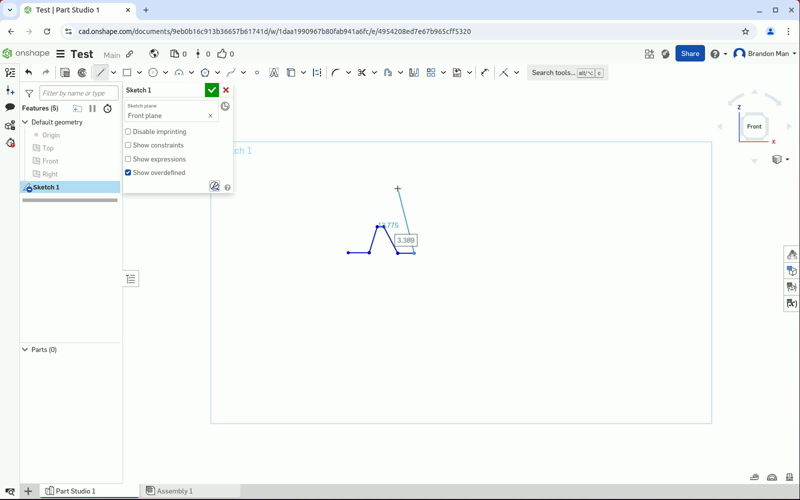
click(397, 188)
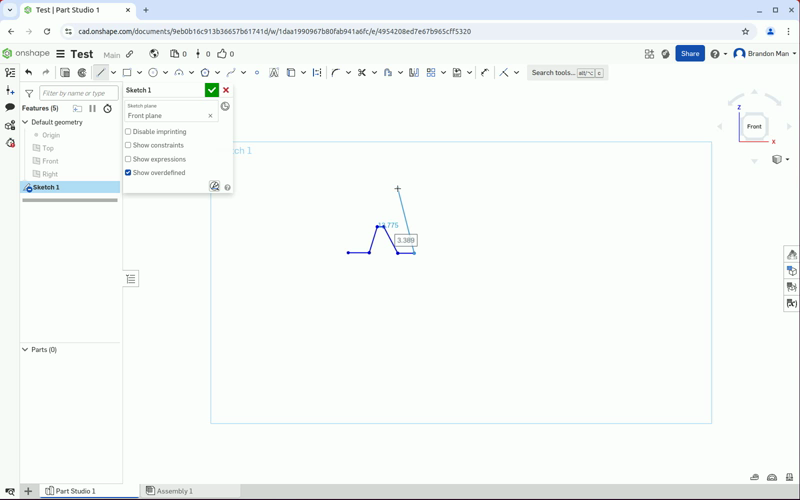
key_up(shift)
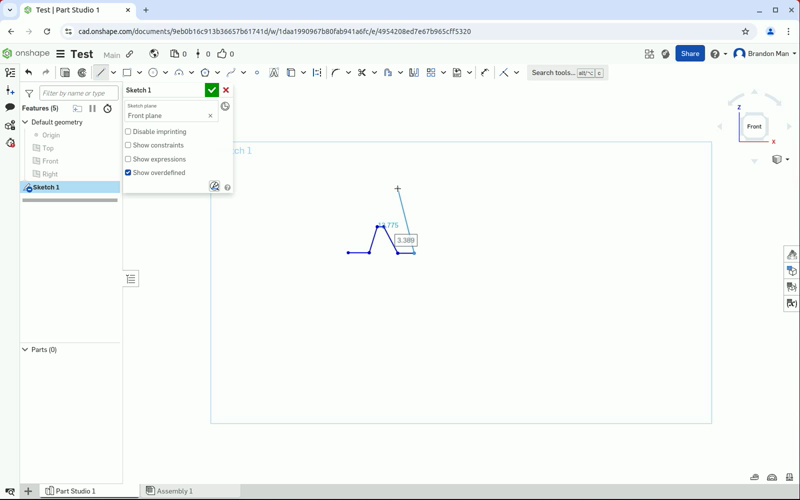
key_down(shift)
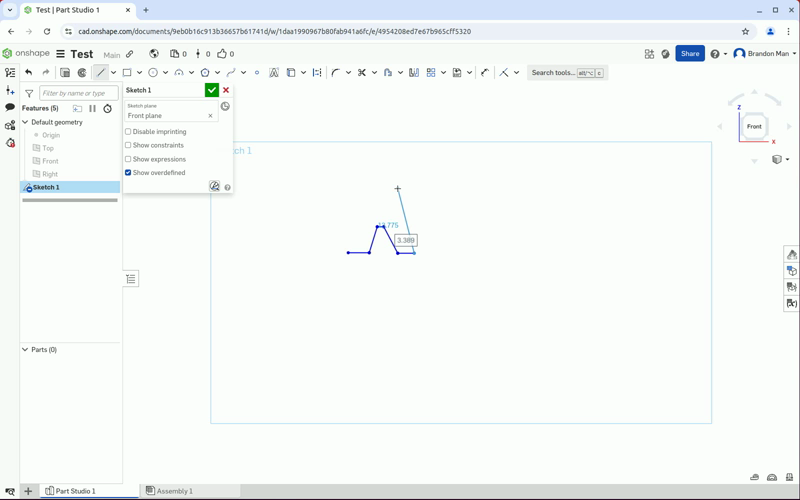
mouse_move(427, 188)
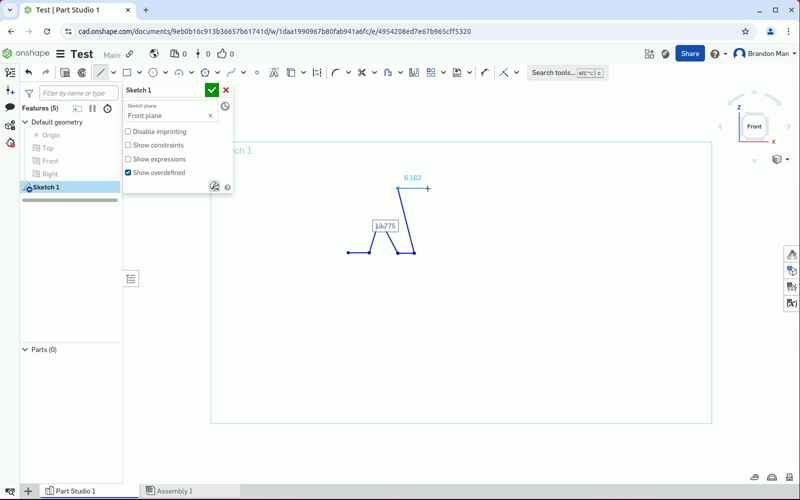
mouse_move(368, 188)
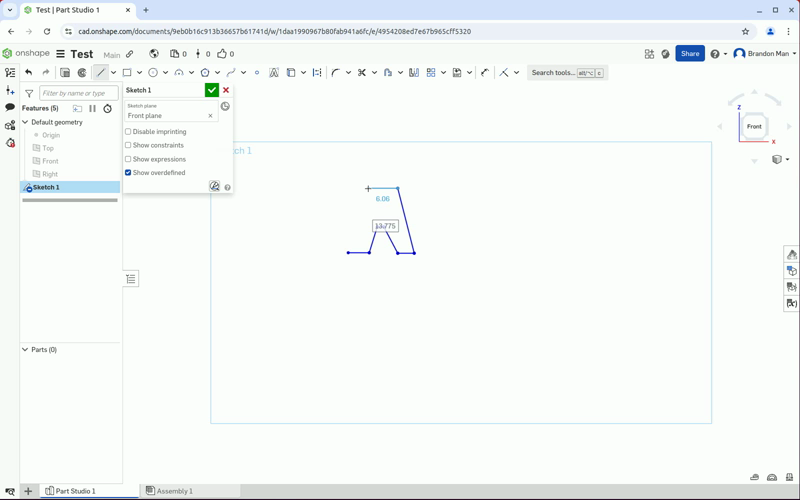
click(368, 188)
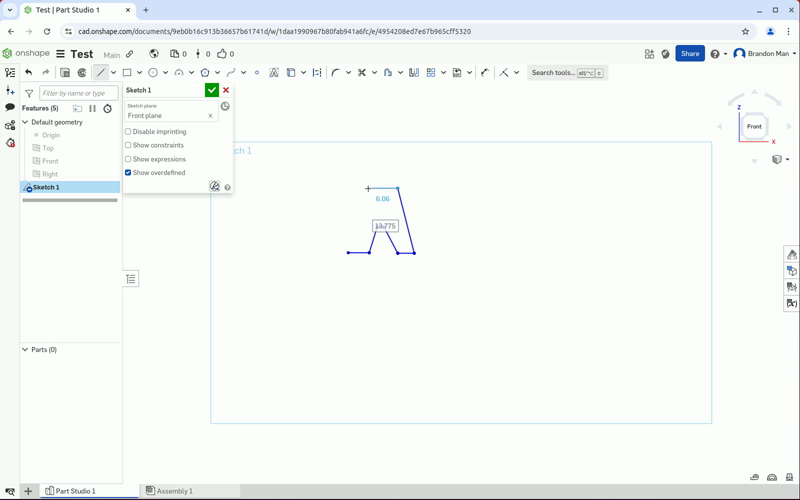
key_up(shift)
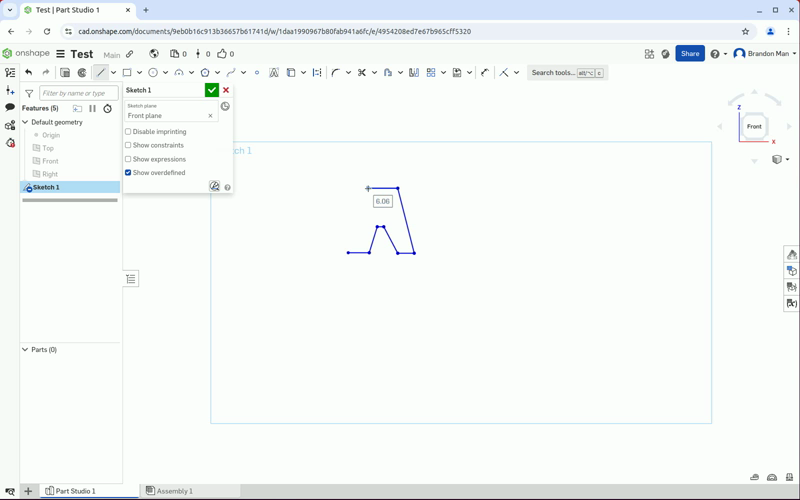
key_down(shift)
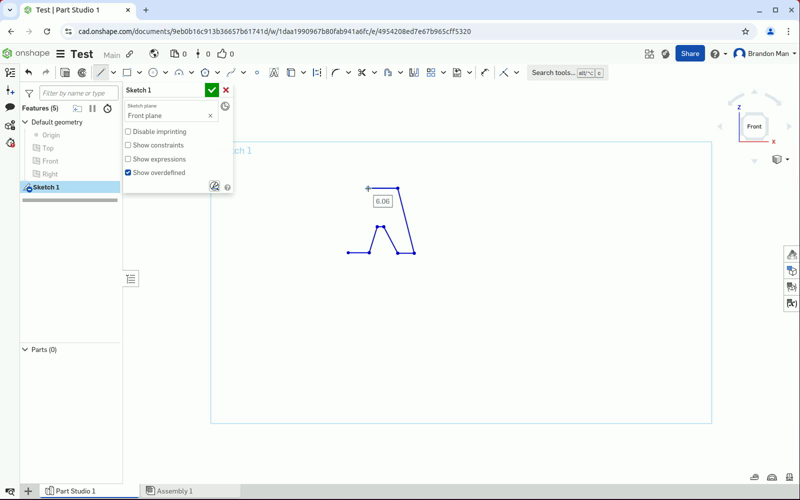
mouse_move(348, 252)
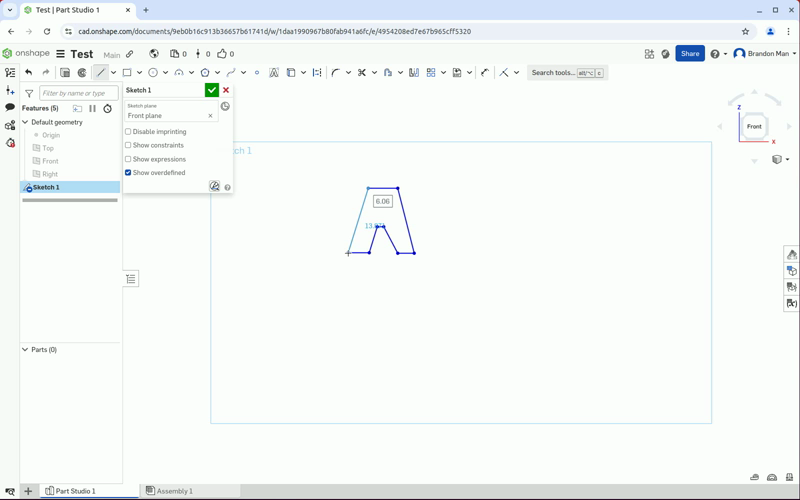
key_up(shift)
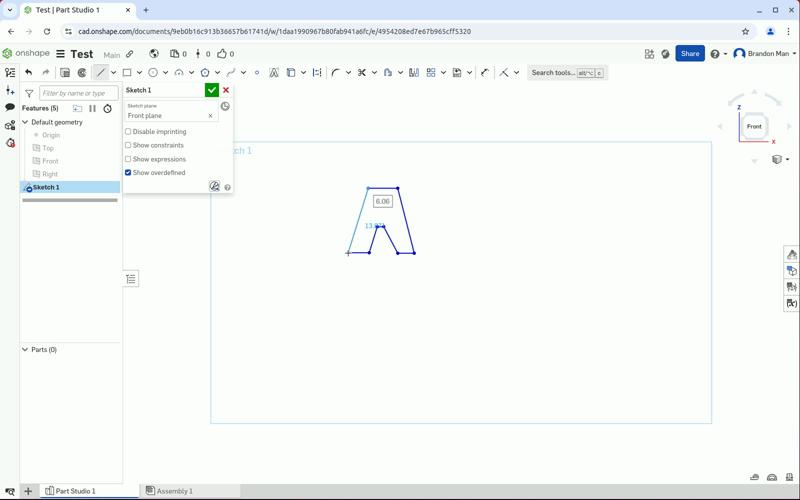
click(348, 252)
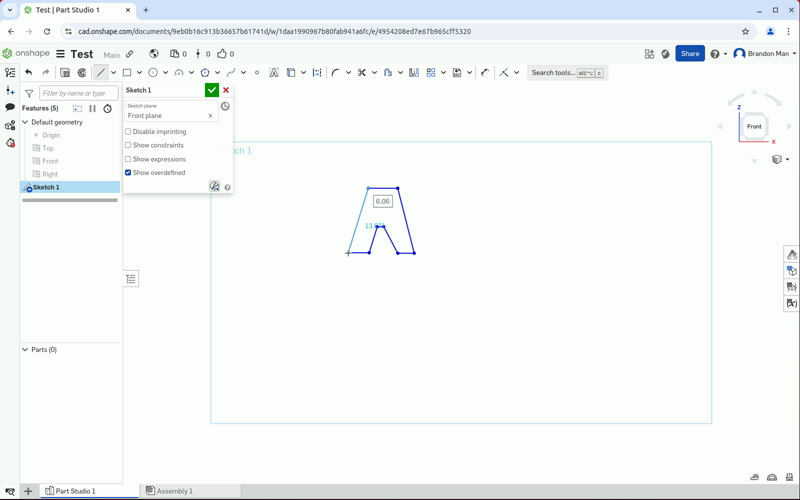
key(esc)
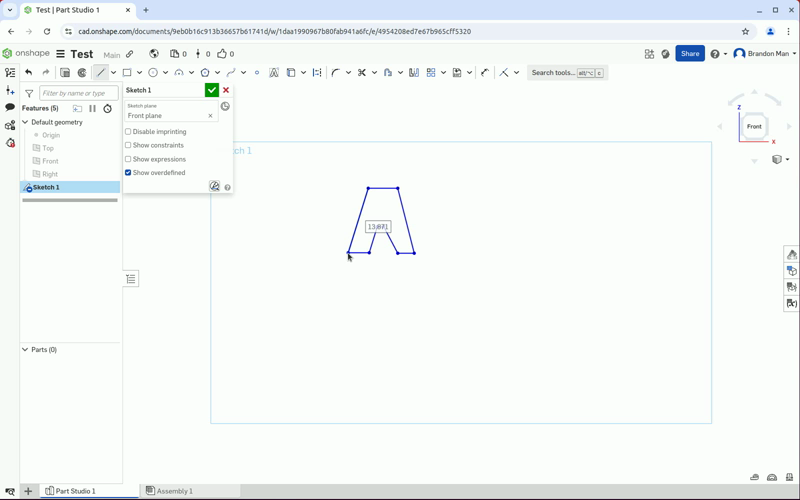
key(l)
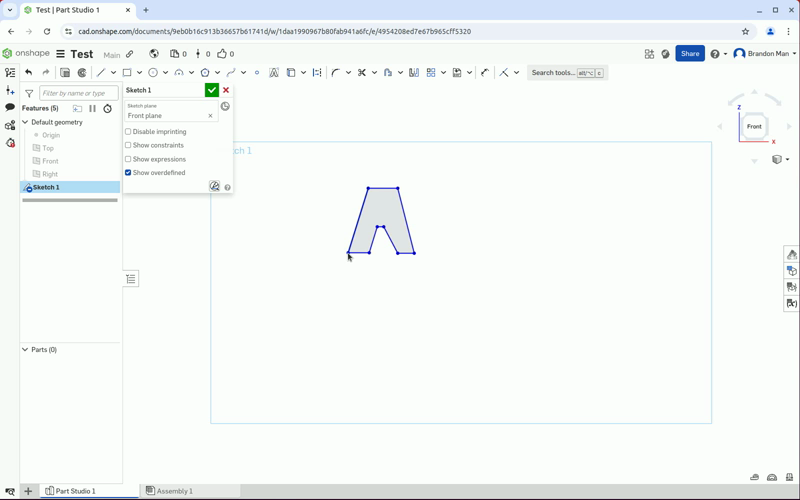
key_down(shift)
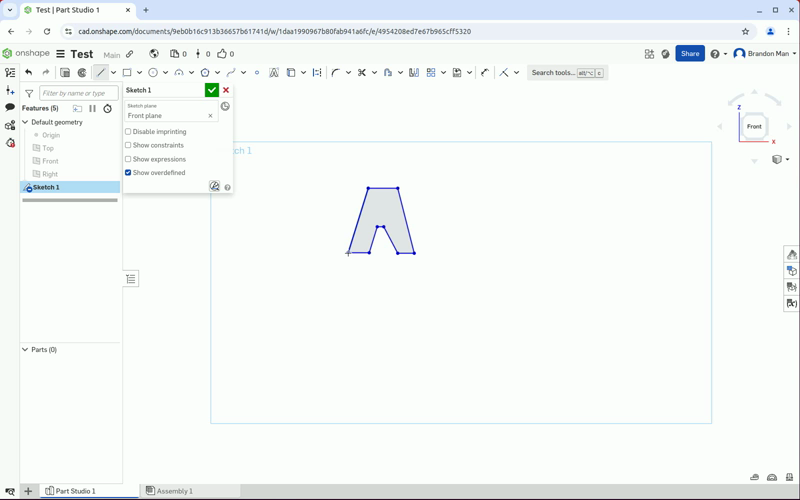
mouse_move(376, 216)
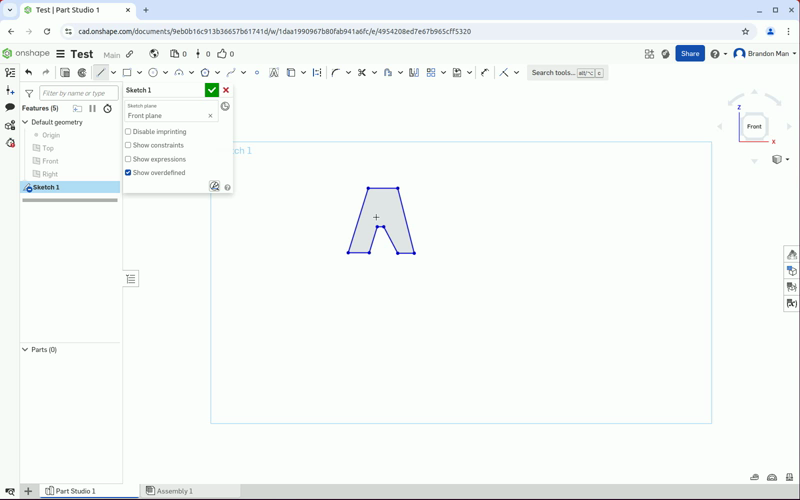
click(376, 216)
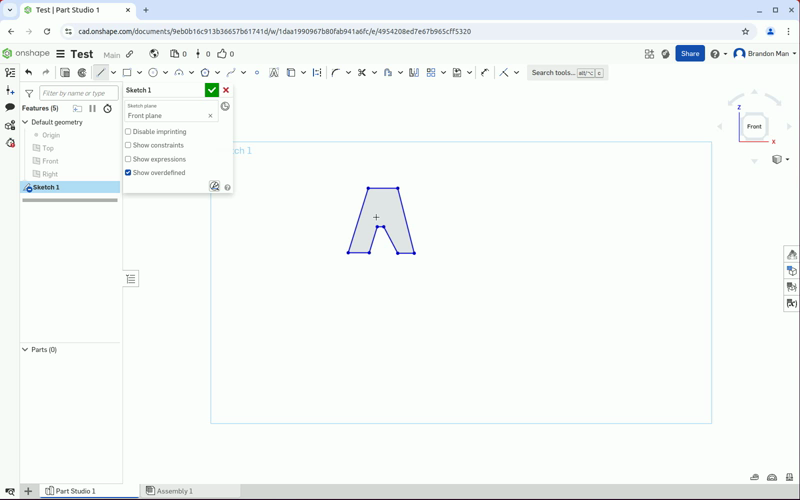
key_up(shift)
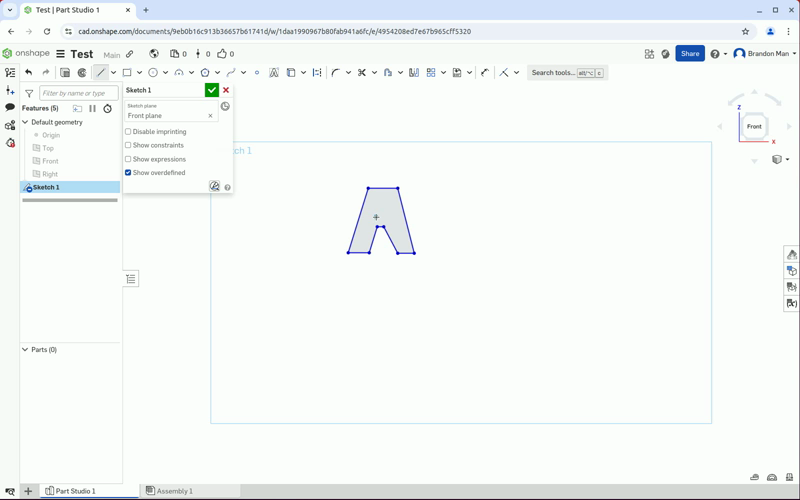
key_down(shift)
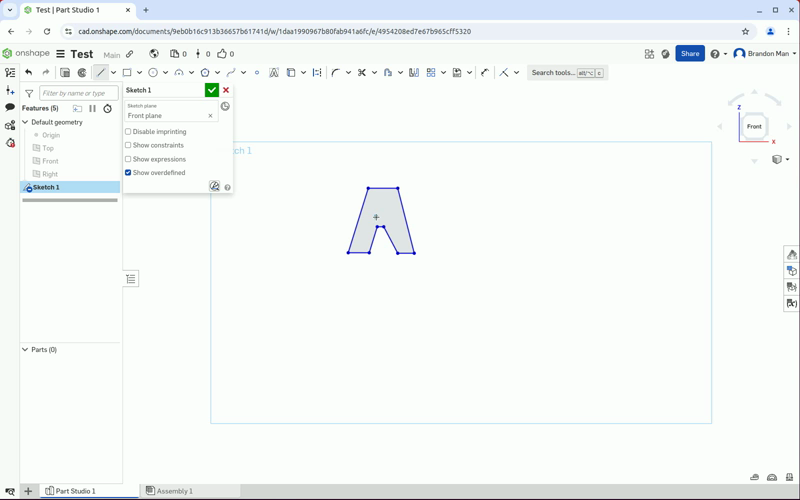
mouse_move(406, 216)
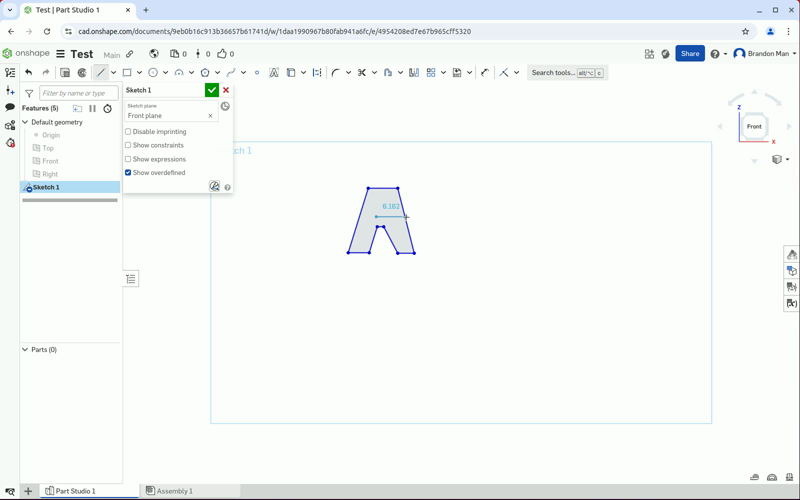
mouse_move(386, 216)
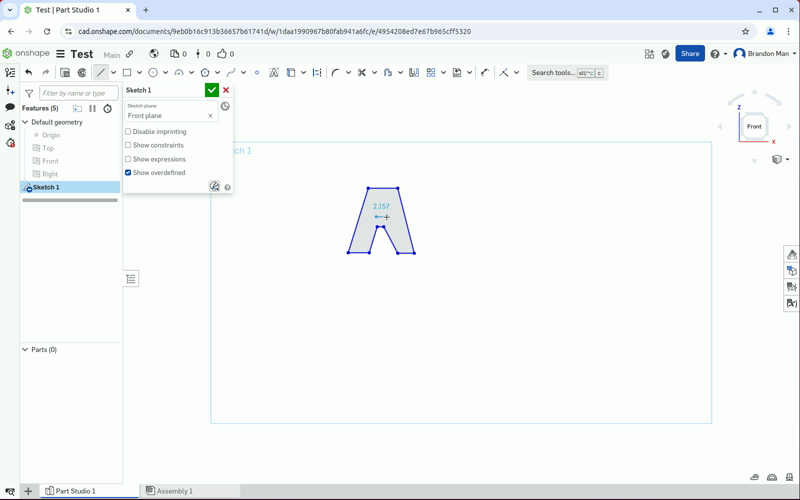
click(386, 216)
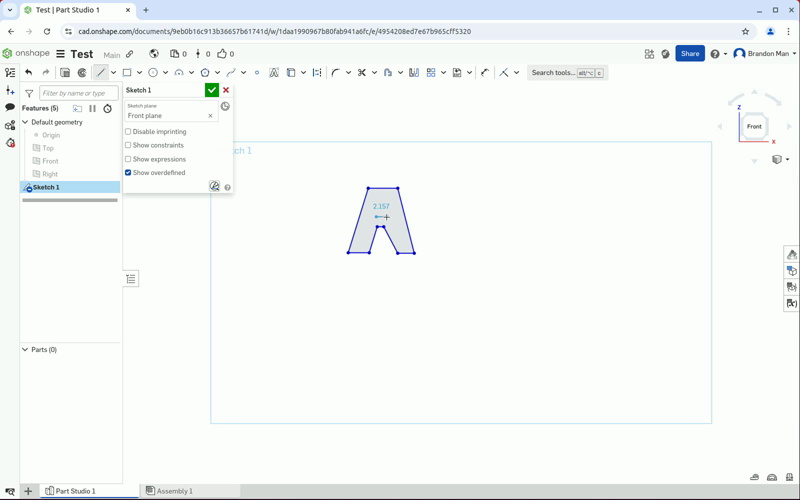
key_up(shift)
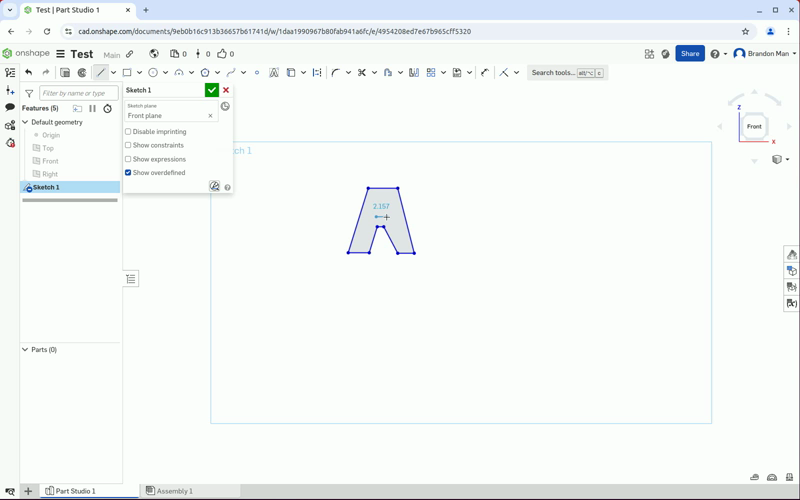
key_down(shift)
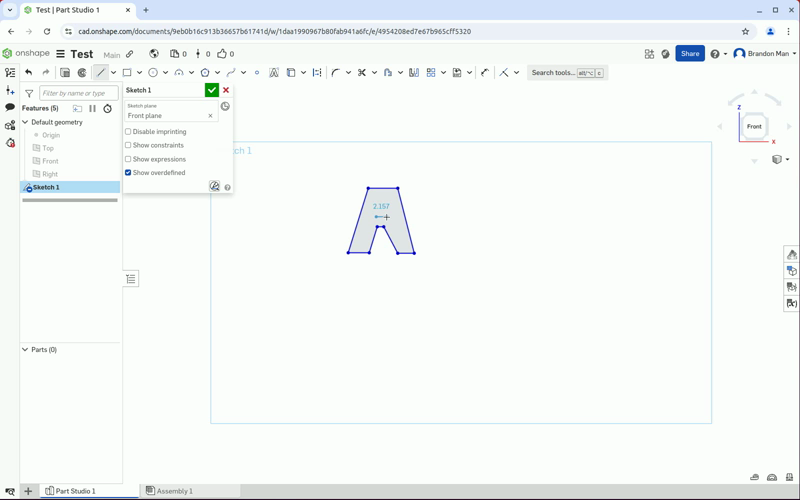
mouse_move(416, 216)
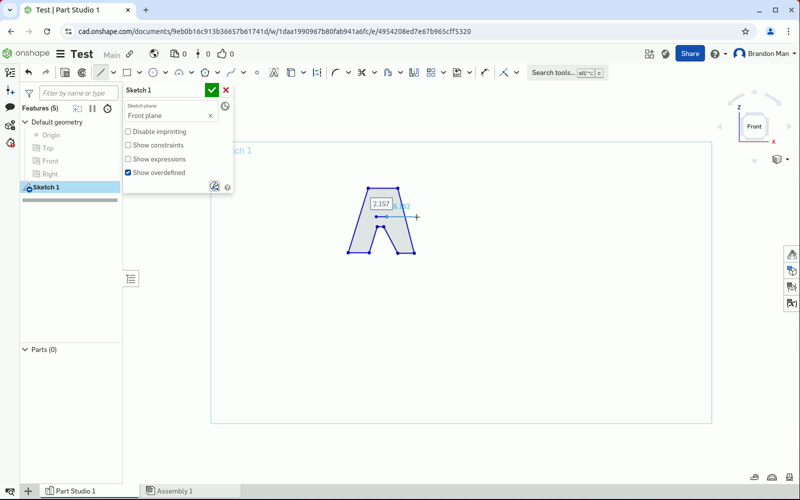
mouse_move(383, 205)
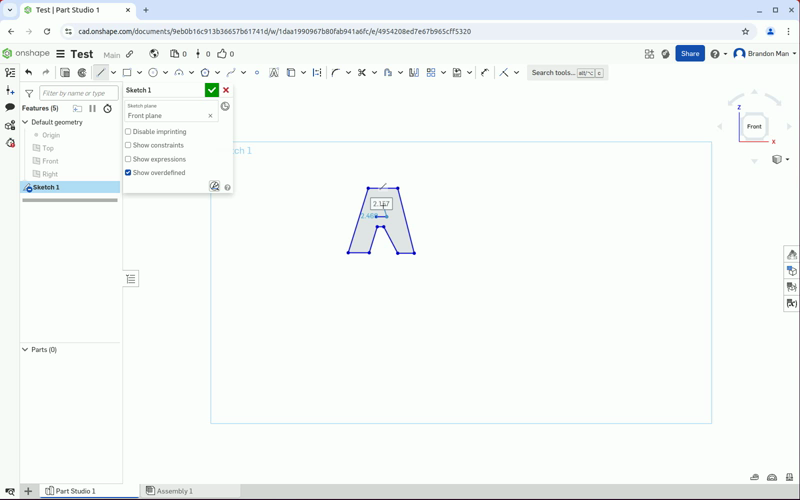
click(383, 205)
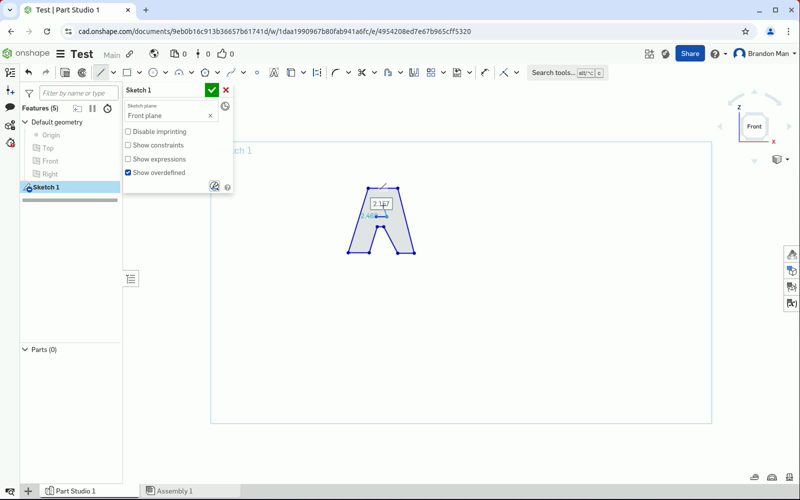
key_up(shift)
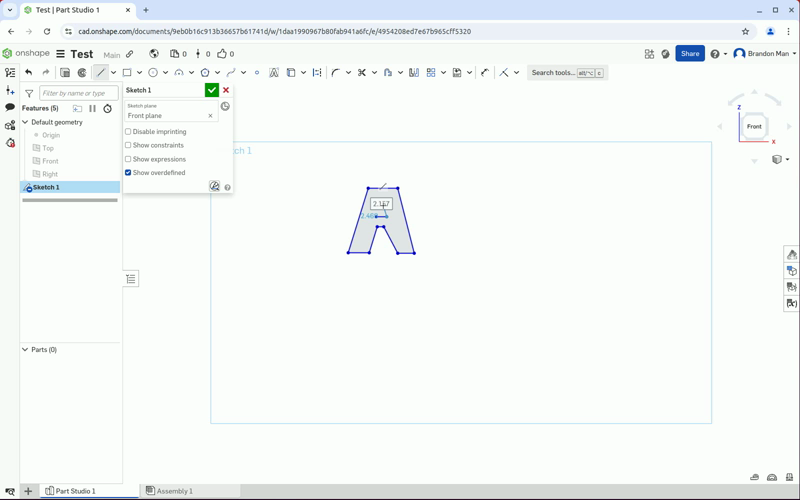
mouse_move(413, 205)
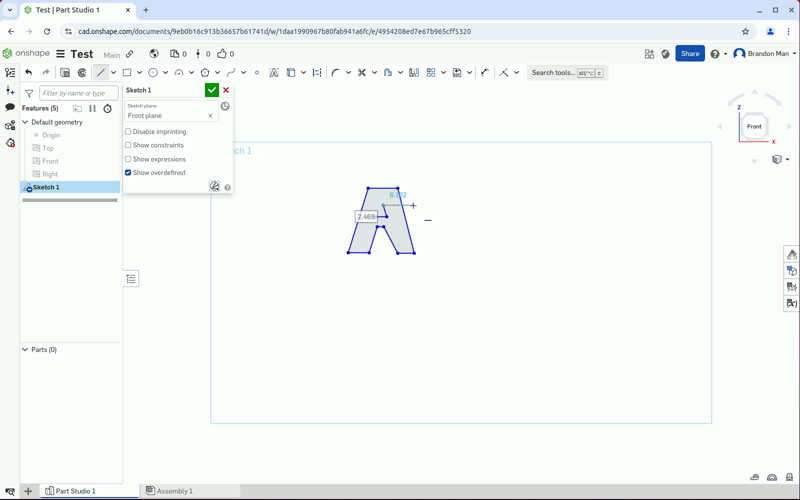
key_down(shift)
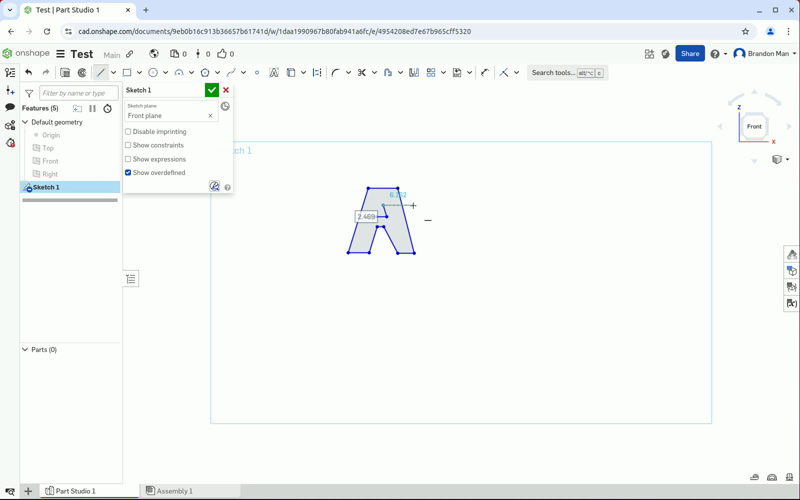
mouse_move(376, 216)
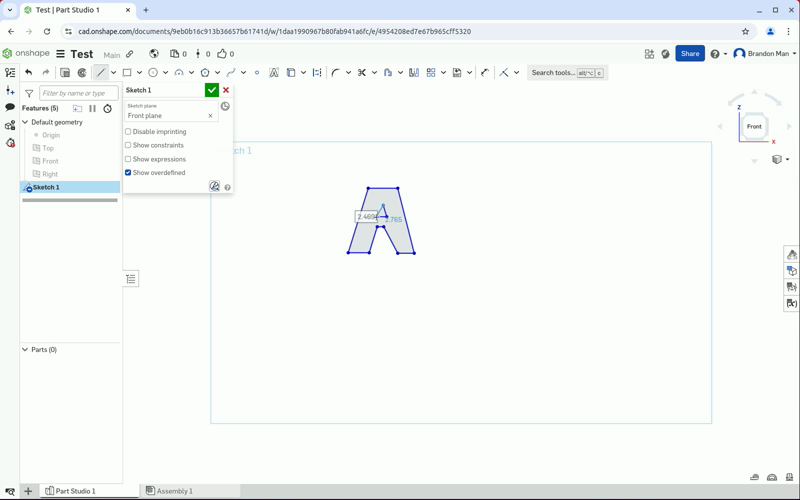
key_up(shift)
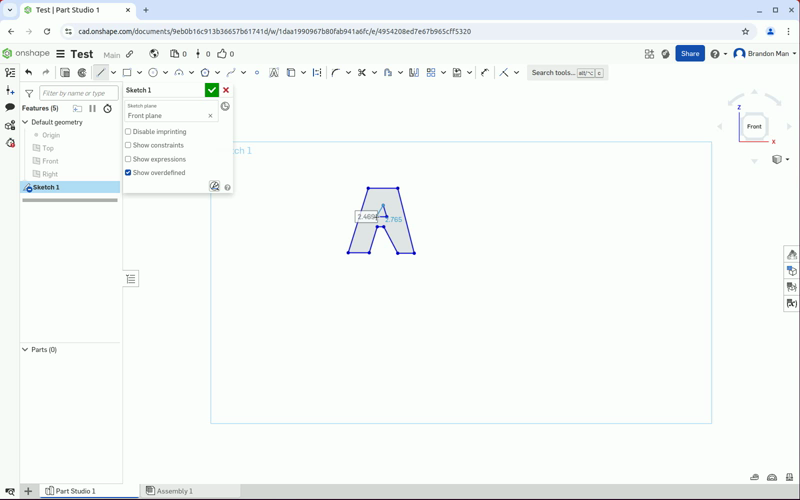
click(376, 216)
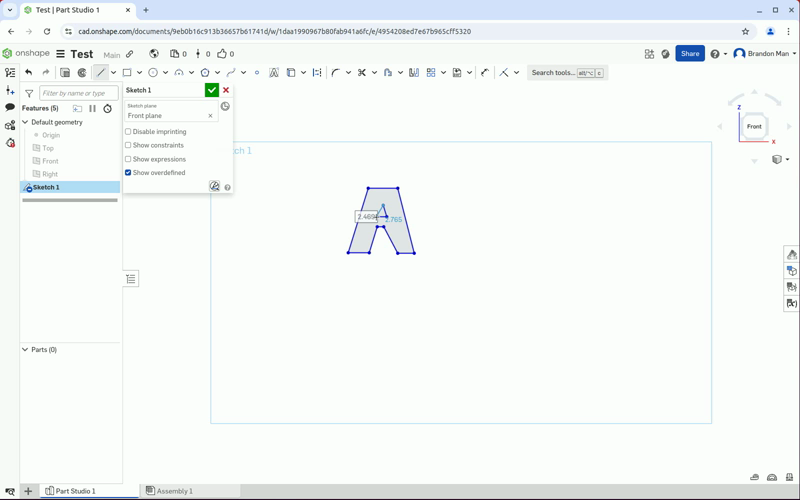
key(esc)
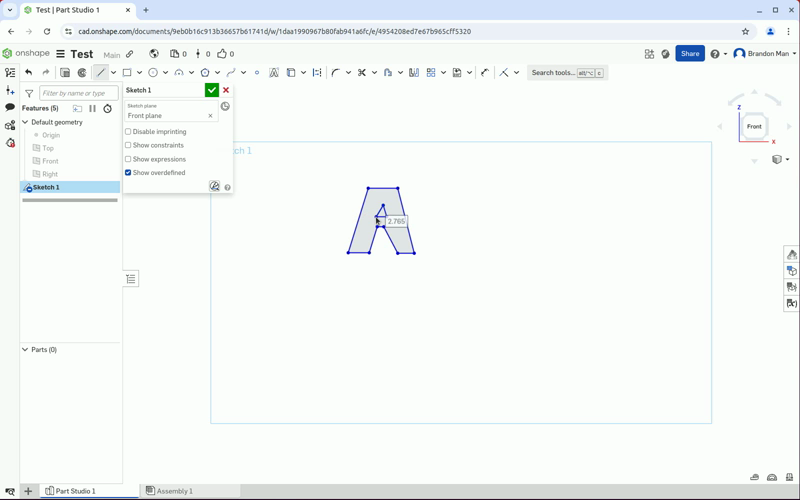
mouse_move(373, 228)
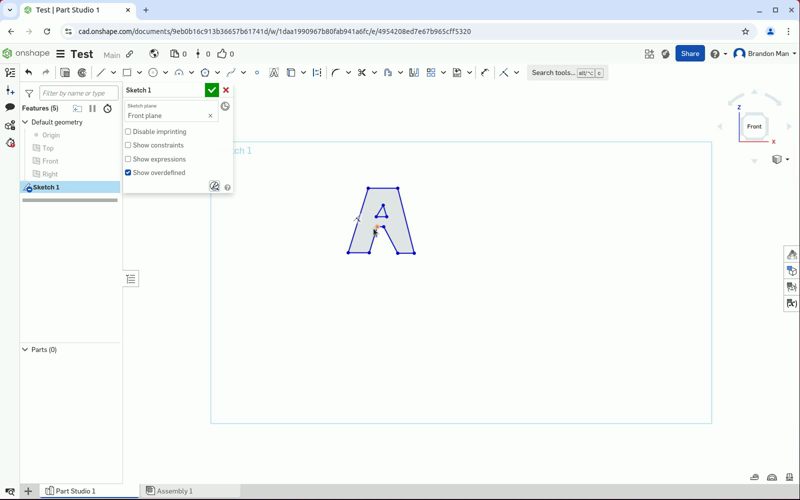
click(373, 228)
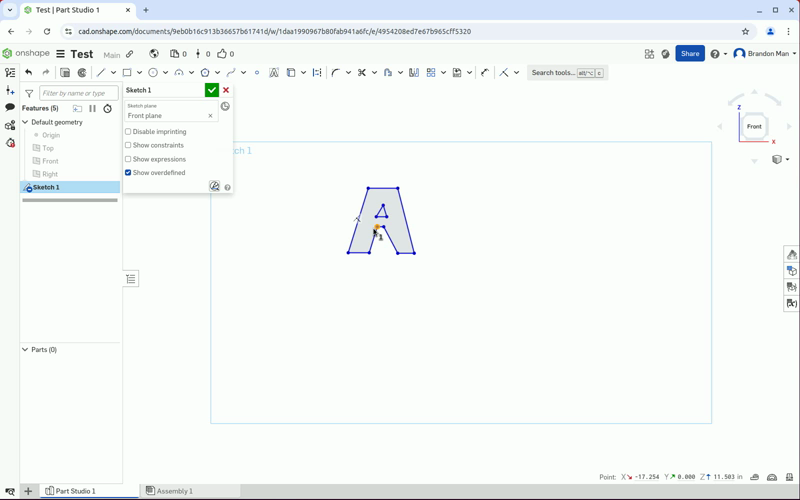
mouse_move(73, 352)
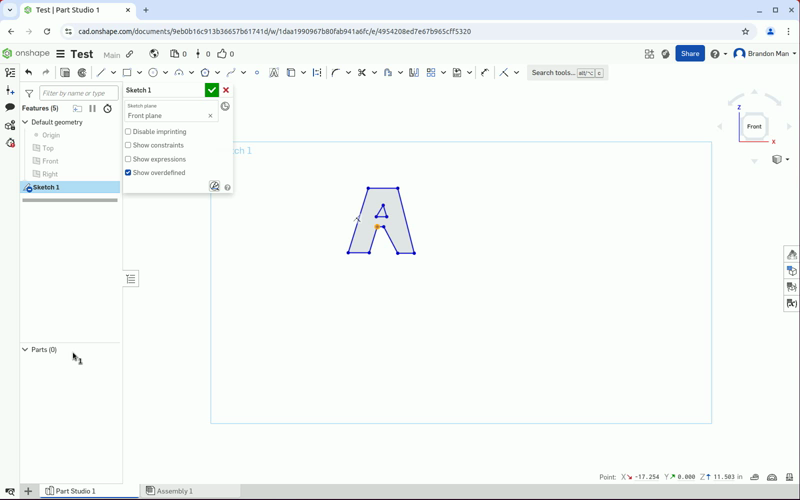
key(shift+y)
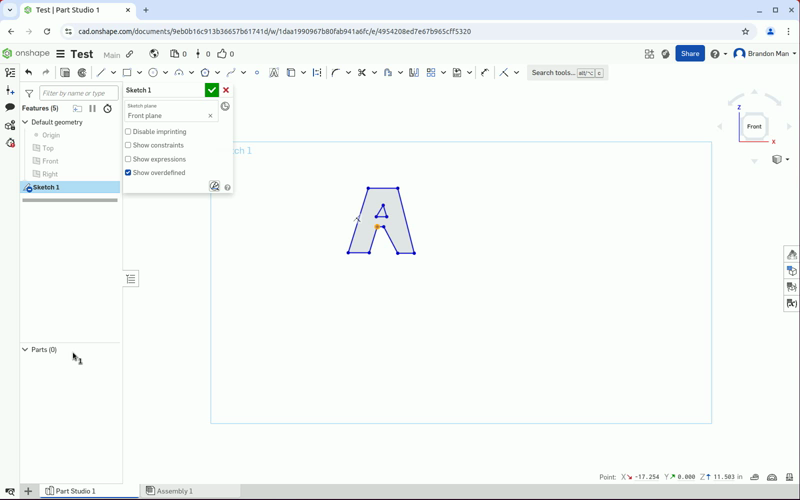
key(shift+e)
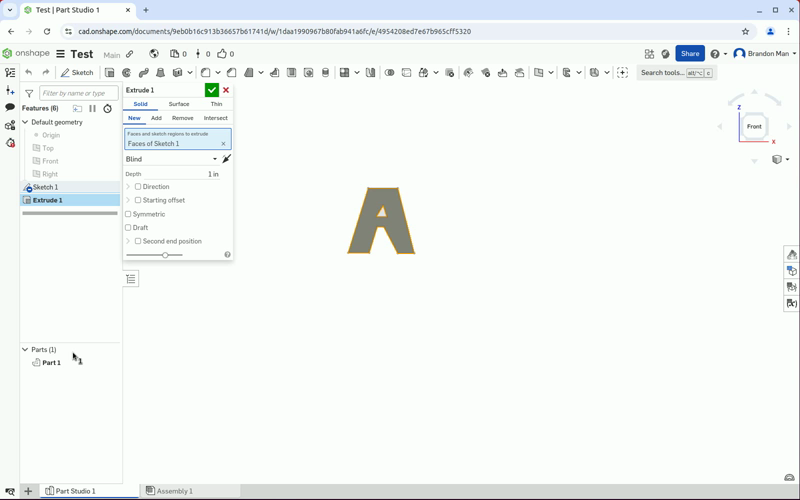
mouse_move(143, 106)
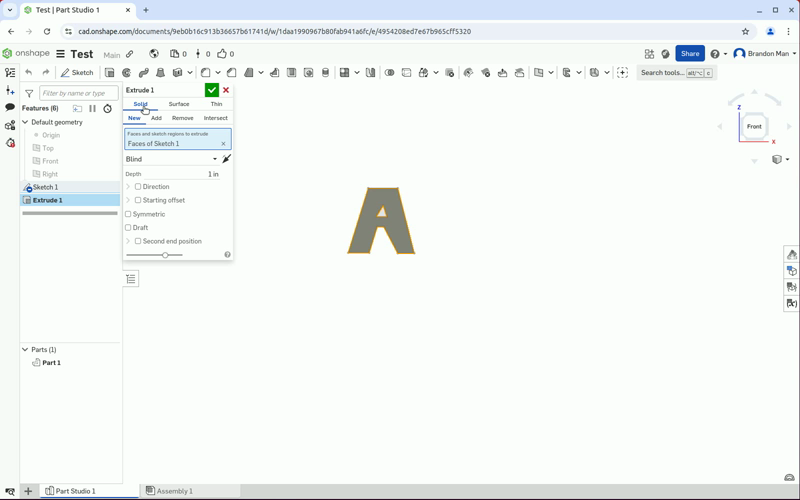
click(143, 106)
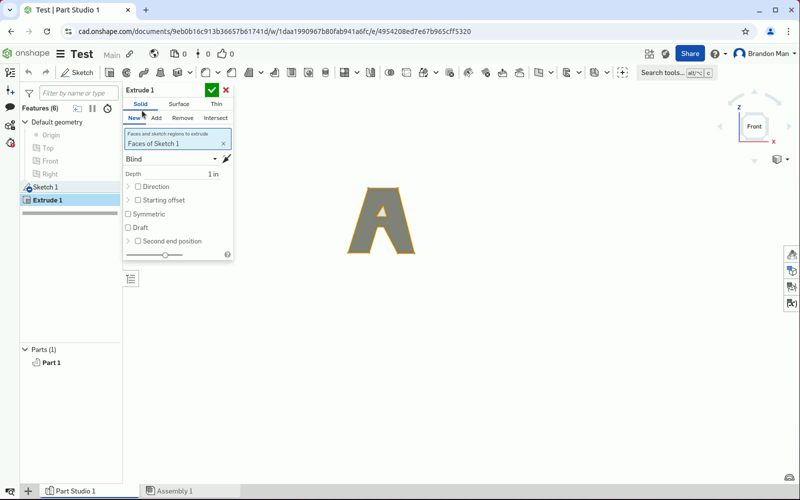
mouse_move(137, 120)
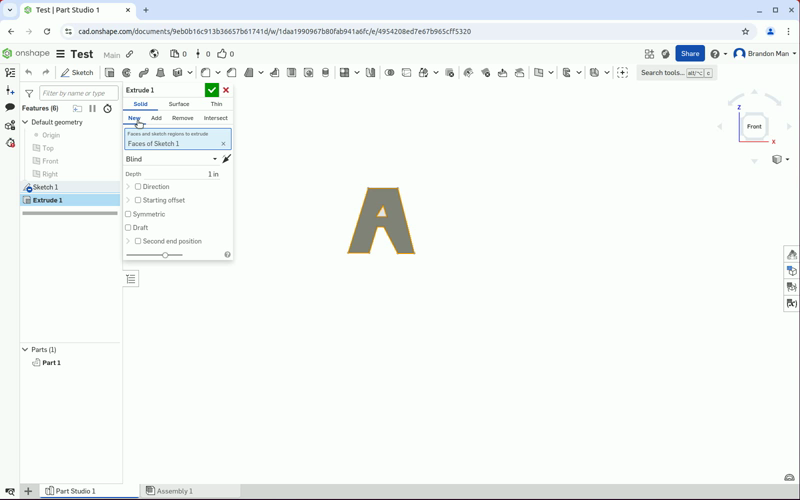
click(137, 120)
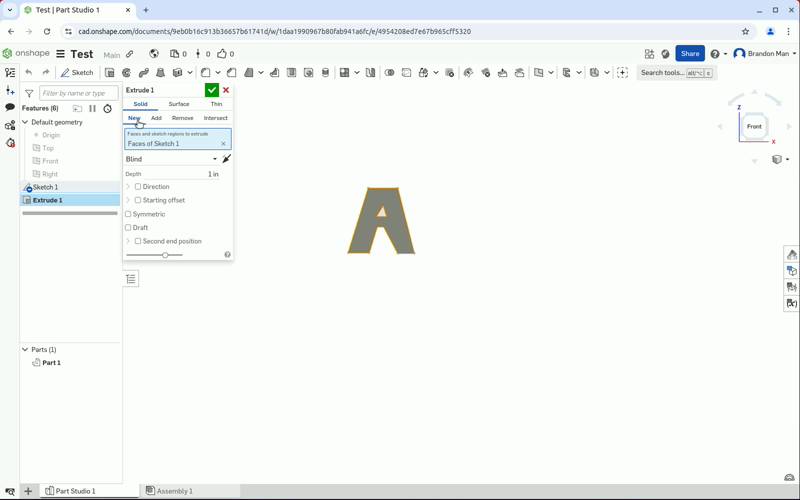
key(tab, 4)
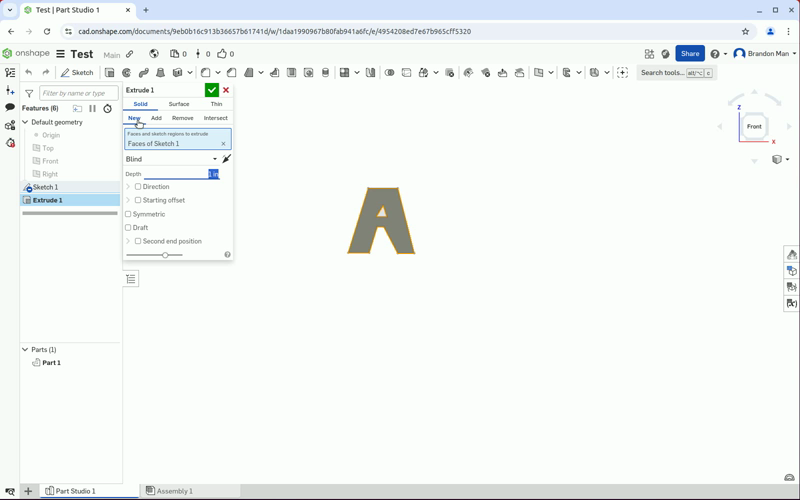
text(11.073)
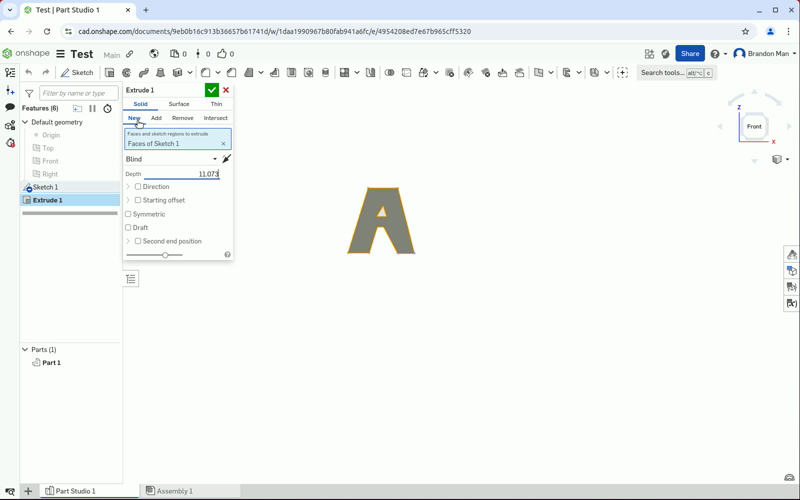
key(enter)
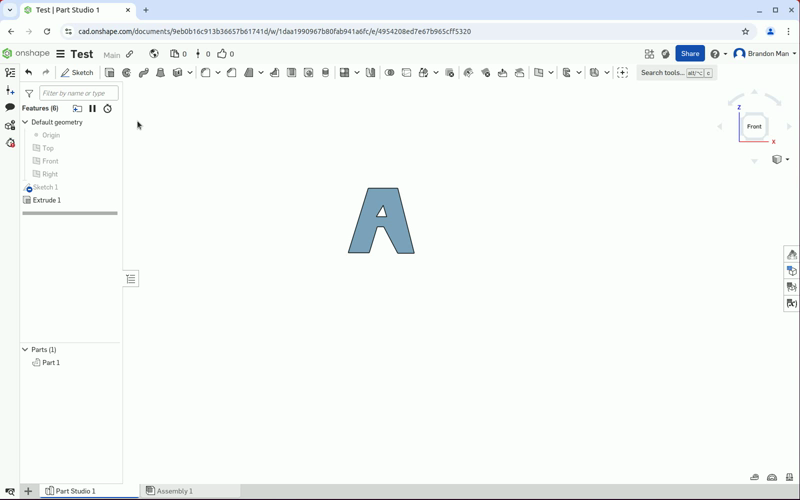
key(shift+h)
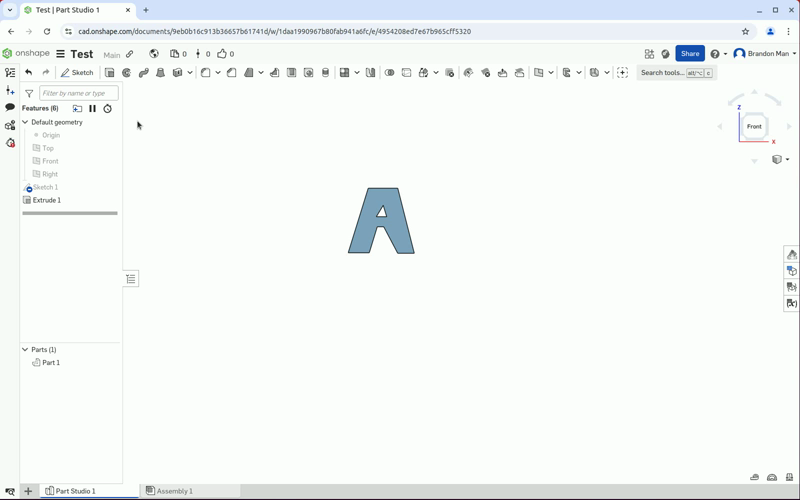
key(shift+h)
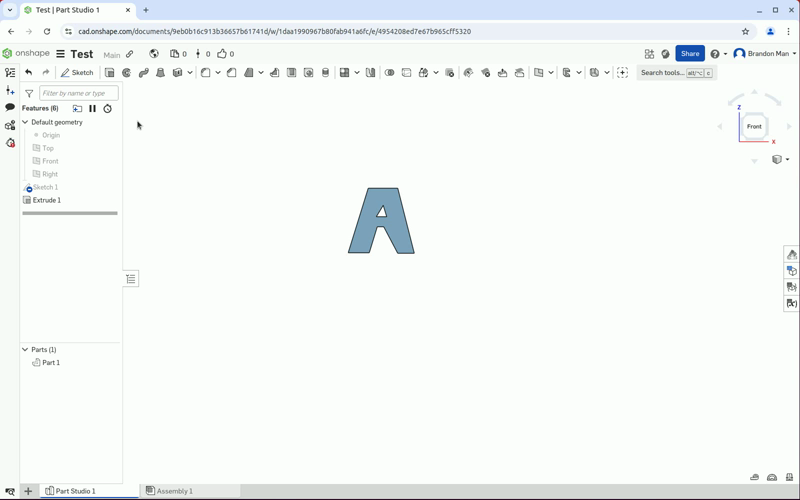
mouse_move(73, 189)
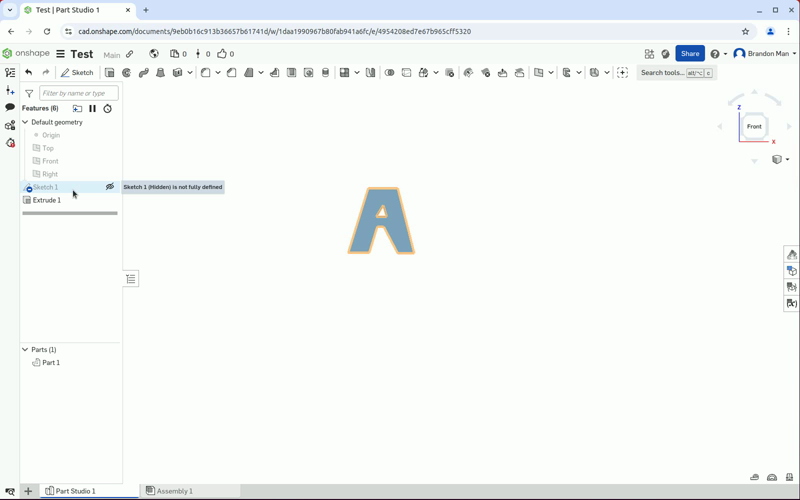
click(73, 189)
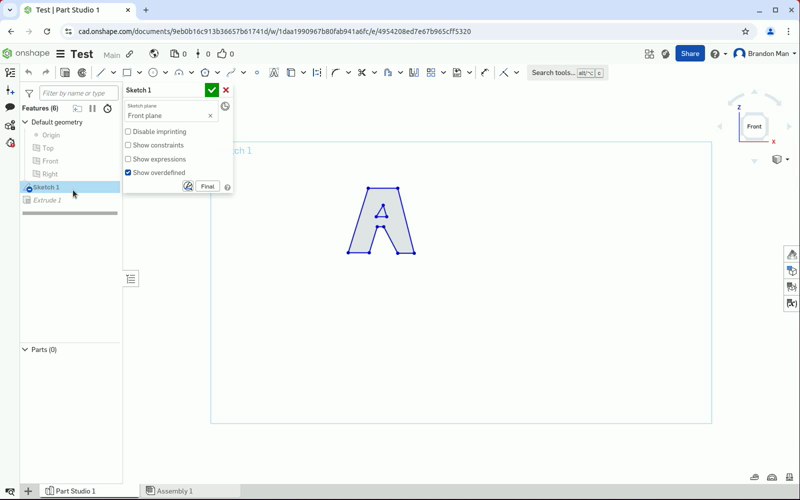
mouse_move(229, 92)
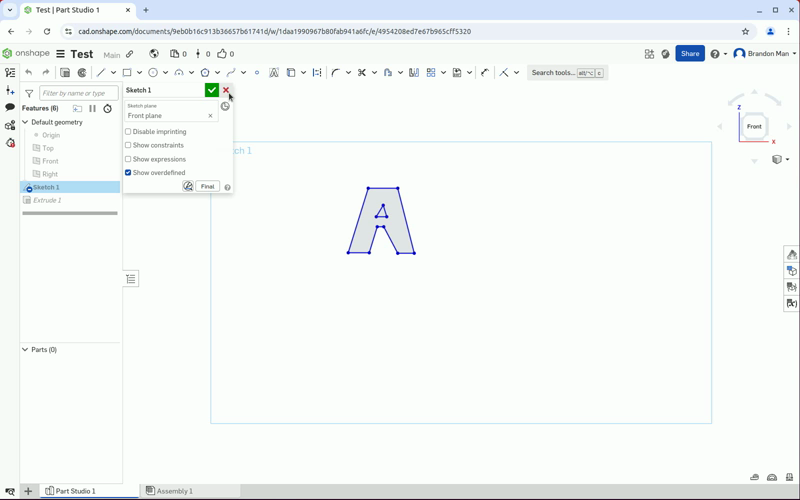
click(229, 92)
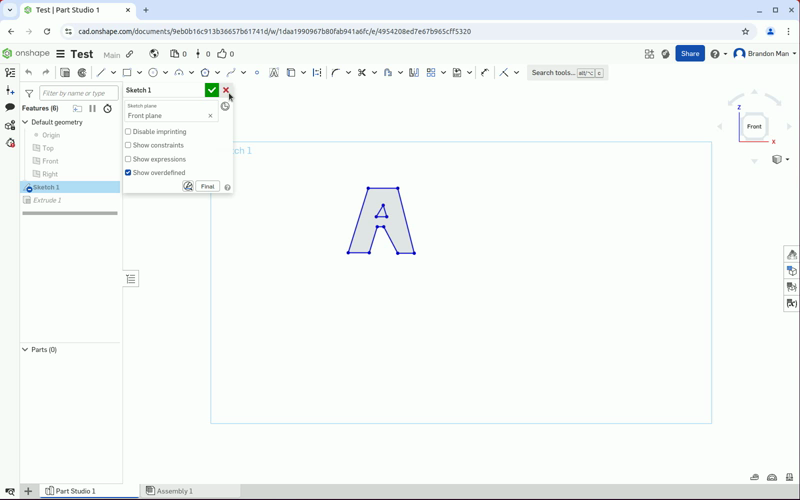
key(shift+s)
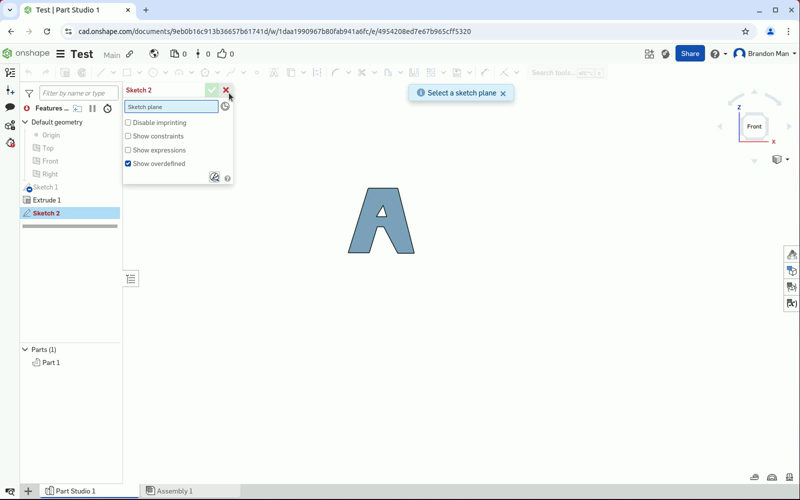
mouse_move(73, 163)
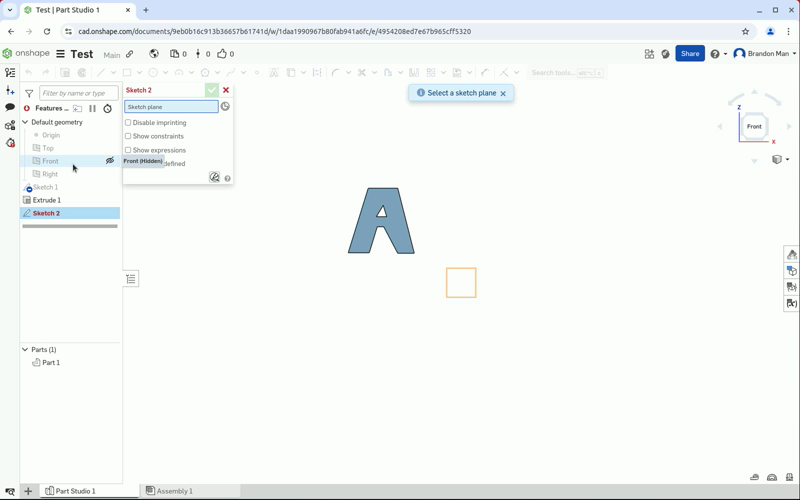
click(73, 163)
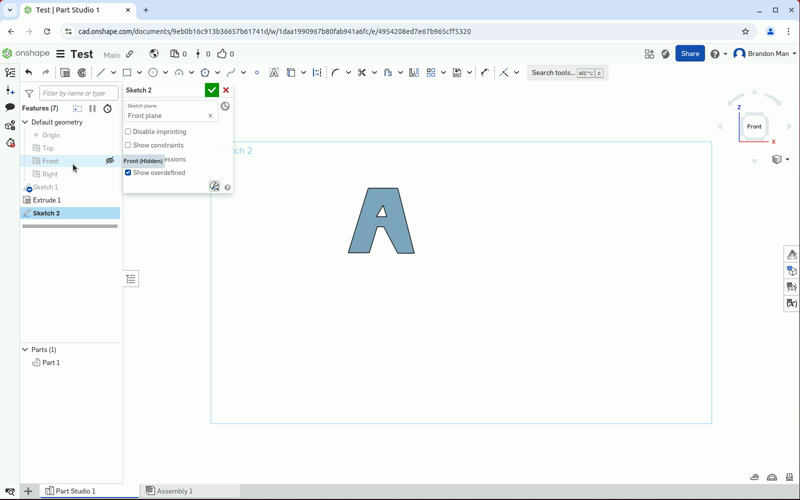
mouse_move(73, 352)
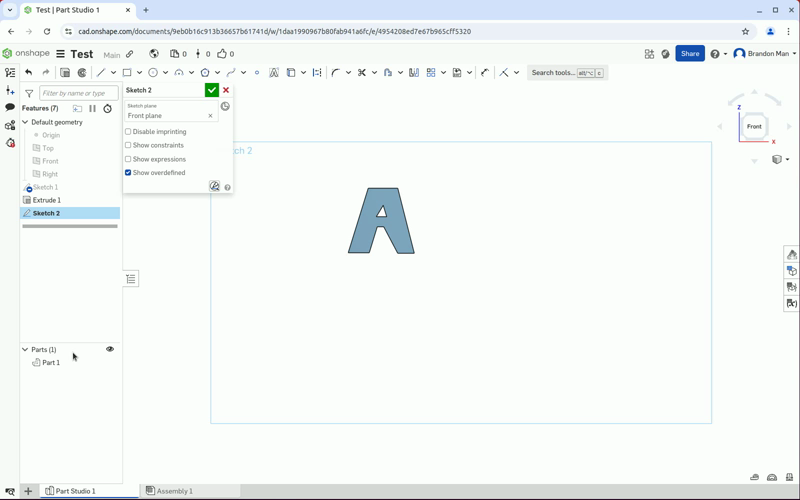
key(y)
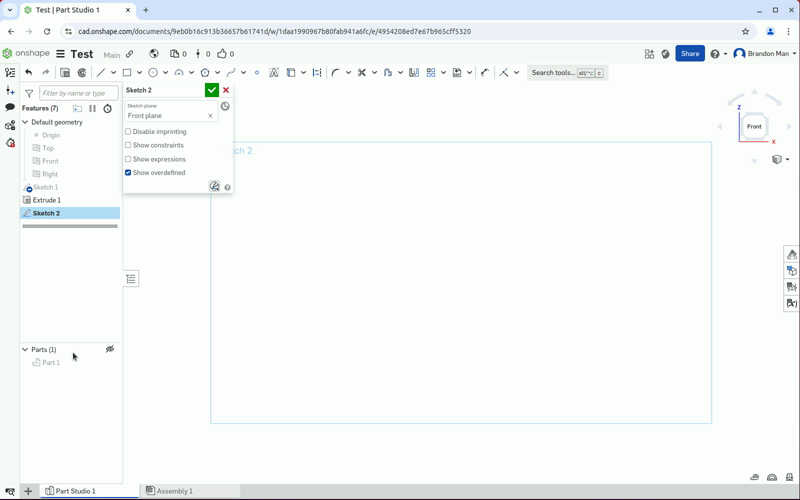
key(l)
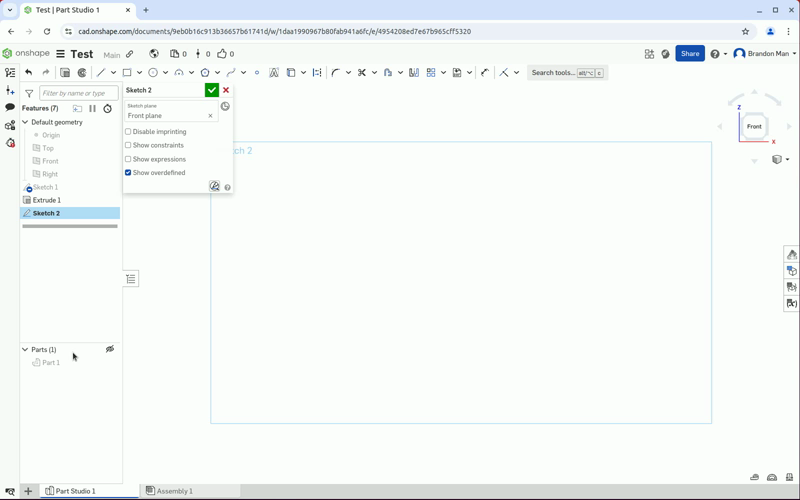
key_down(shift)
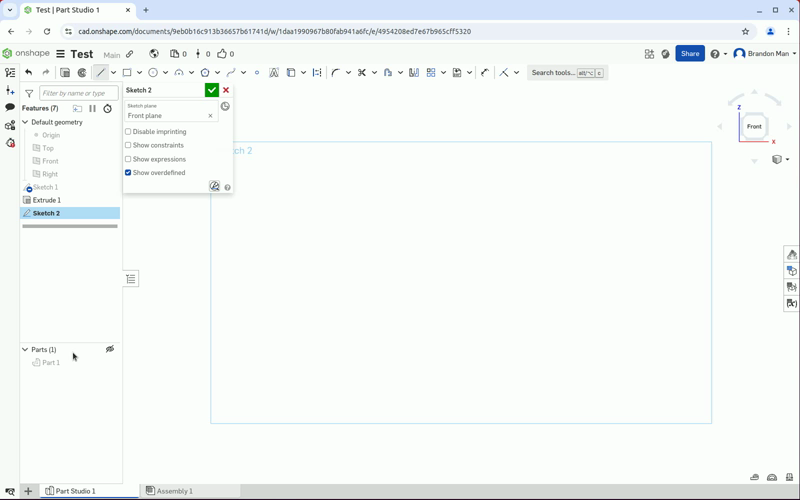
mouse_move(479, 193)
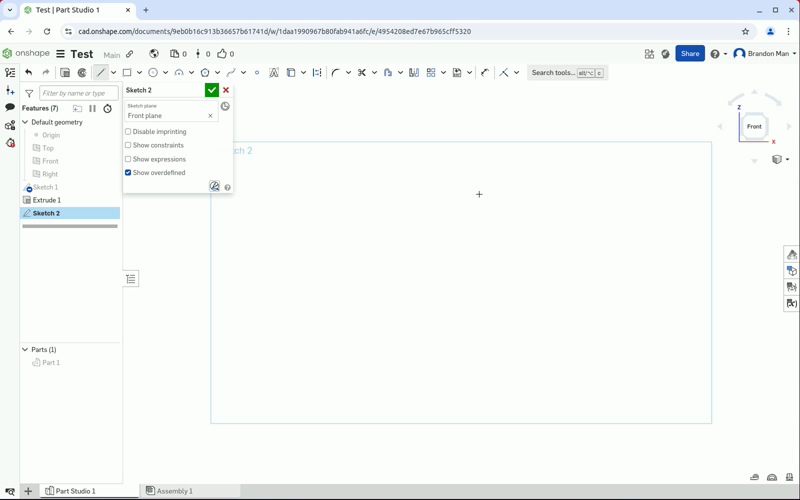
click(479, 193)
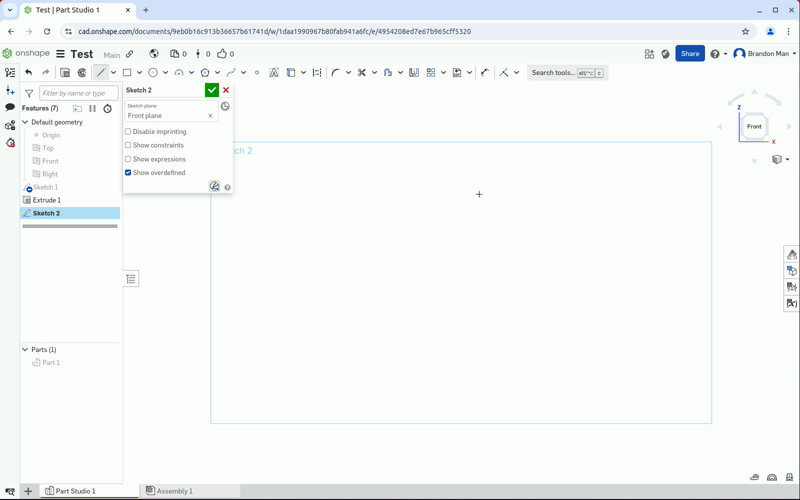
key_up(shift)
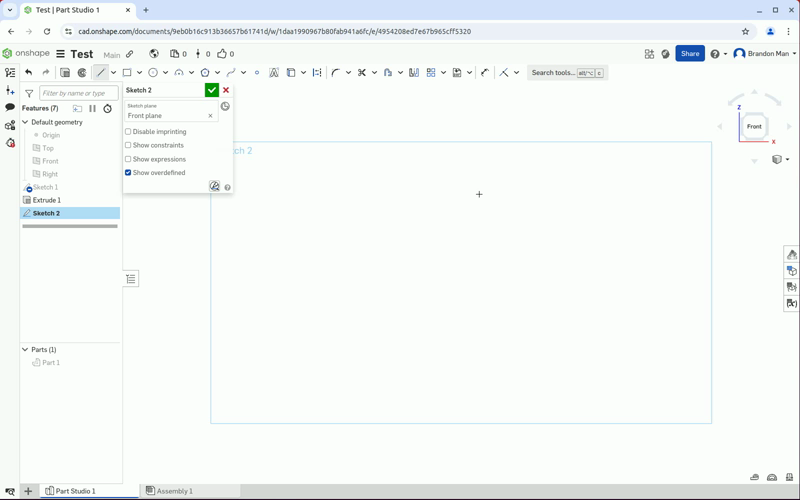
key_down(shift)
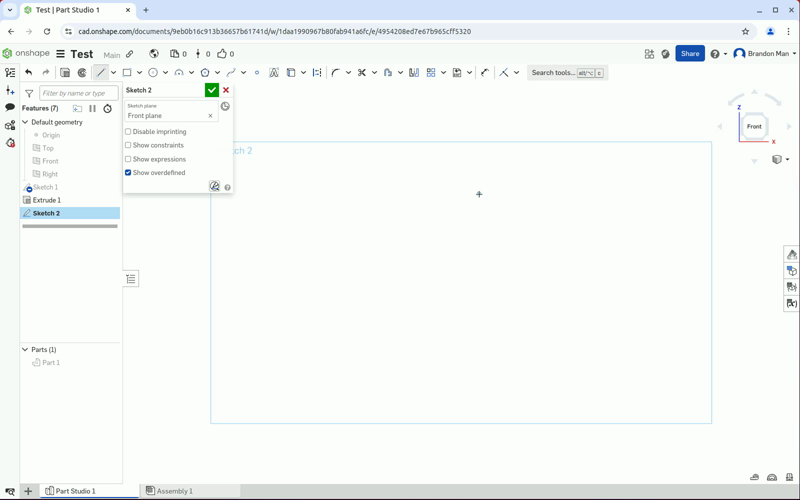
mouse_move(509, 193)
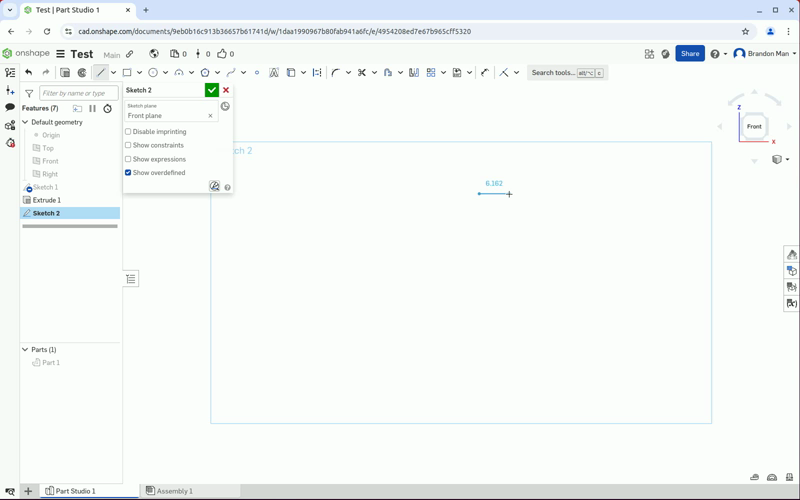
mouse_move(480, 246)
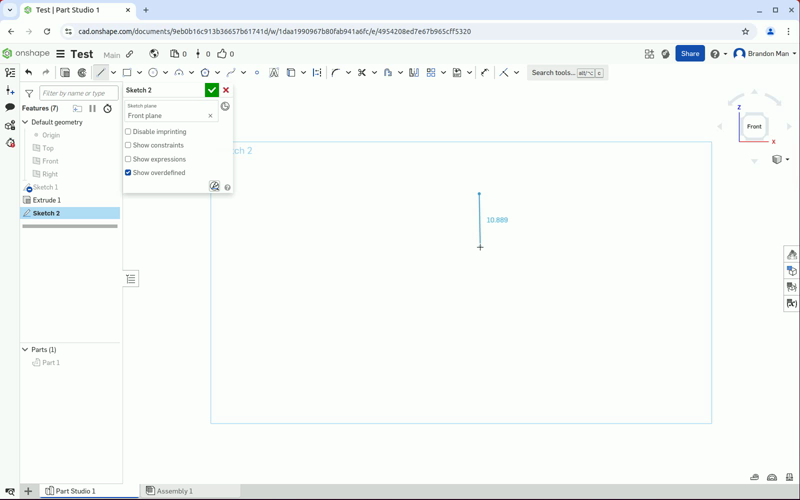
click(480, 246)
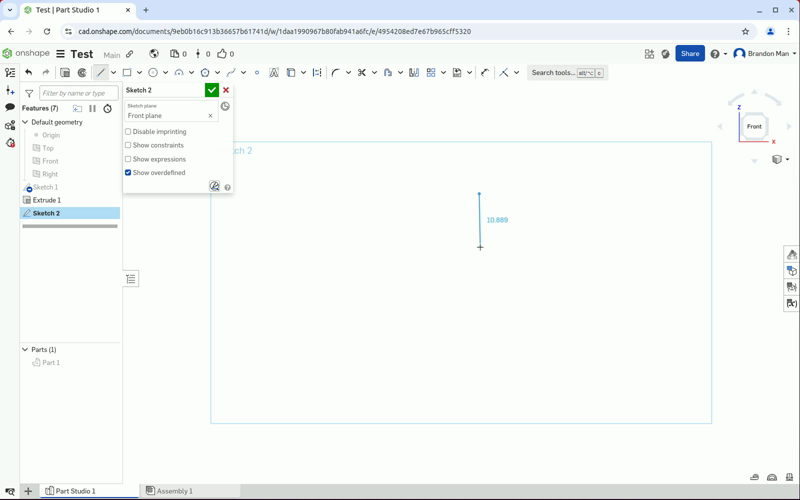
key_up(shift)
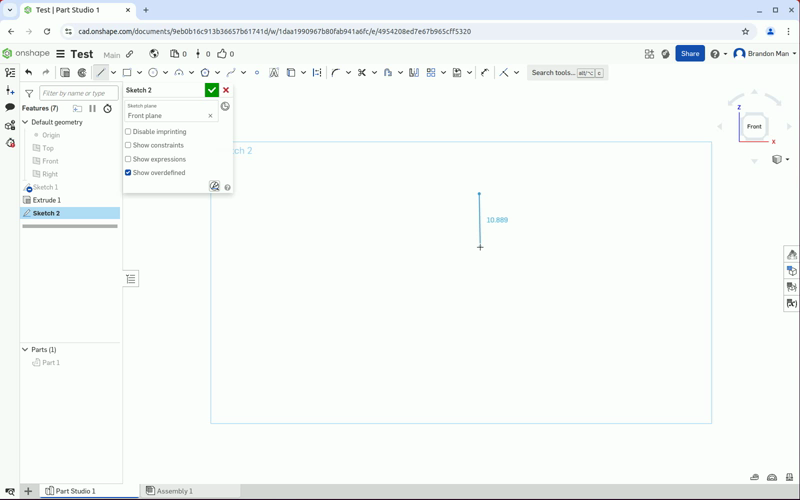
key_down(shift)
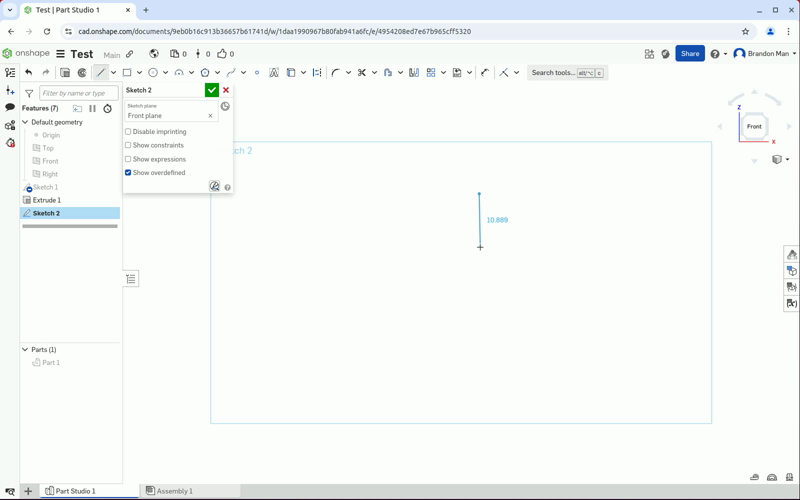
mouse_move(510, 246)
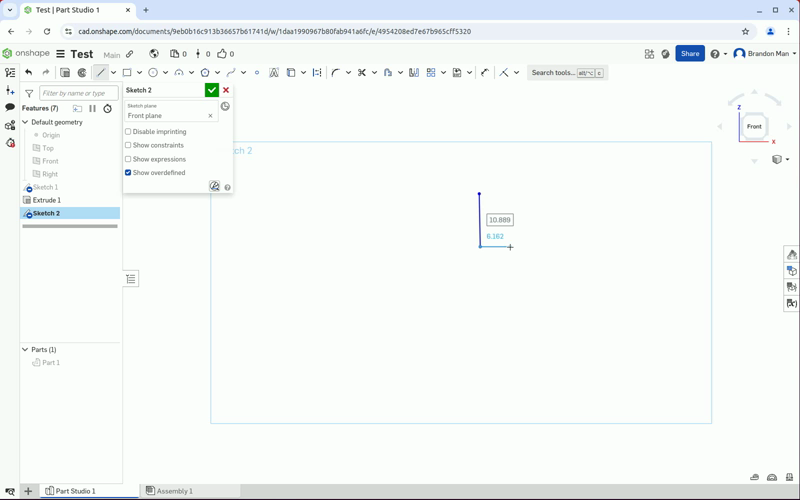
mouse_move(505, 246)
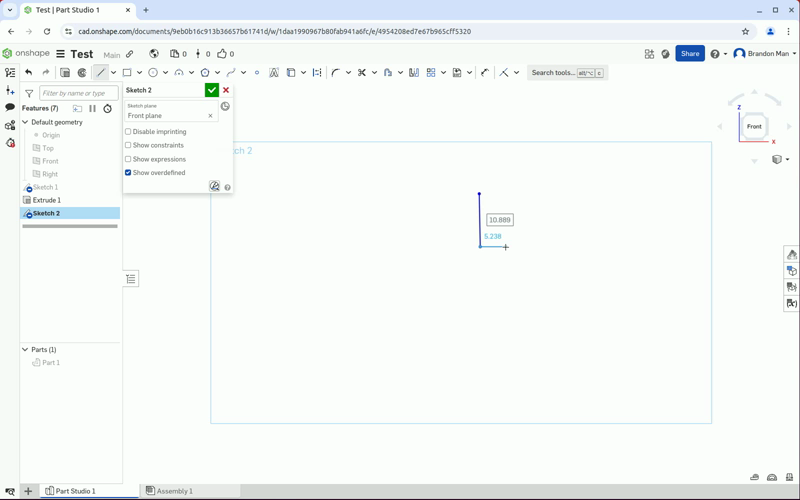
click(505, 246)
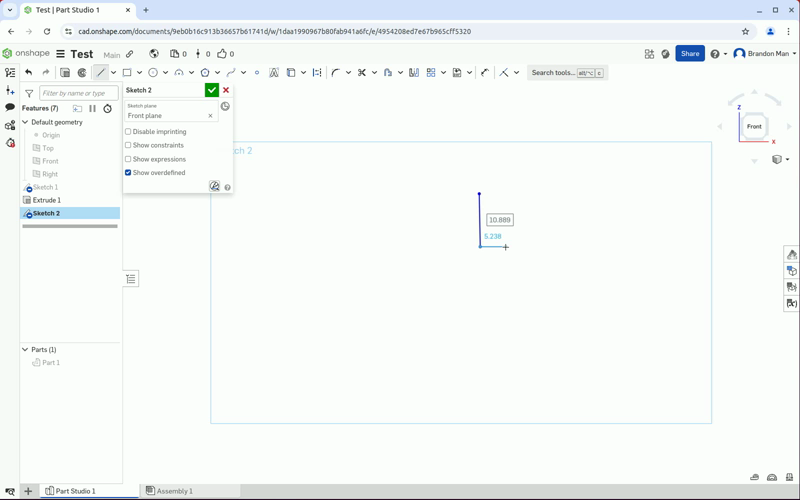
key_up(shift)
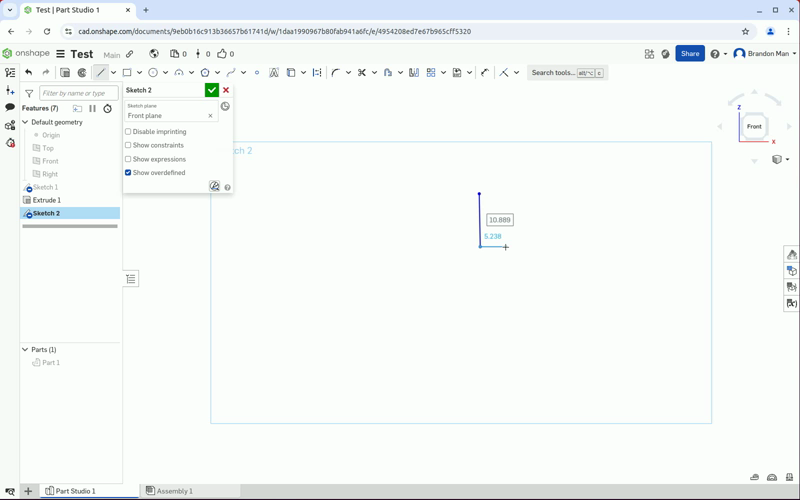
key_down(shift)
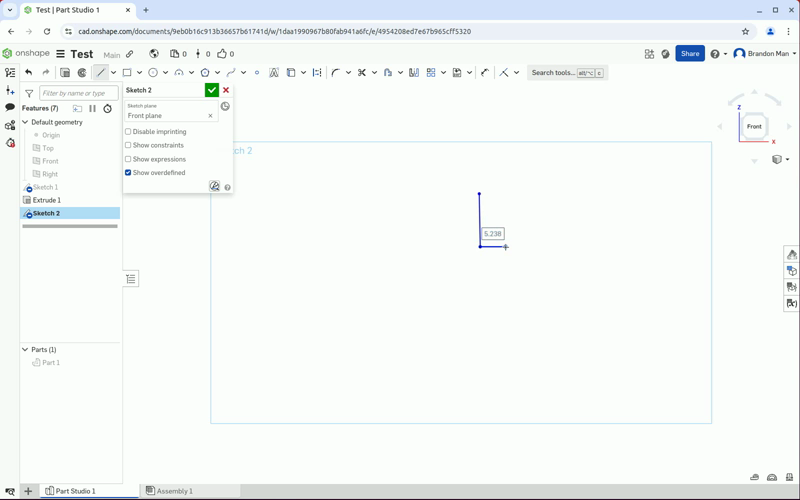
mouse_move(535, 246)
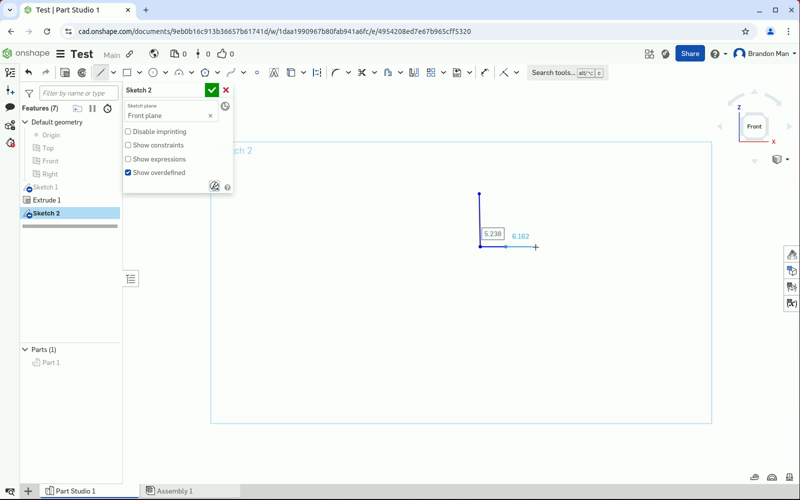
mouse_move(505, 219)
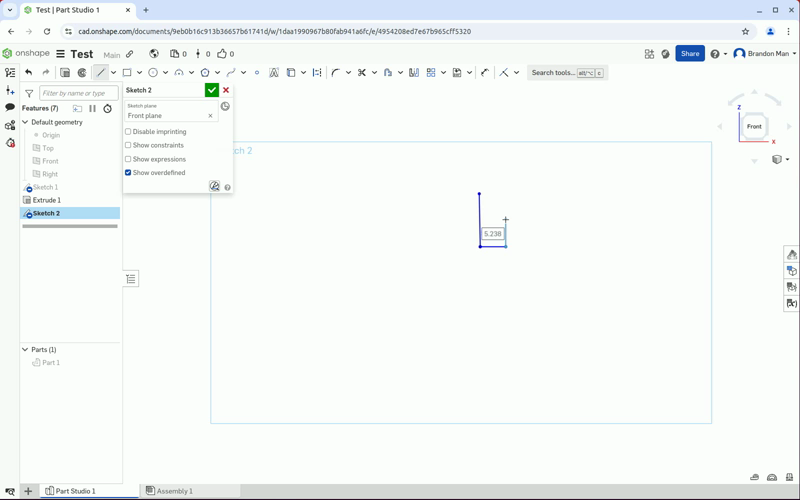
click(505, 219)
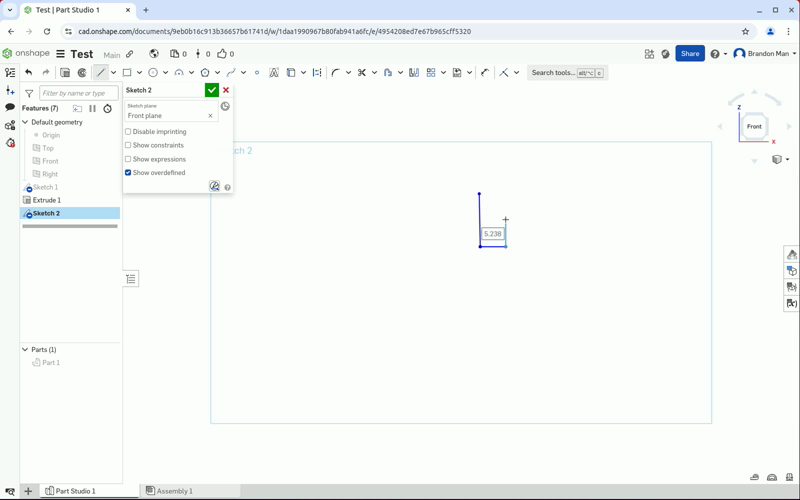
key_up(shift)
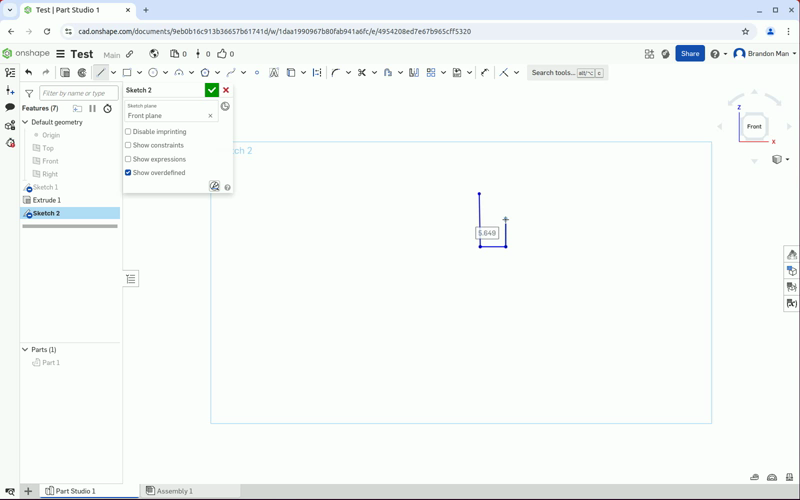
key_down(shift)
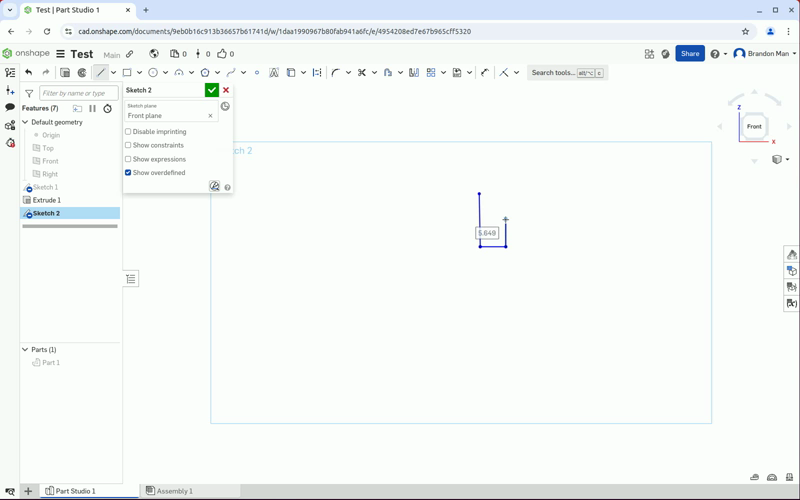
mouse_move(535, 219)
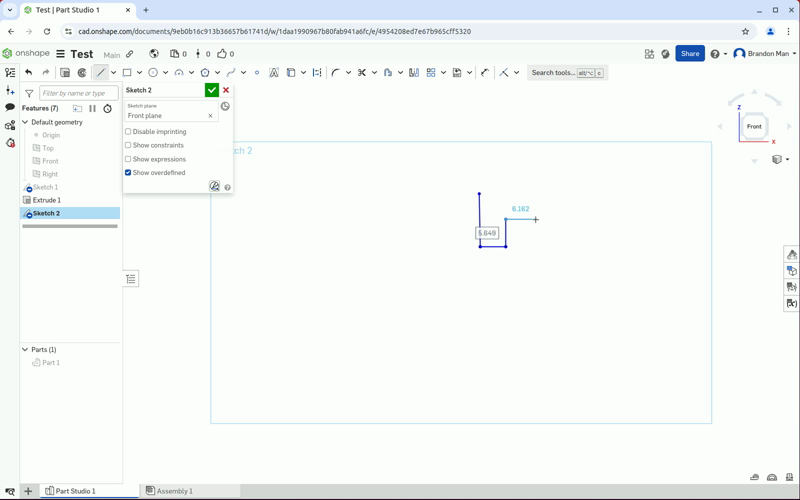
mouse_move(515, 227)
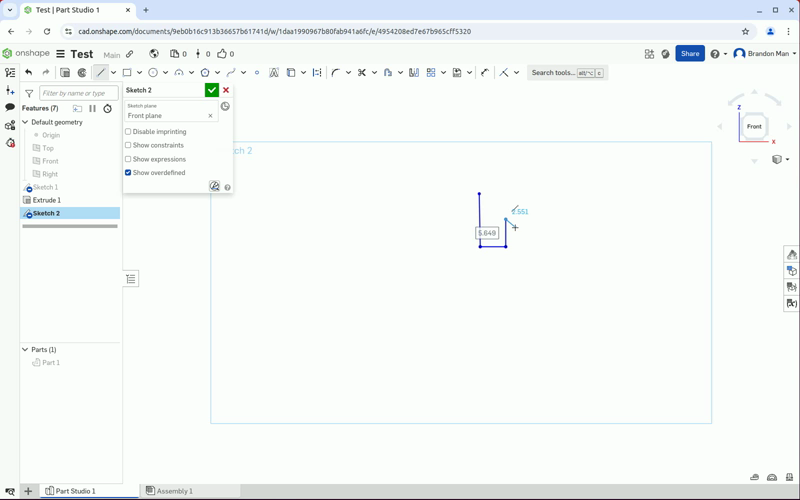
click(515, 227)
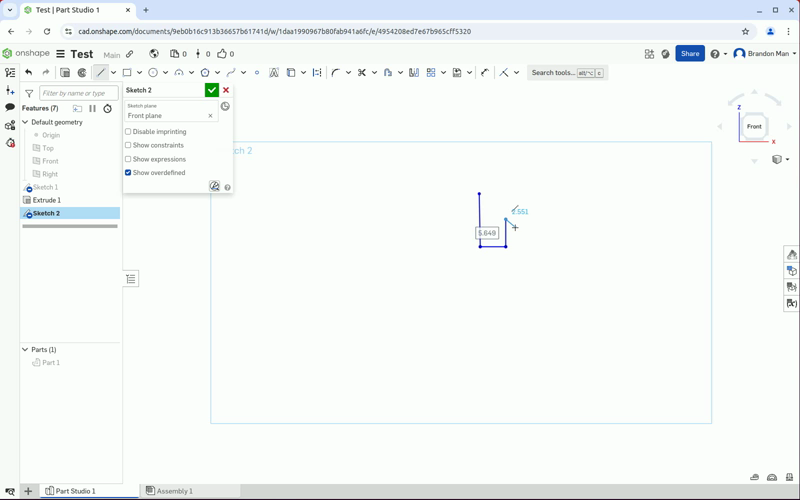
key_up(shift)
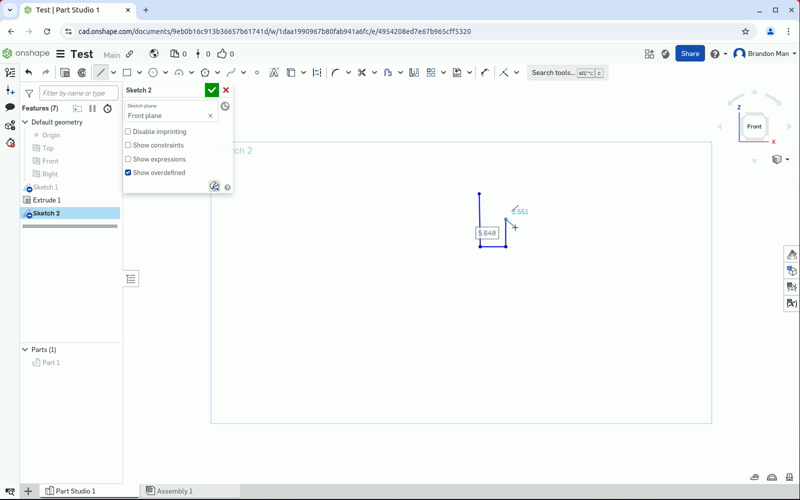
key_down(shift)
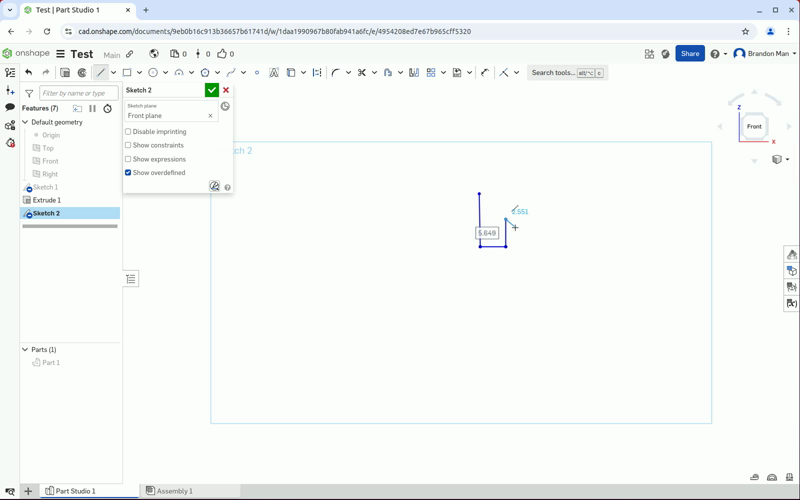
mouse_move(545, 227)
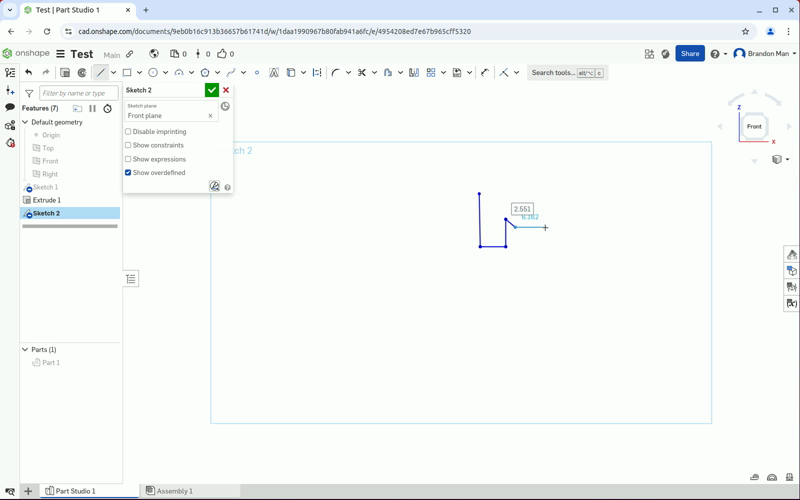
mouse_move(529, 219)
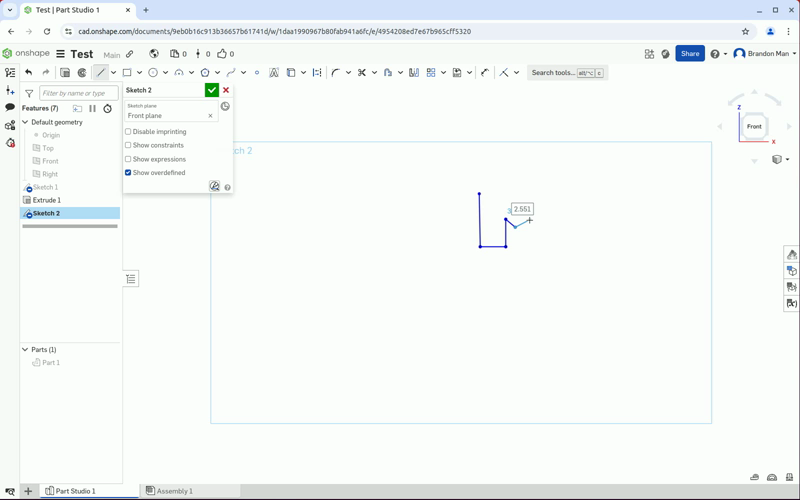
click(529, 219)
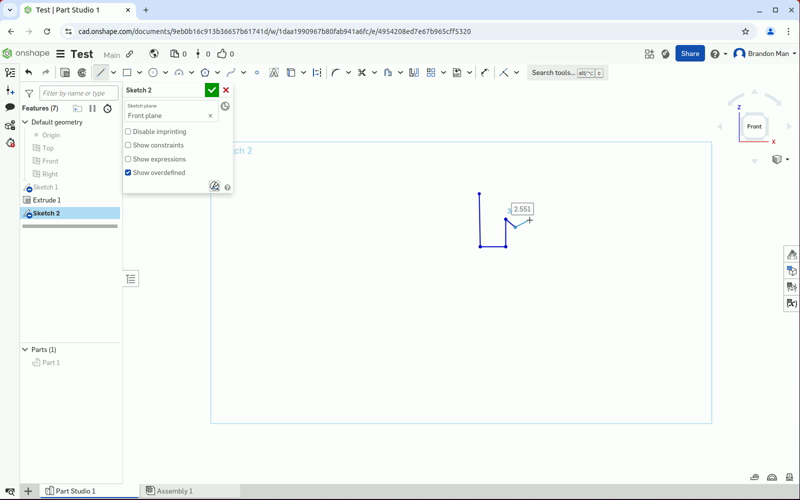
key_up(shift)
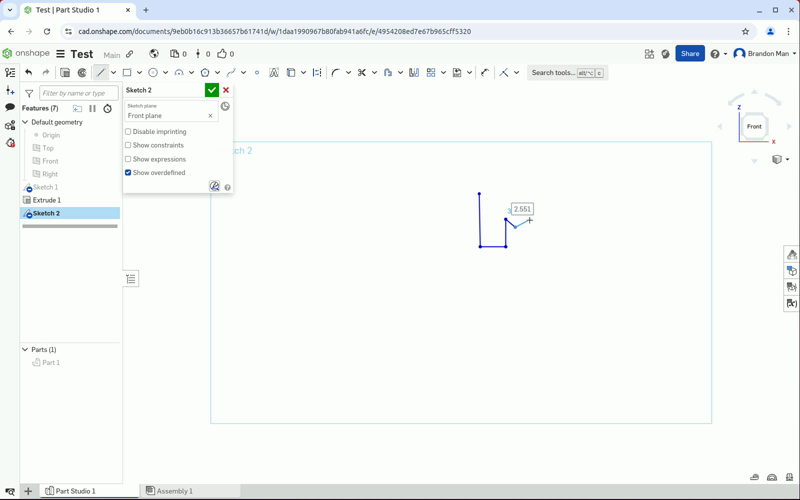
key_down(shift)
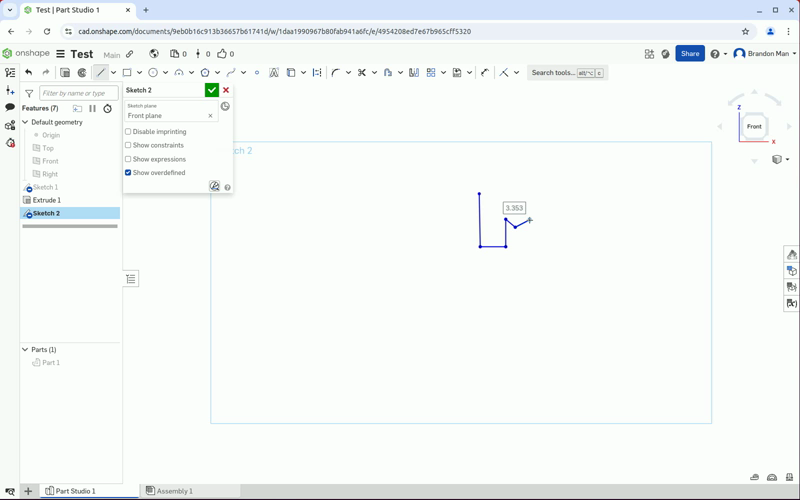
mouse_move(559, 219)
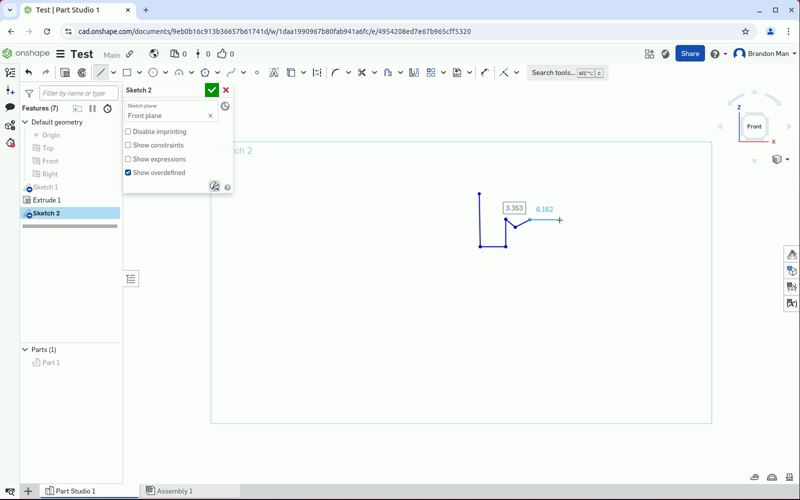
mouse_move(529, 249)
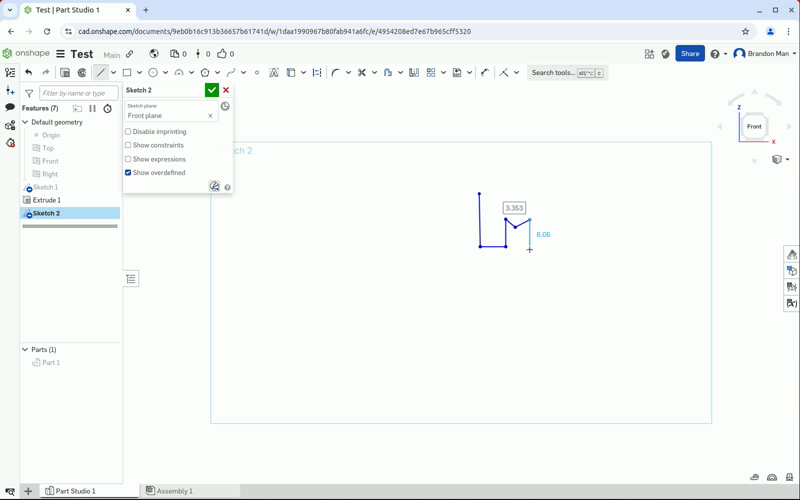
click(529, 249)
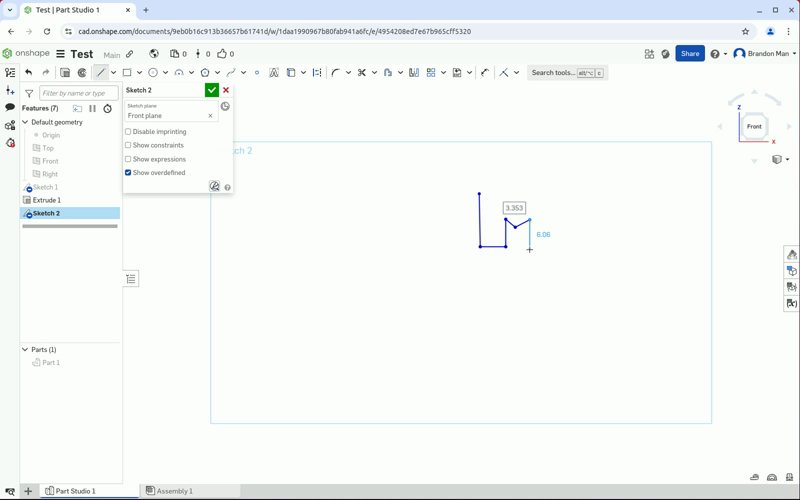
key_up(shift)
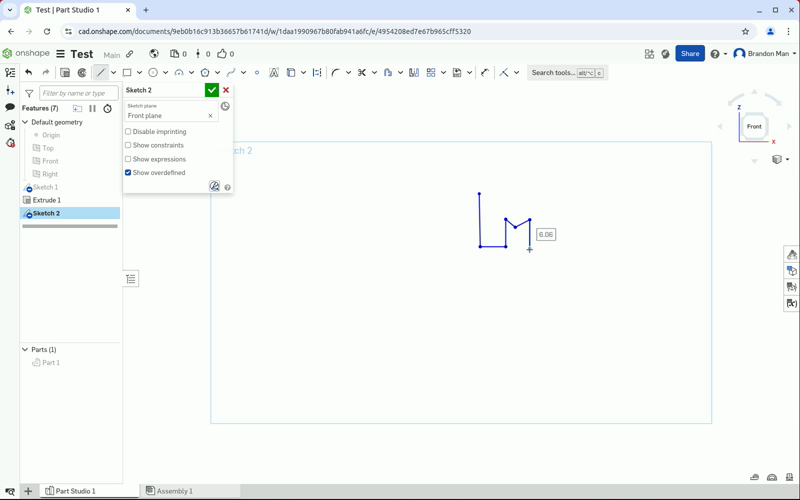
key_down(shift)
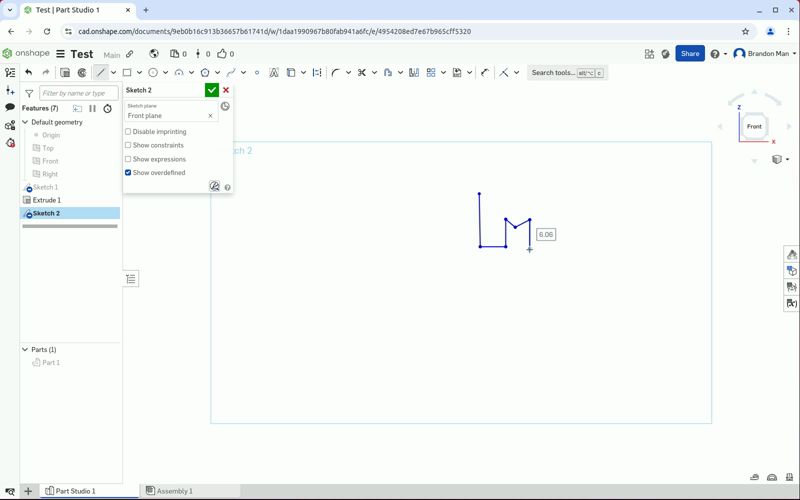
mouse_move(559, 249)
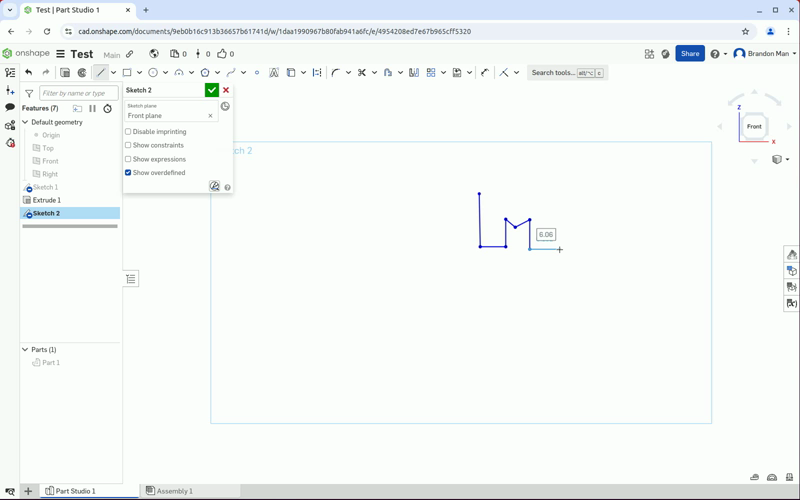
mouse_move(550, 249)
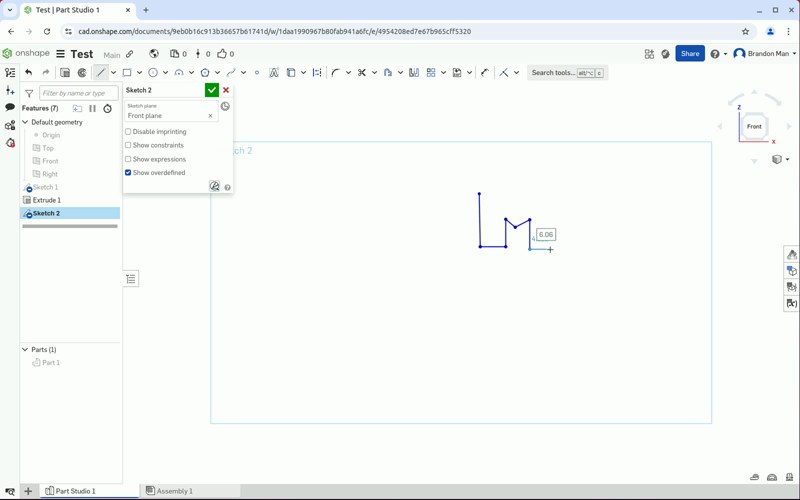
click(550, 249)
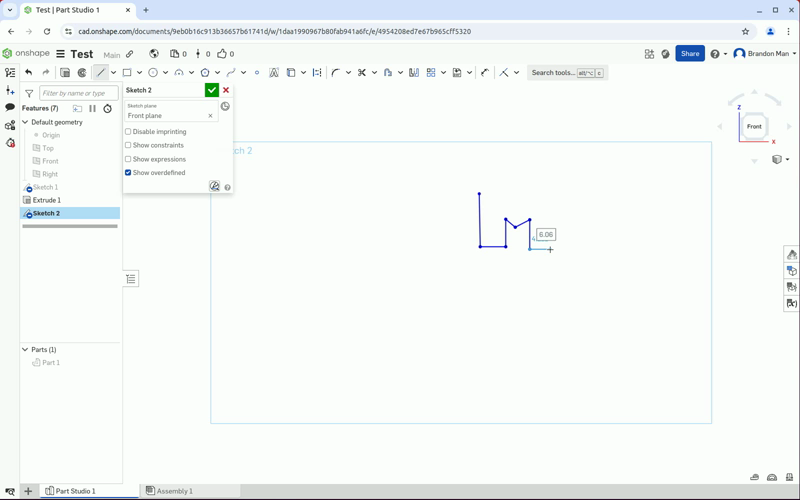
key_up(shift)
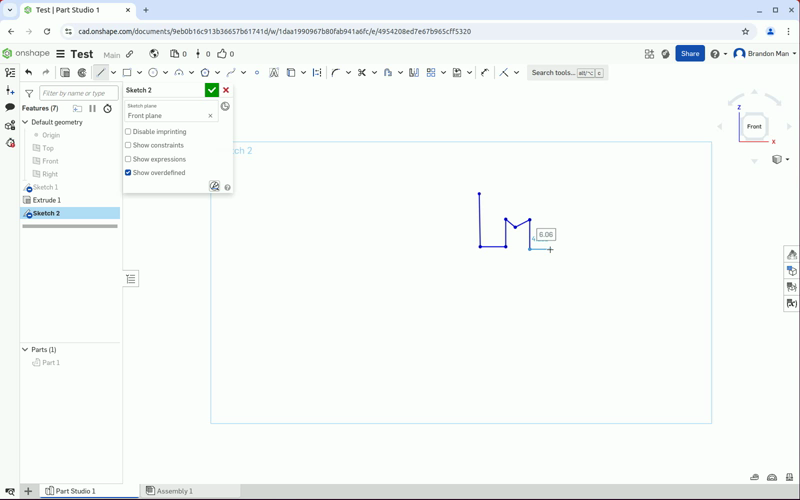
key_down(shift)
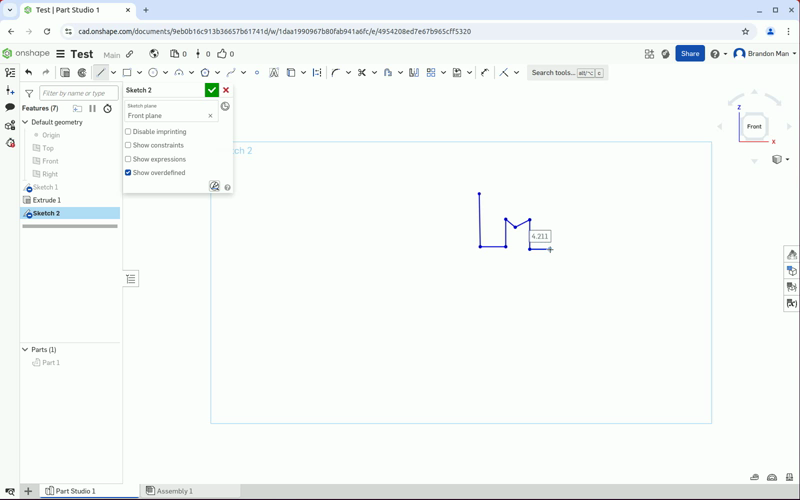
mouse_move(580, 249)
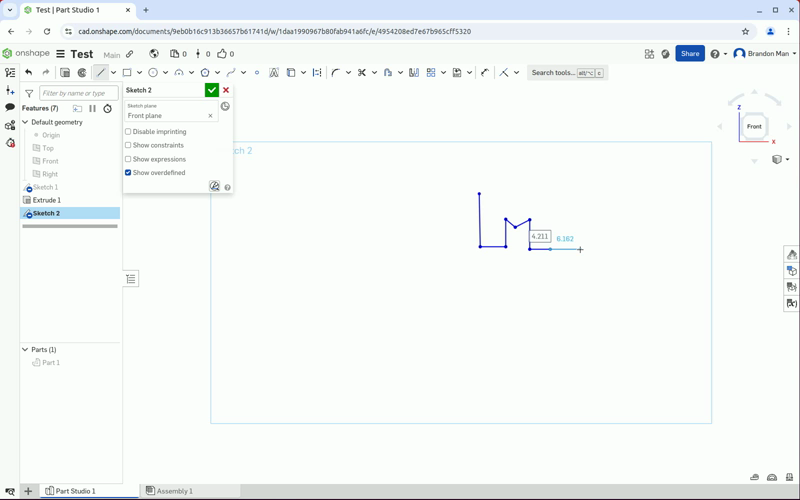
mouse_move(550, 192)
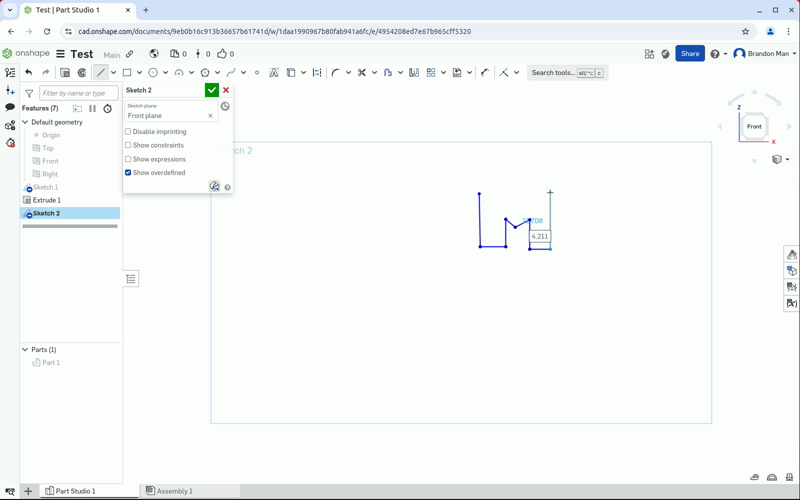
click(550, 192)
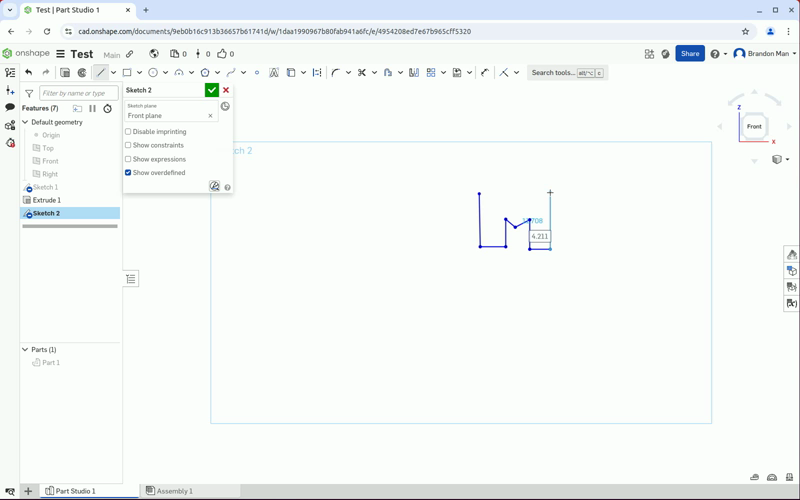
key_up(shift)
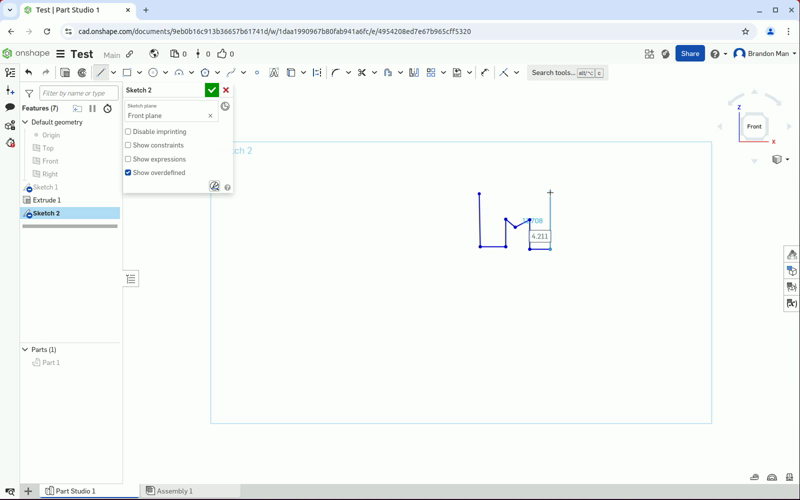
key_down(shift)
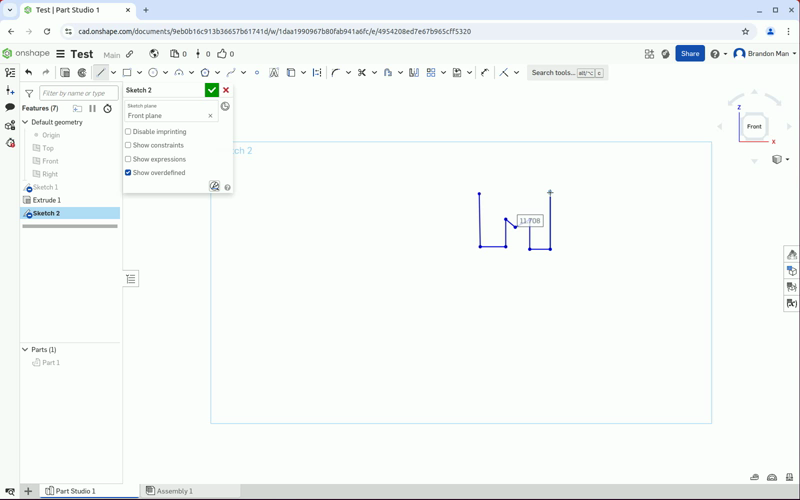
mouse_move(580, 192)
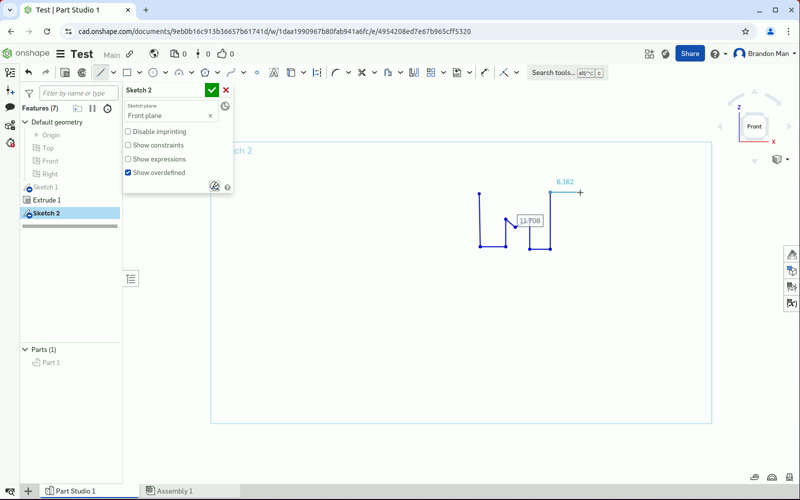
mouse_move(526, 192)
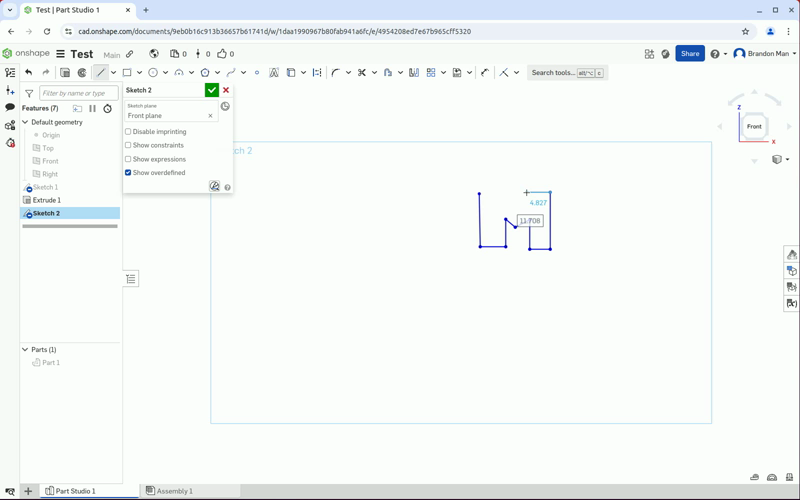
click(526, 192)
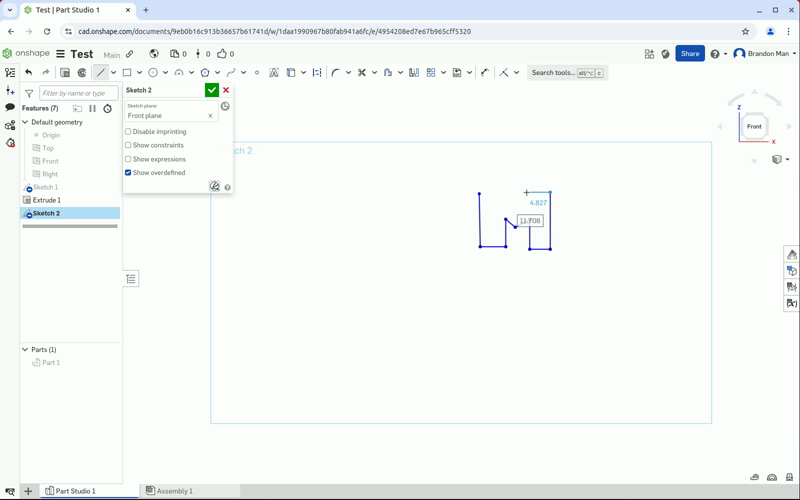
key_up(shift)
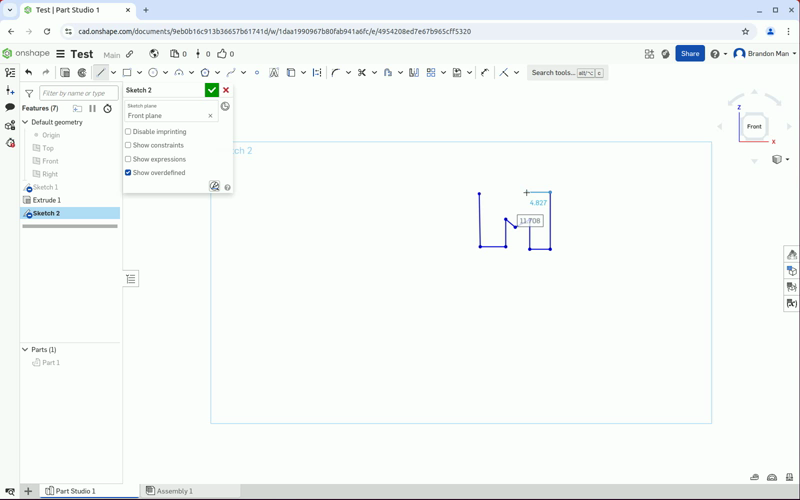
key_down(shift)
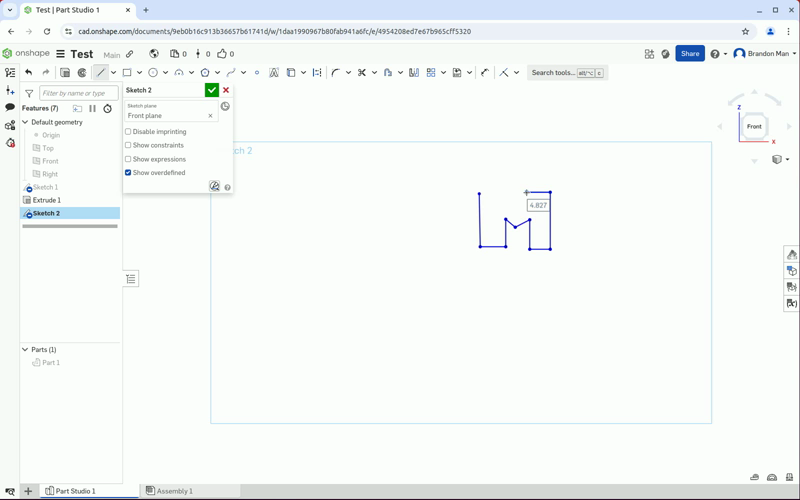
mouse_move(556, 192)
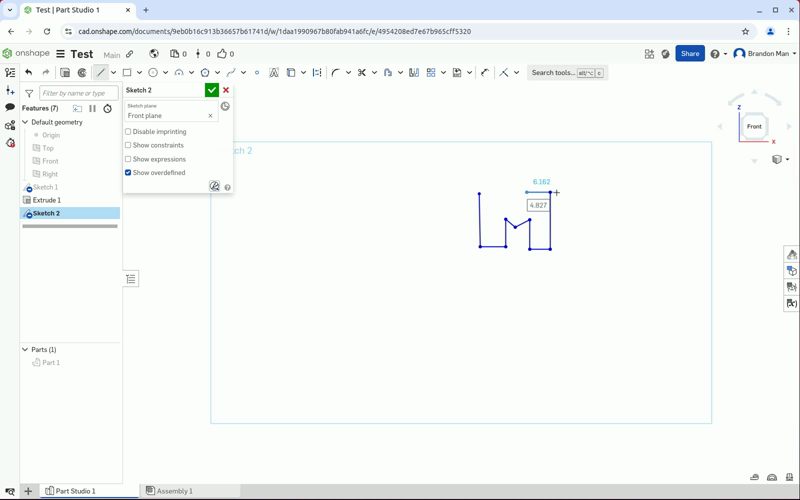
mouse_move(515, 210)
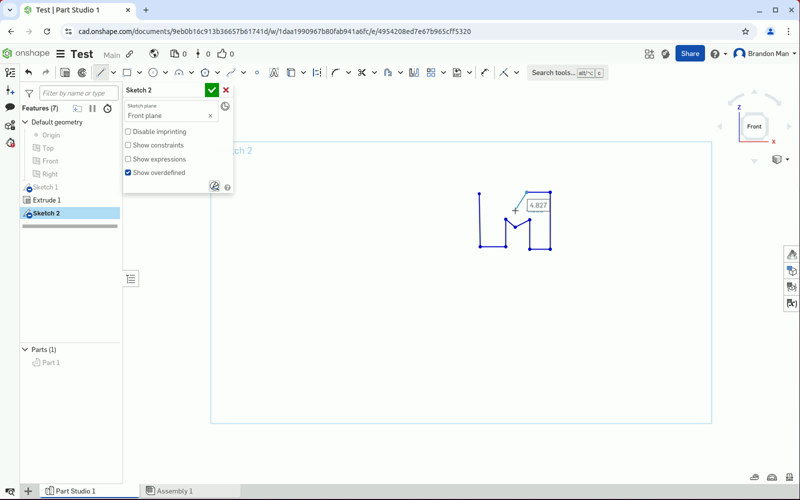
click(515, 210)
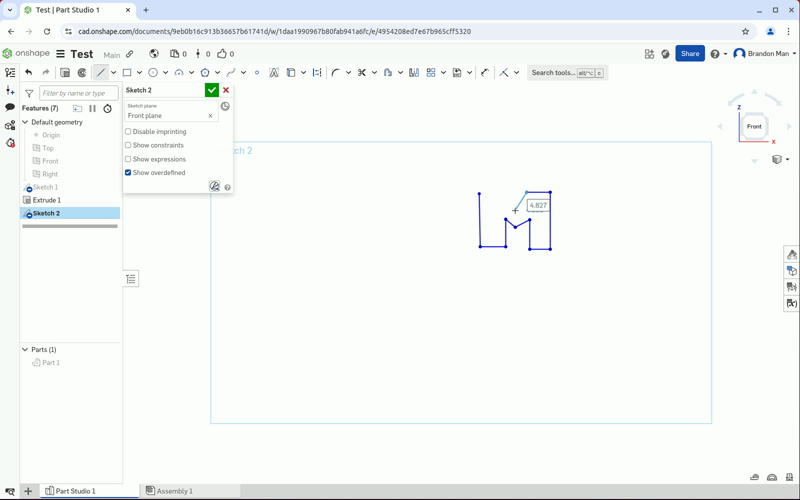
key_up(shift)
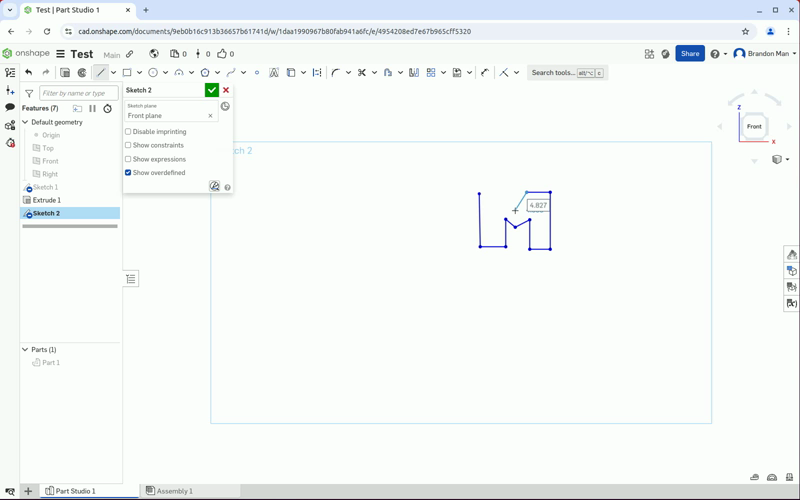
key_down(shift)
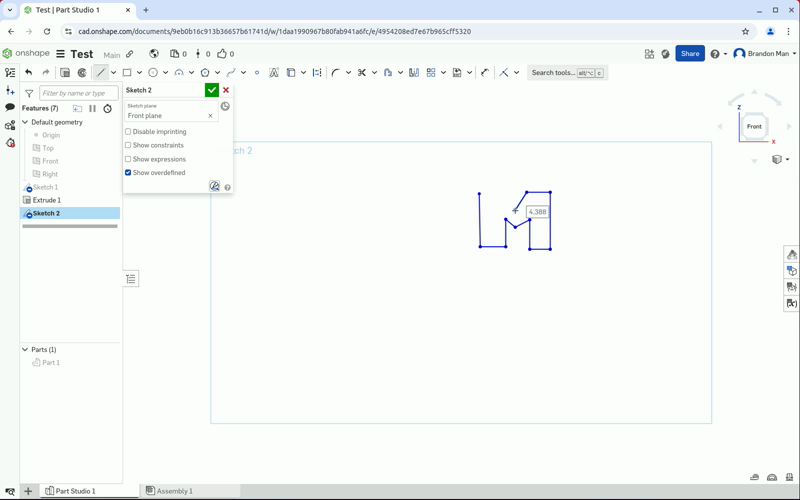
mouse_move(545, 210)
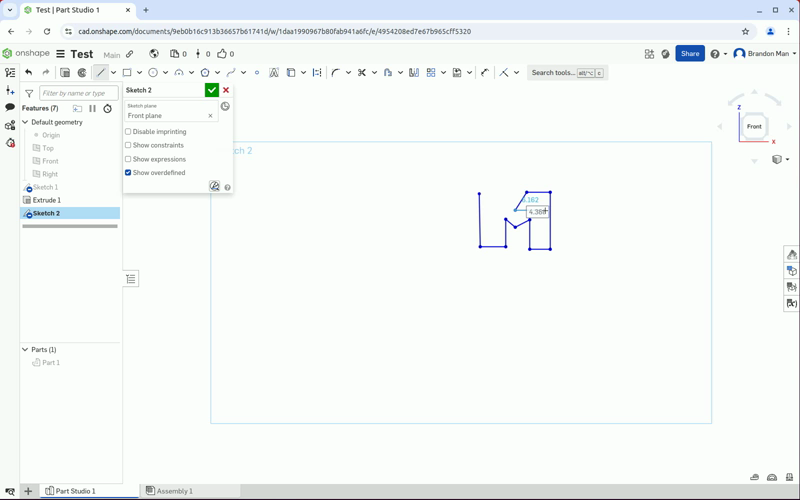
mouse_move(501, 193)
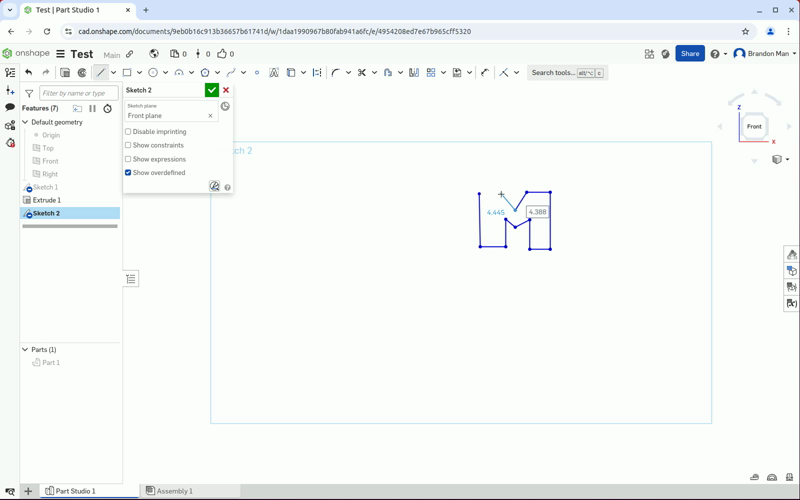
click(501, 193)
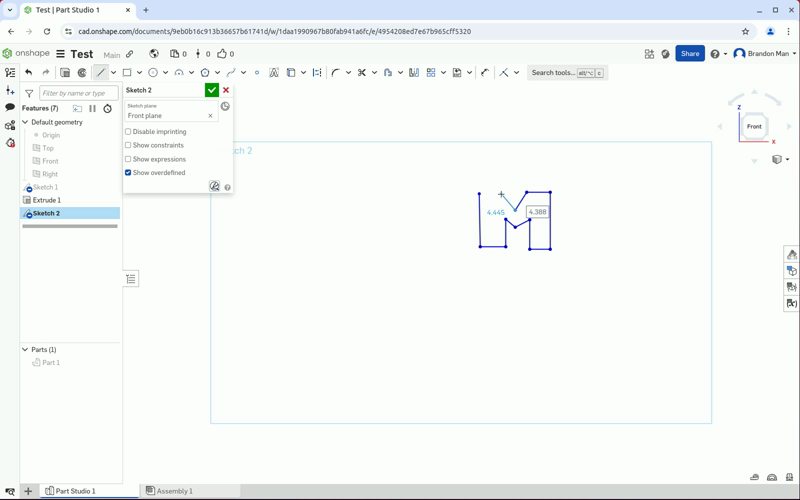
key_up(shift)
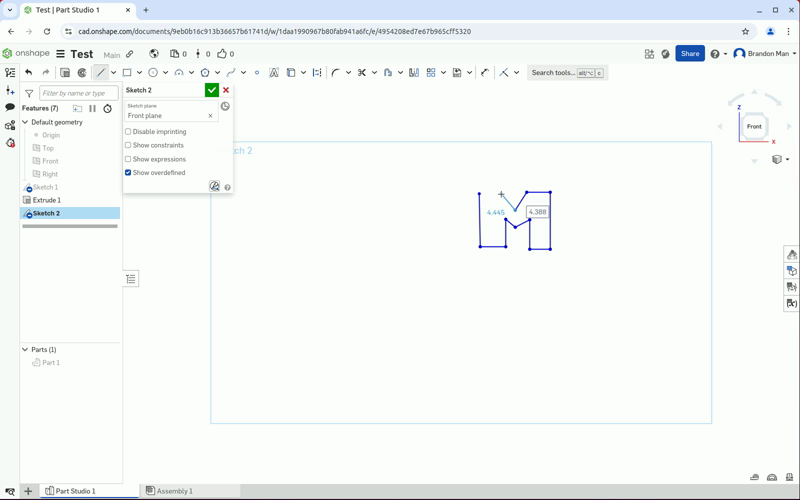
mouse_move(531, 193)
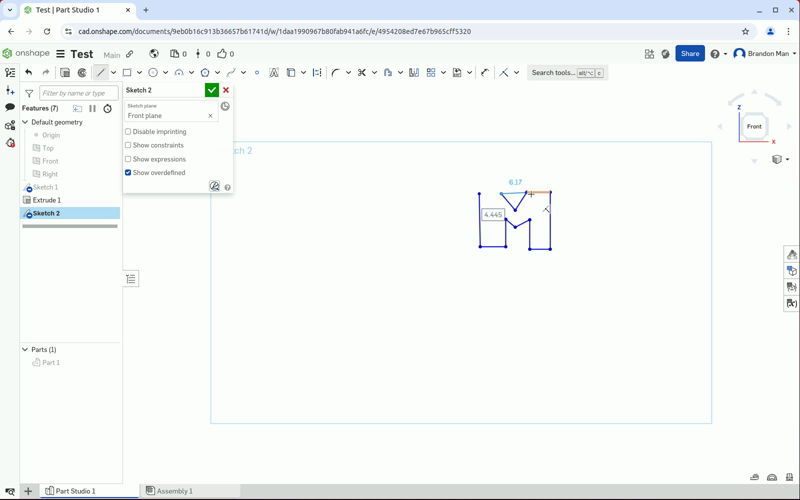
key_down(shift)
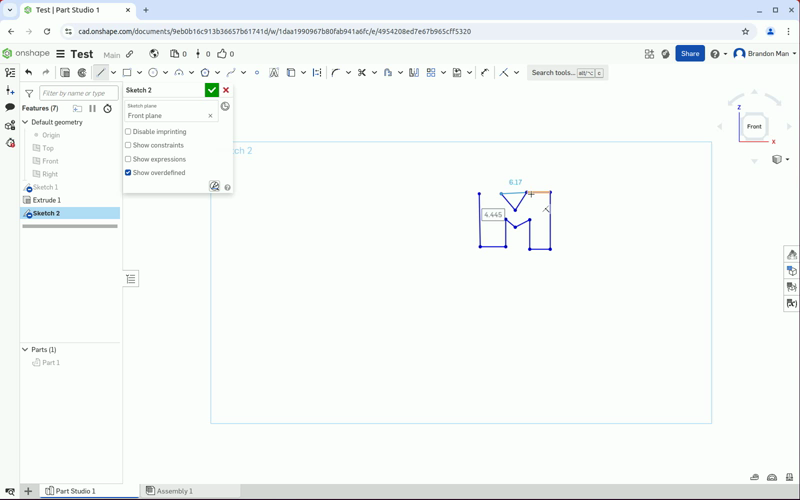
mouse_move(479, 193)
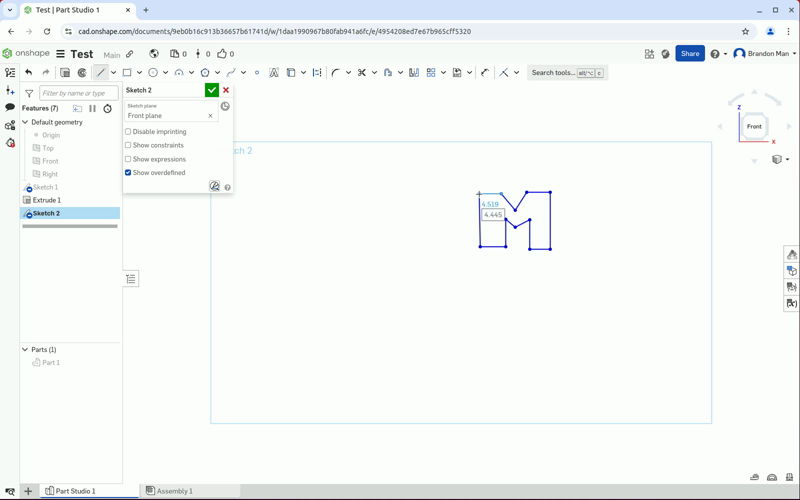
key_up(shift)
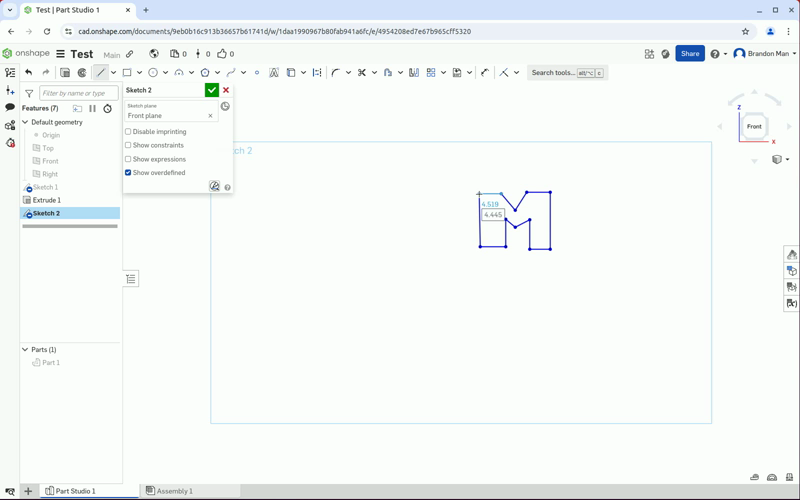
click(479, 193)
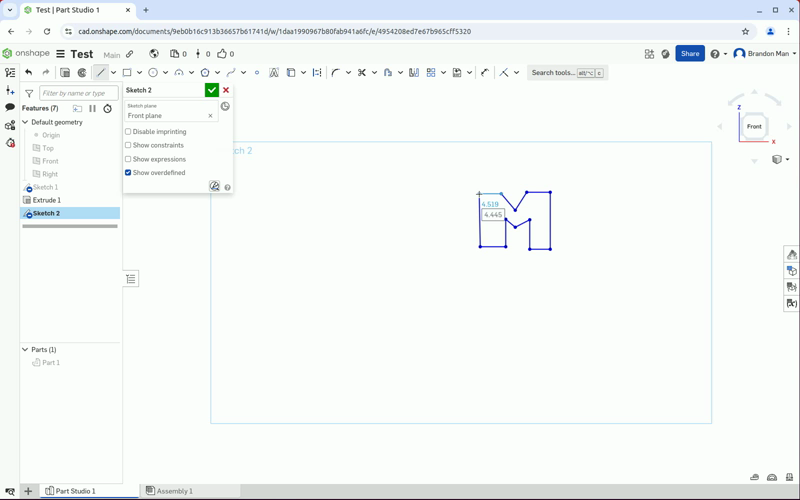
key(esc)
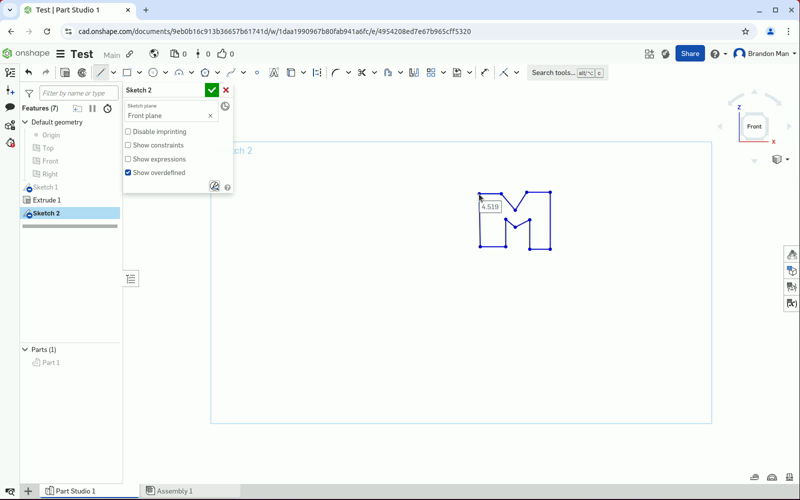
mouse_move(545, 224)
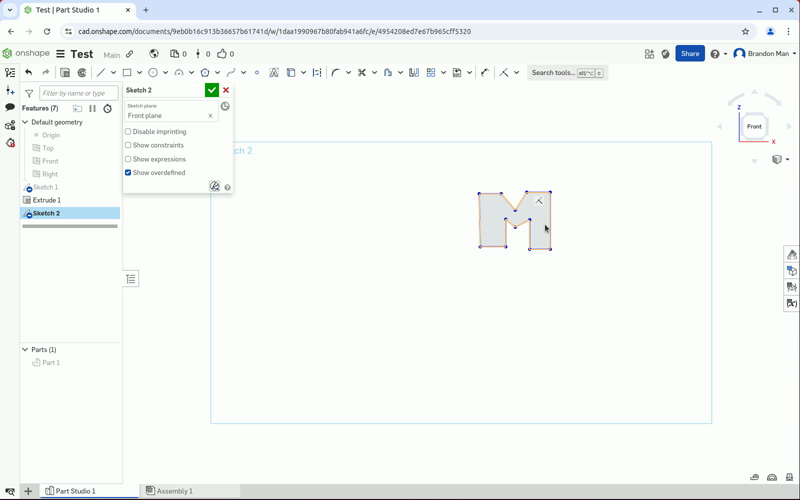
click(545, 224)
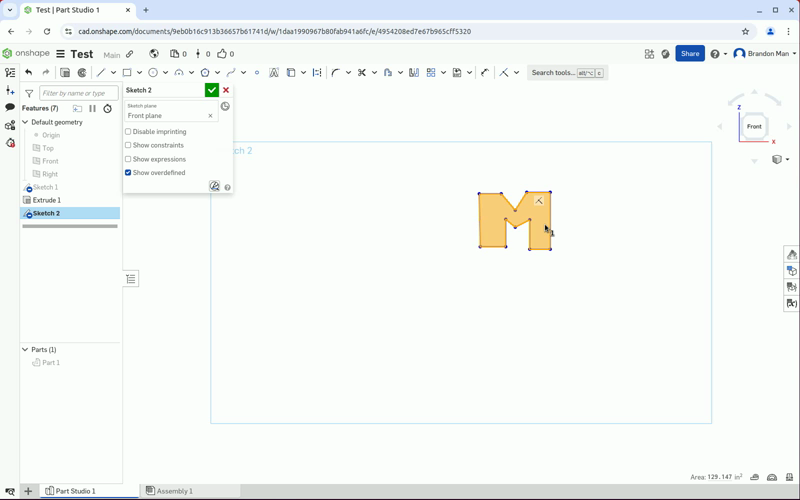
mouse_move(73, 352)
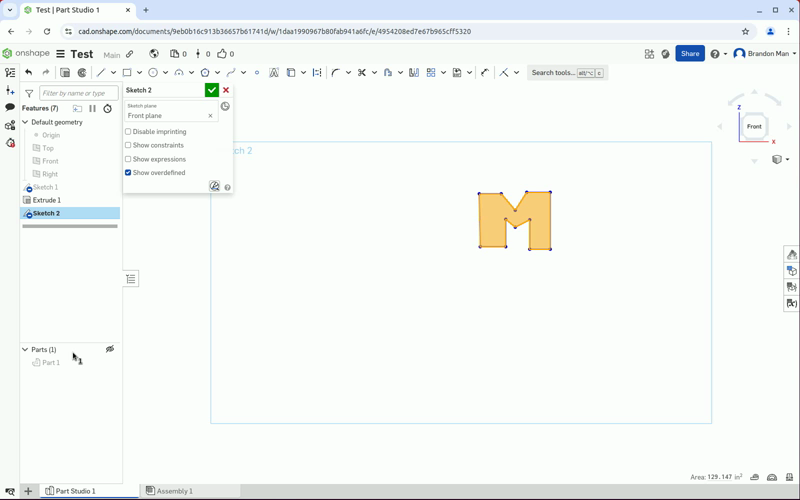
key(shift+y)
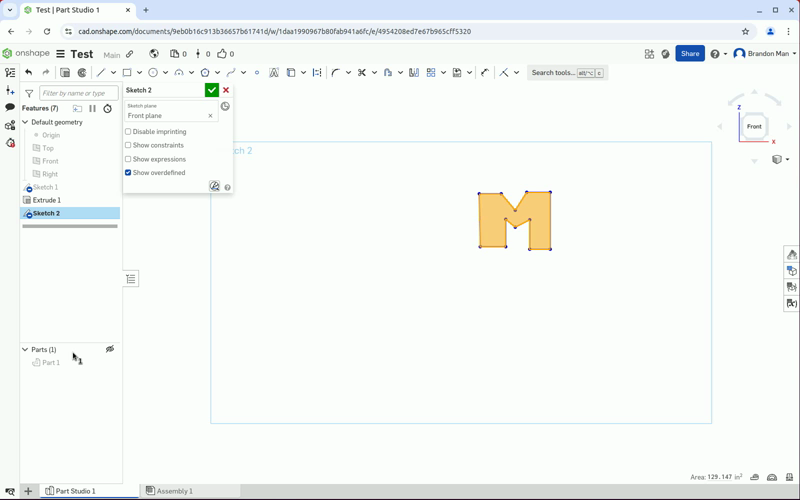
key(shift+e)
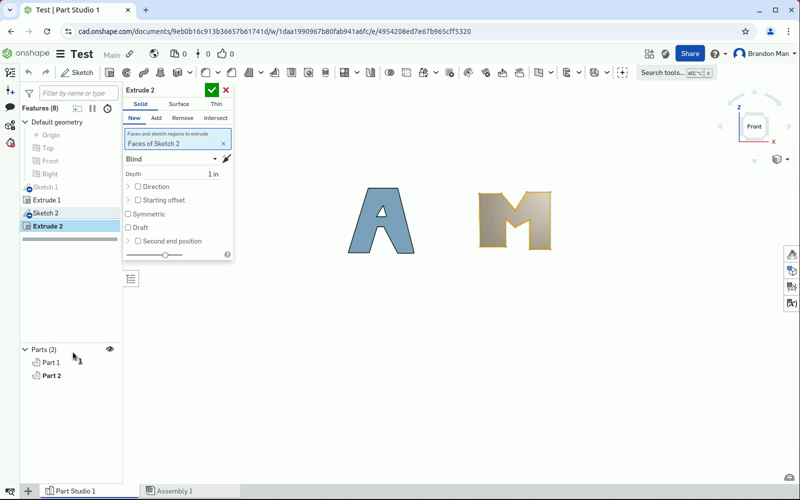
mouse_move(143, 106)
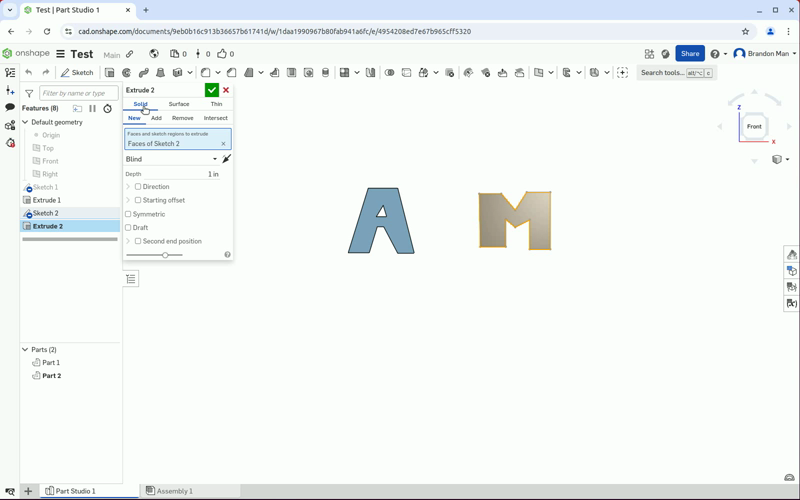
click(143, 106)
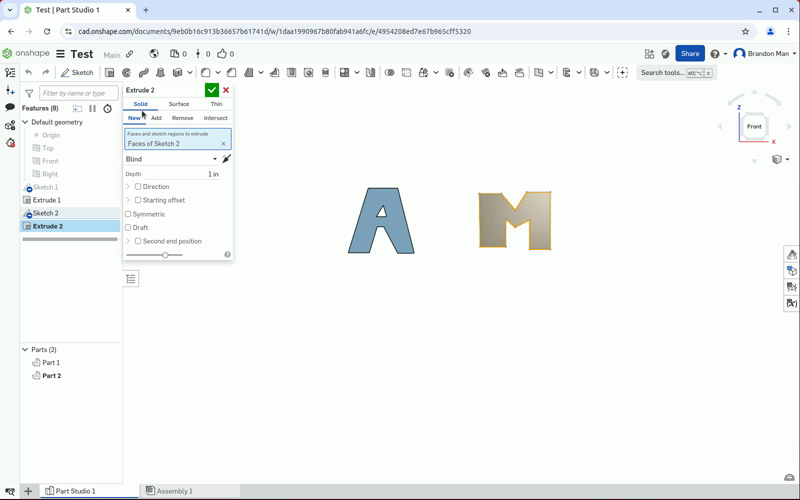
mouse_move(137, 120)
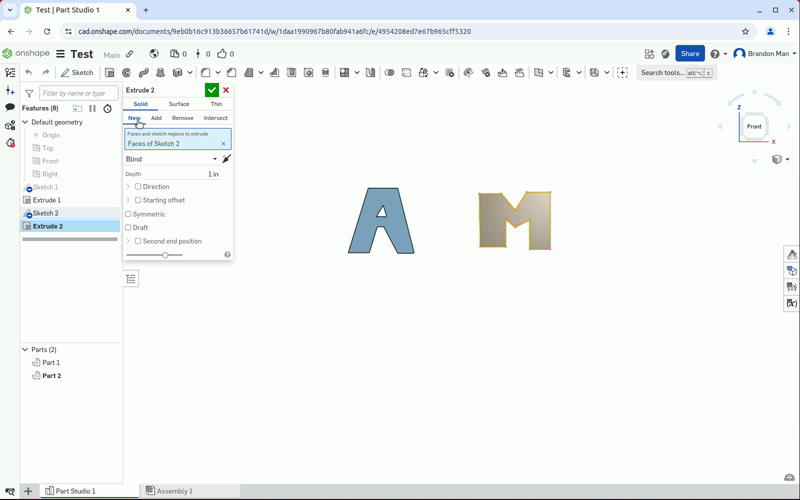
click(137, 120)
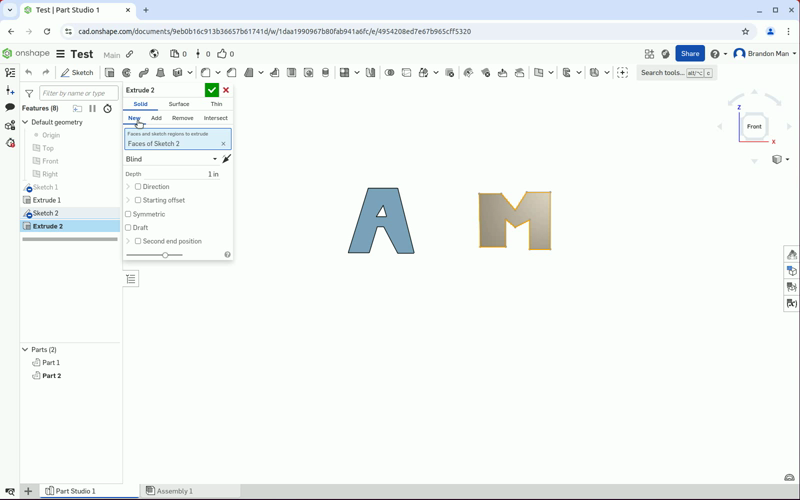
key(tab, 4)
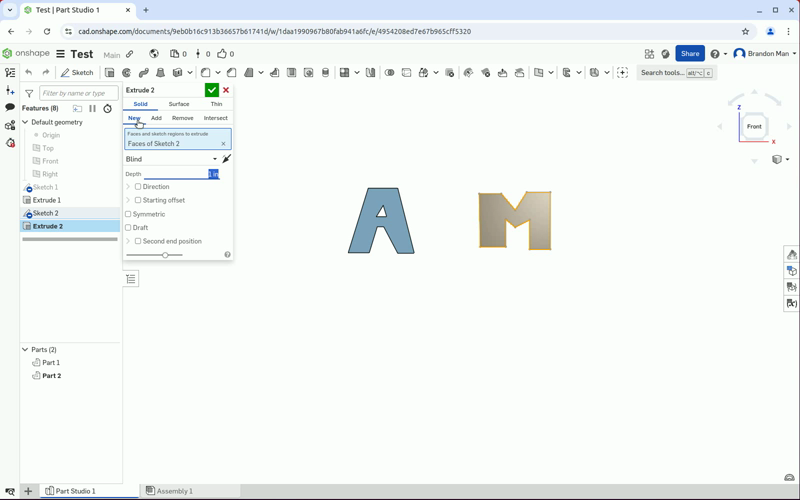
text(11.073)
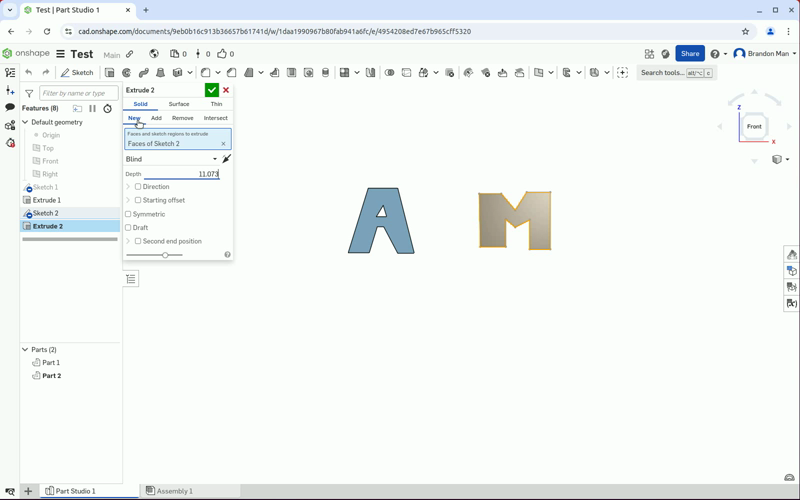
key(enter)
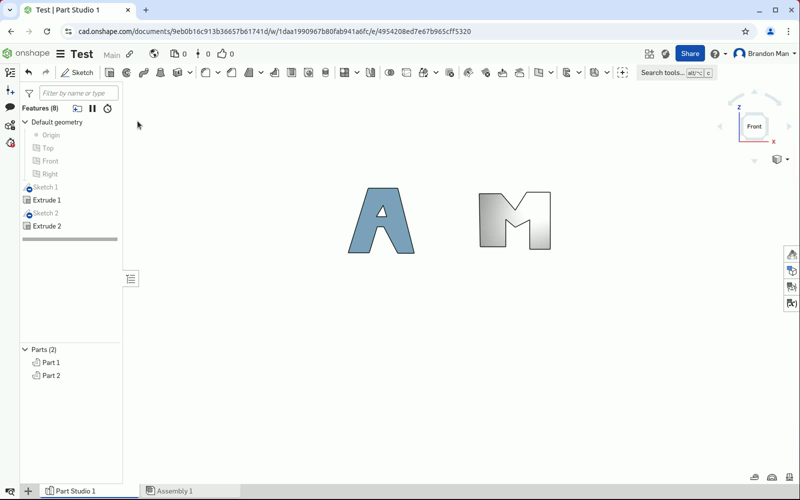
key(shift+h)
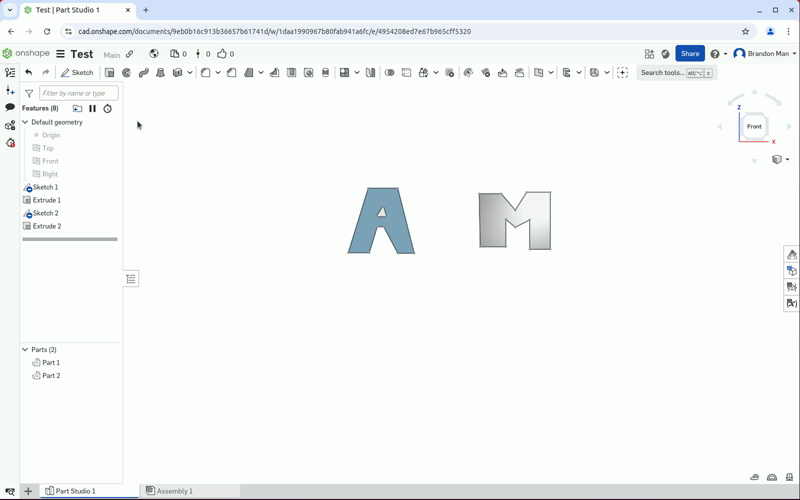
key(shift+h)
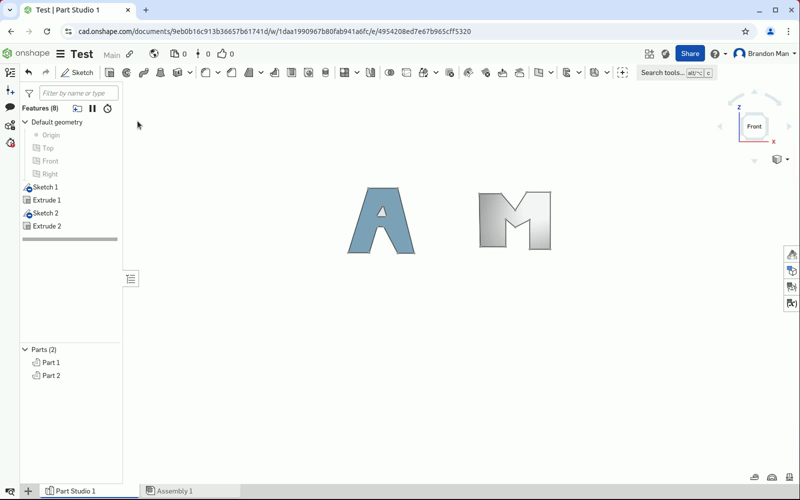
key(shift+7)
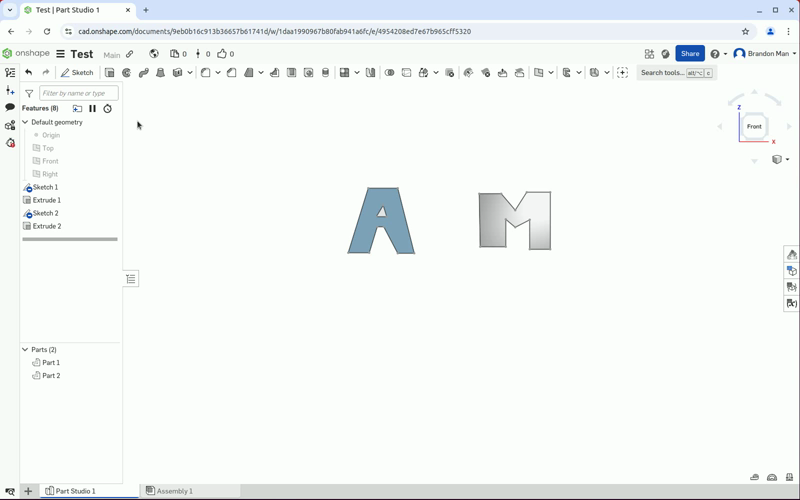
key(left, 2)
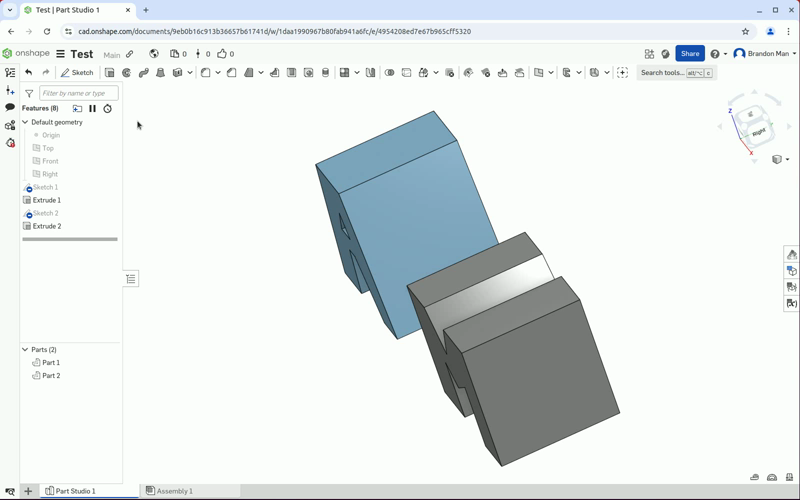
key(down, 2)
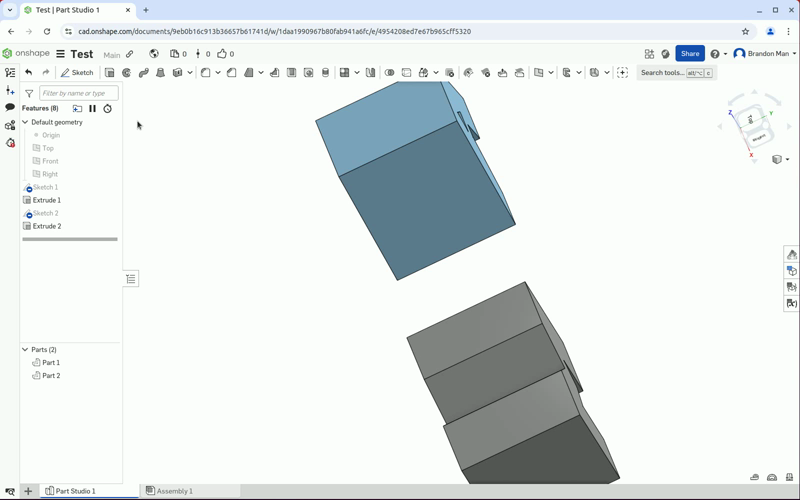
key(up, 2)
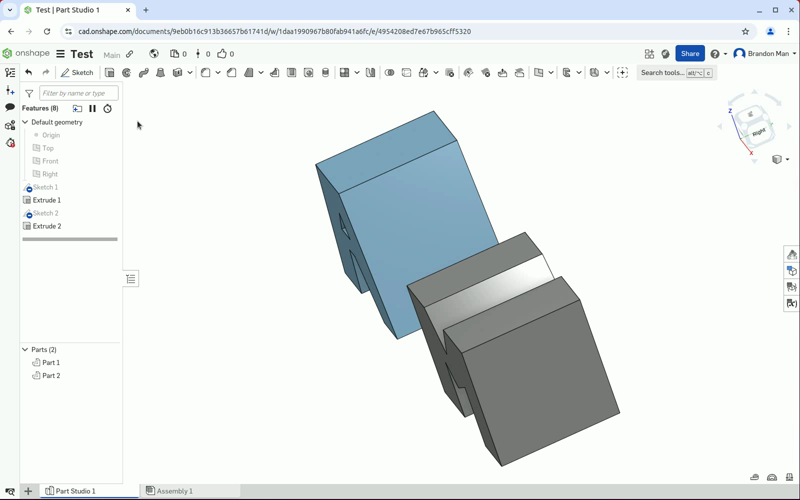
key(right, 2)
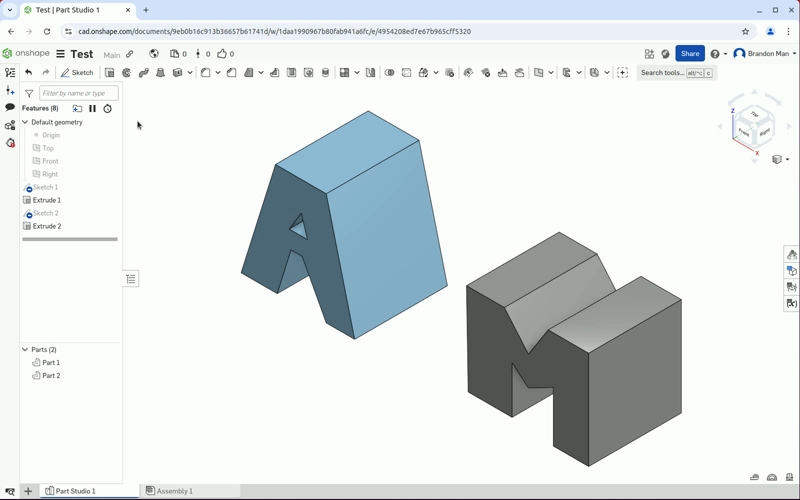
mouse_move(73, 189)
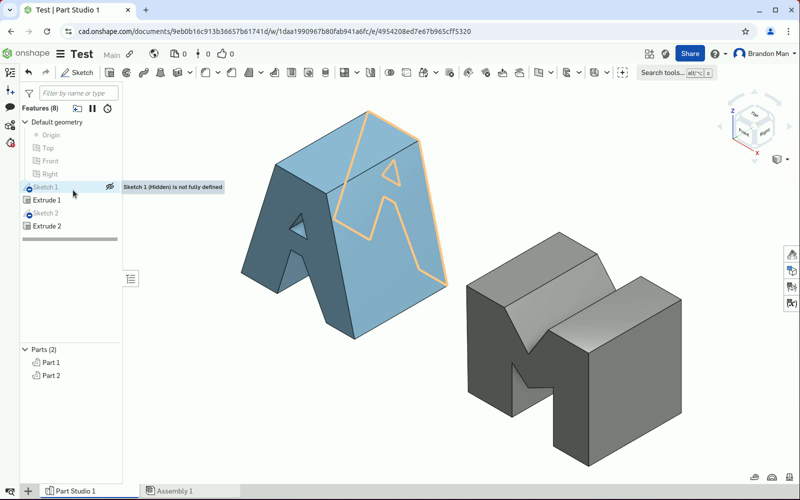
click(73, 189)